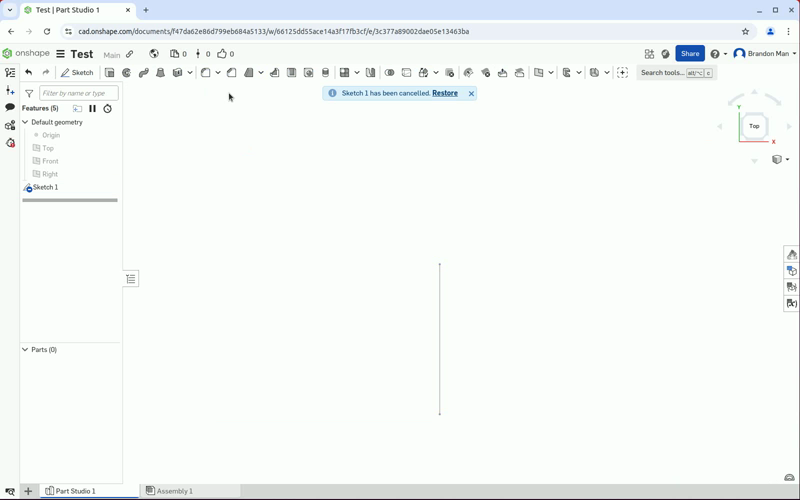
key(shift+h)
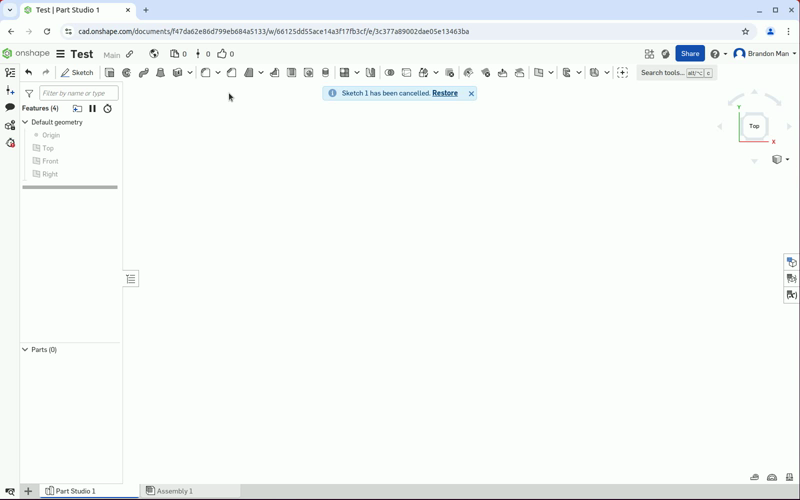
mouse_move(73, 352)
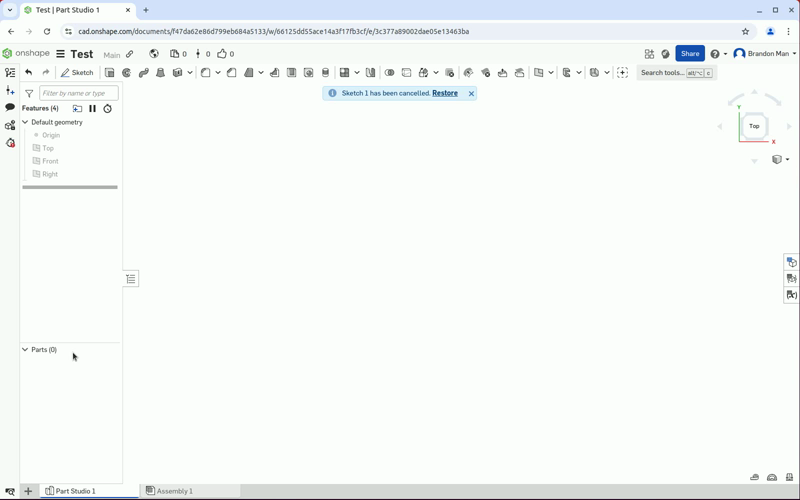
key(y)
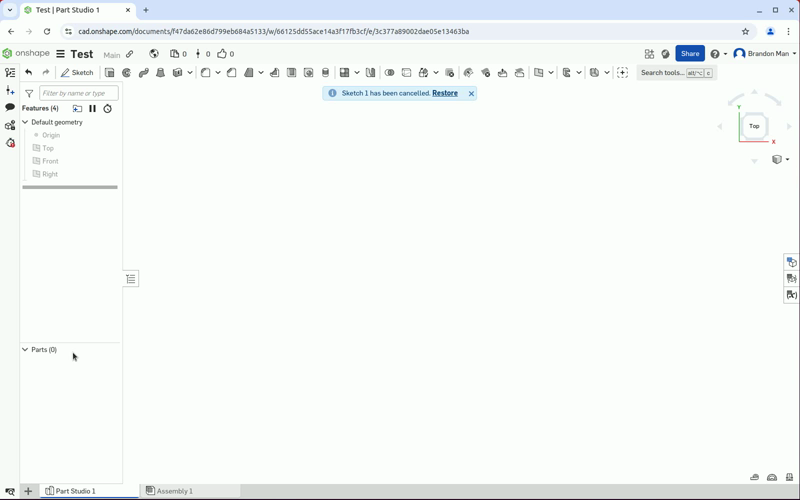
key(shift+p)
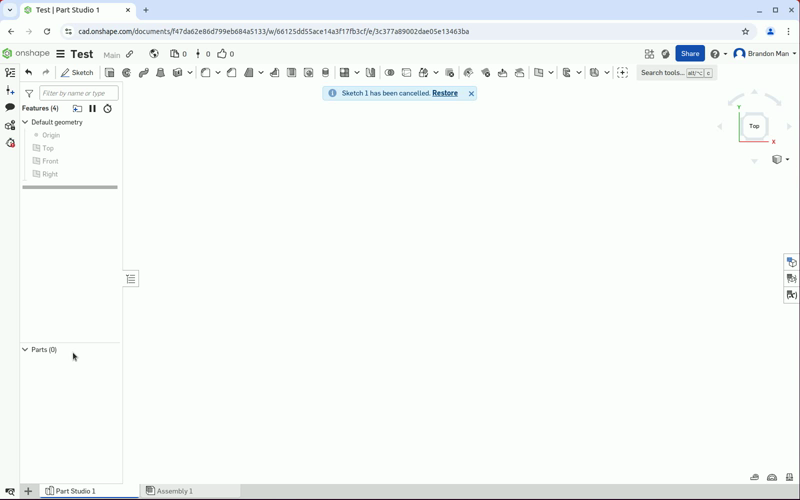
key(space)
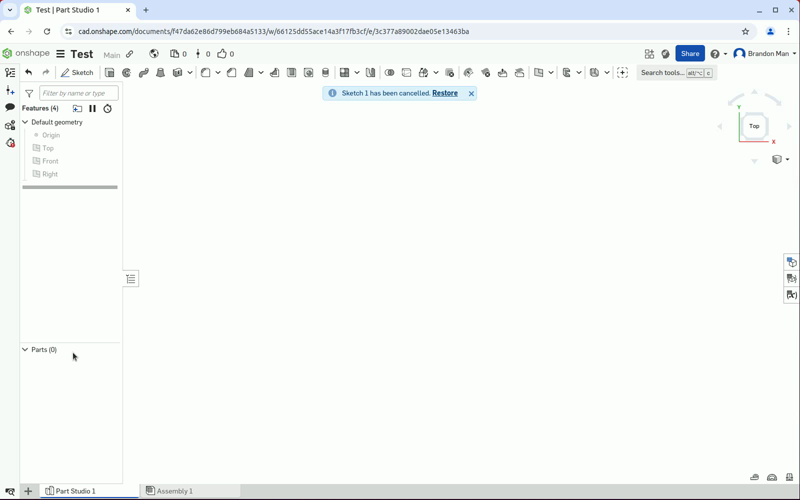
key_down(shift)
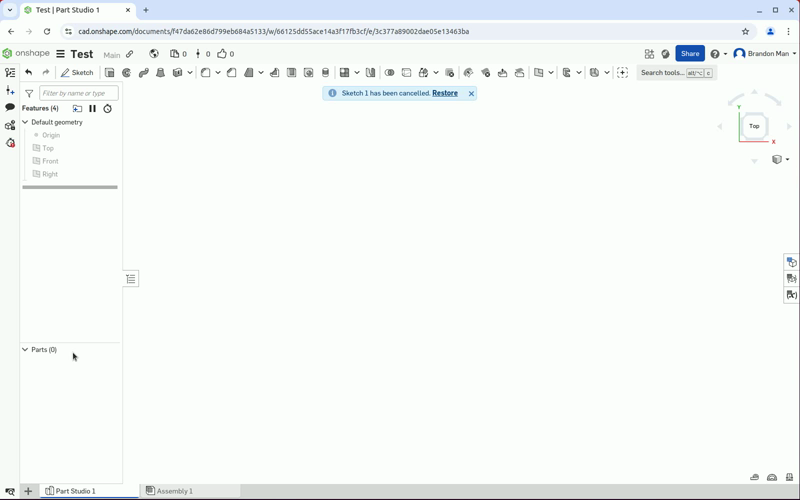
key(up)
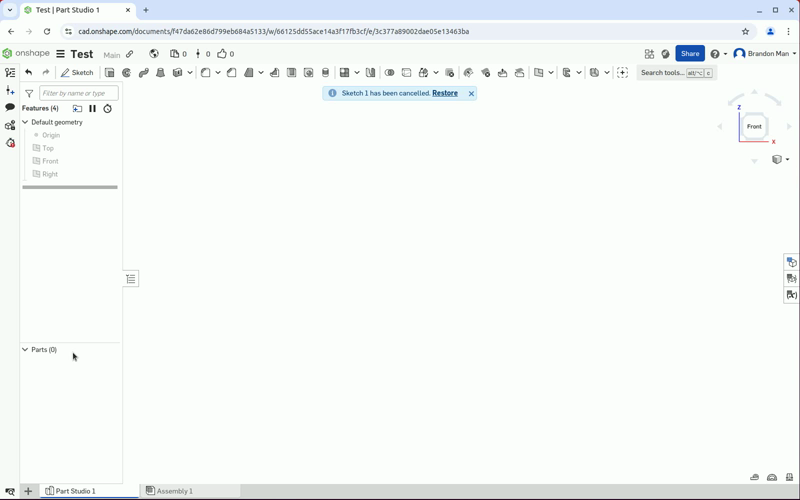
key_up(shift)
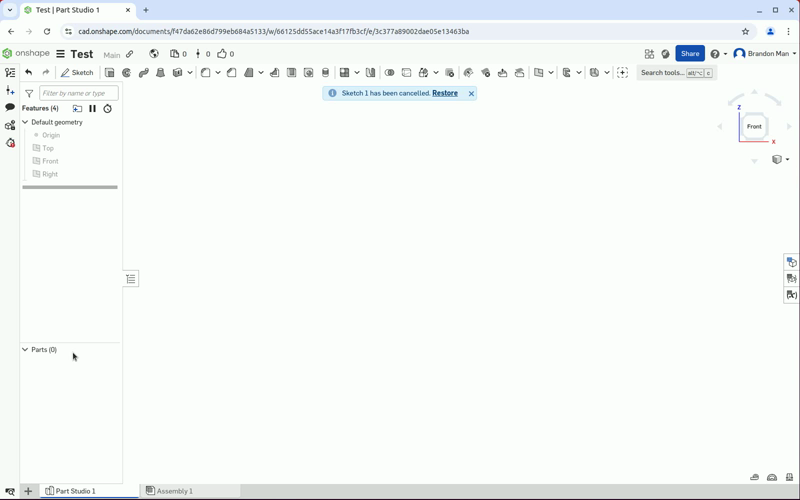
mouse_move(73, 352)
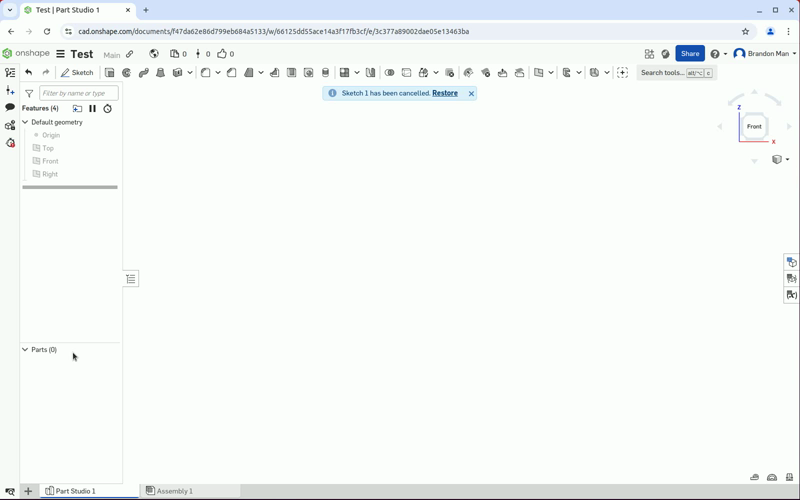
key(shift+y)
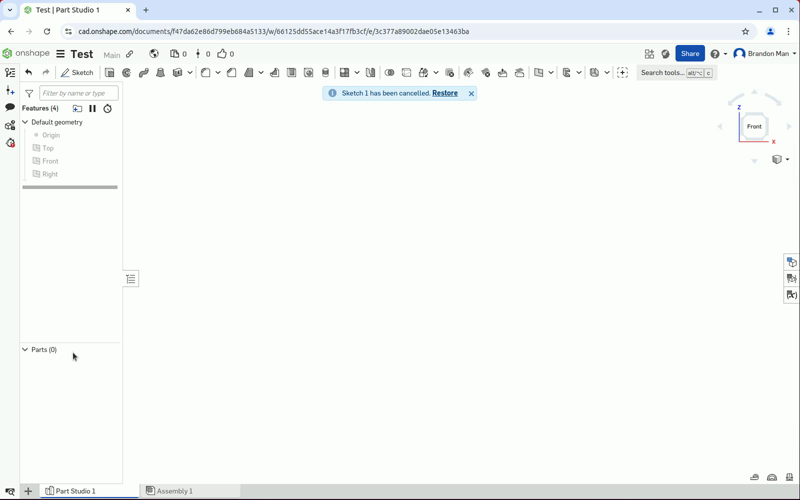
key(shift+s)
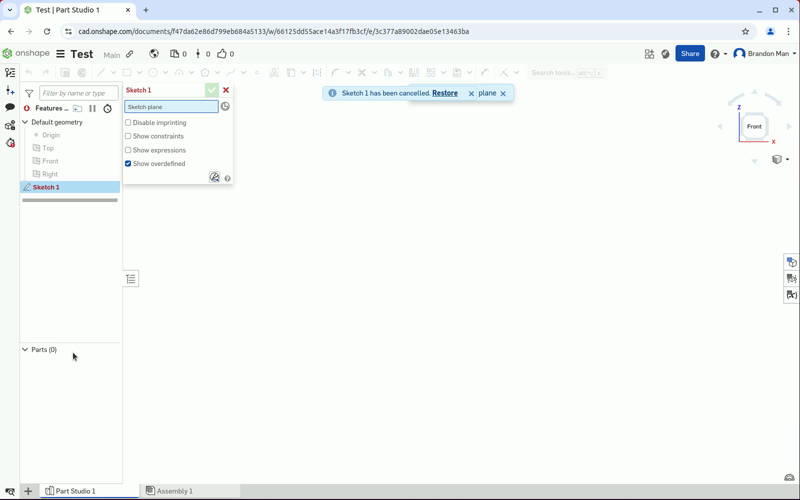
mouse_move(73, 163)
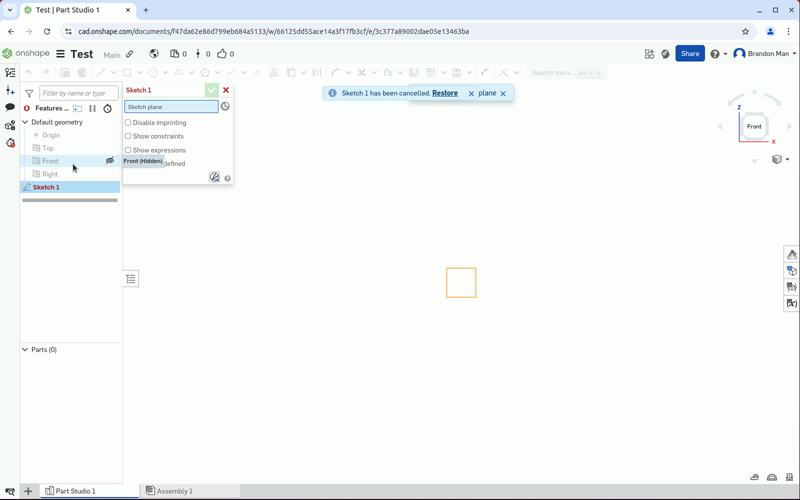
click(73, 163)
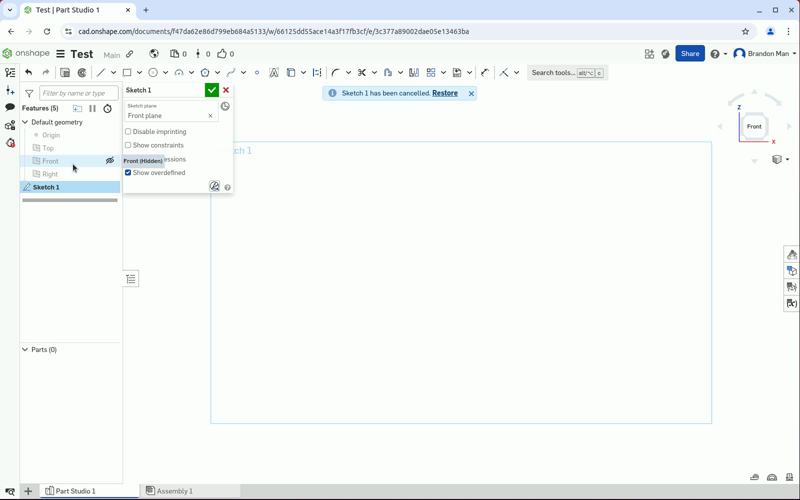
mouse_move(73, 352)
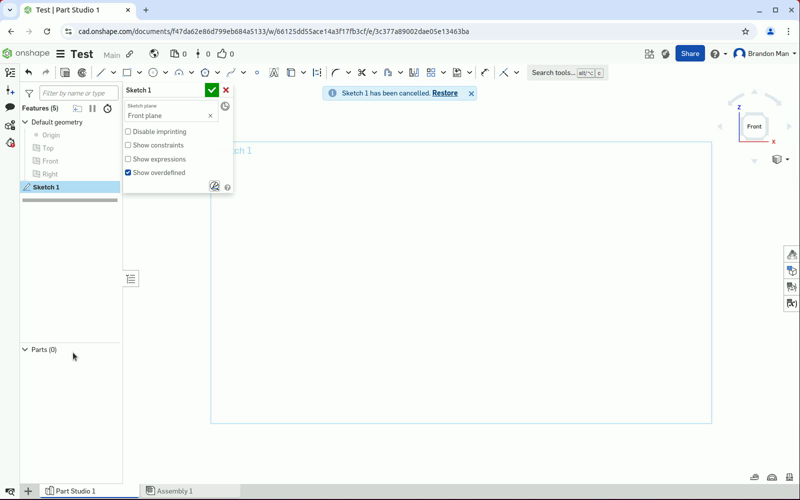
key(y)
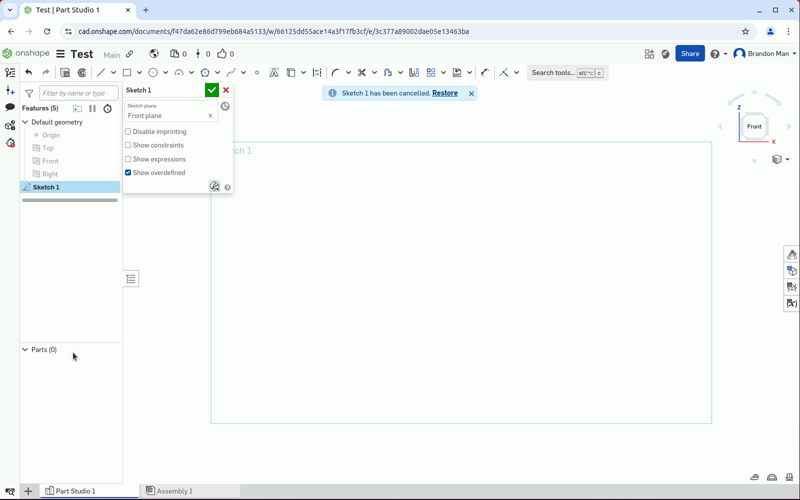
key(l)
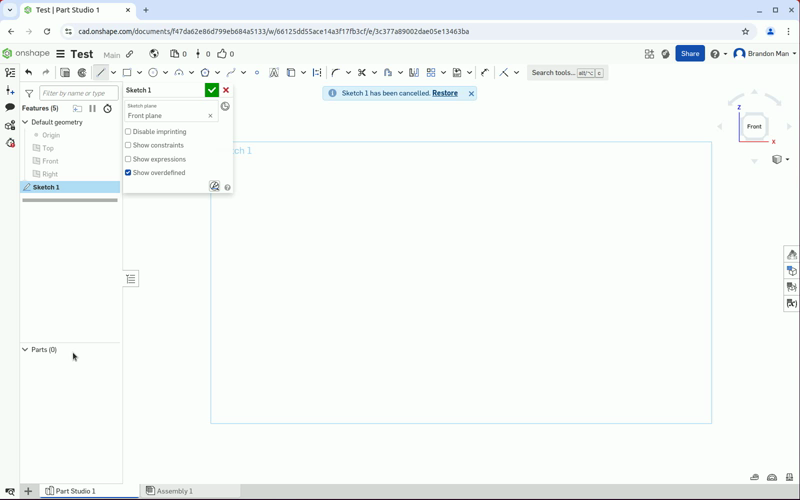
key_down(shift)
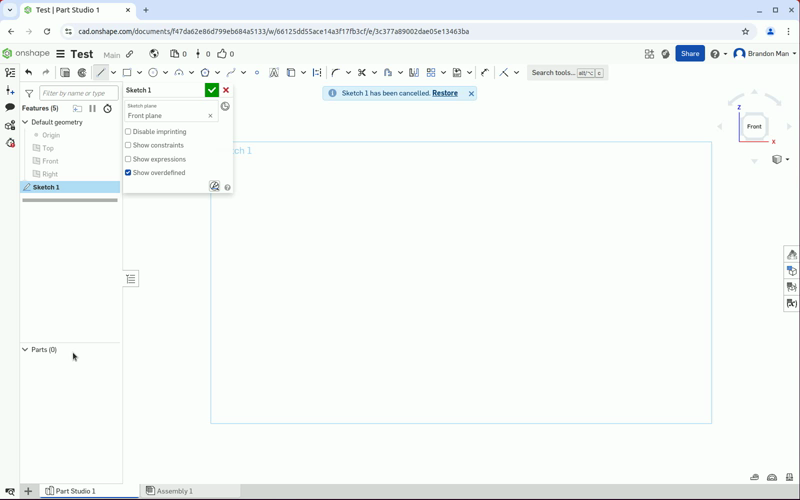
mouse_move(460, 282)
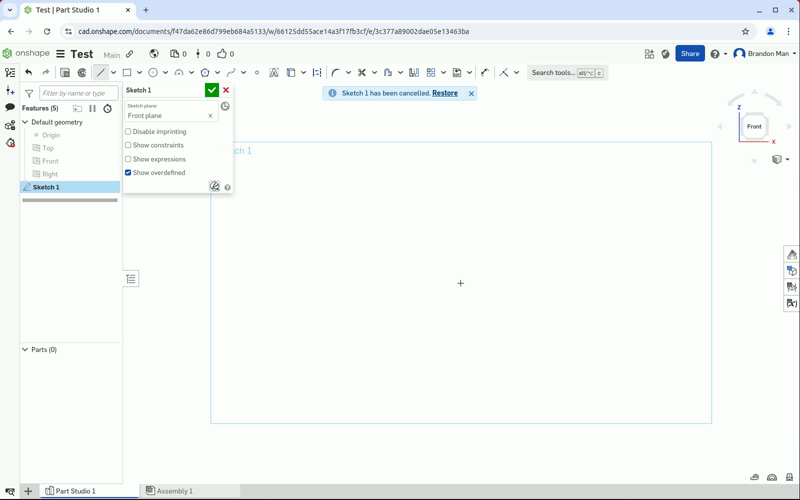
click(460, 282)
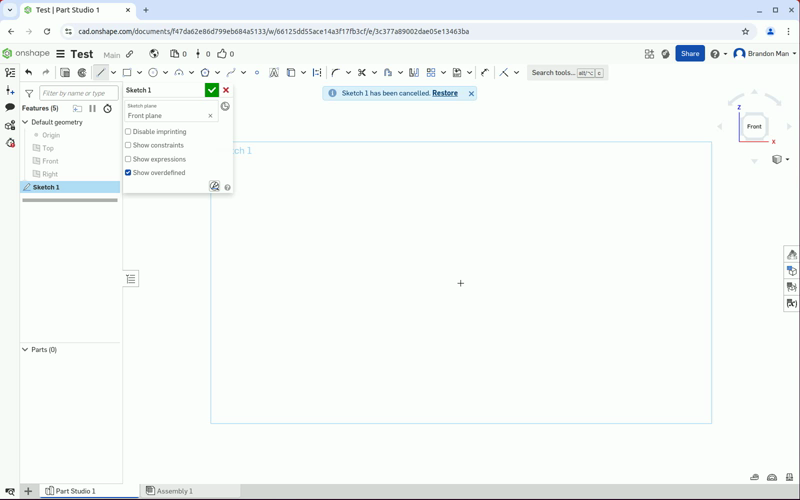
key_up(shift)
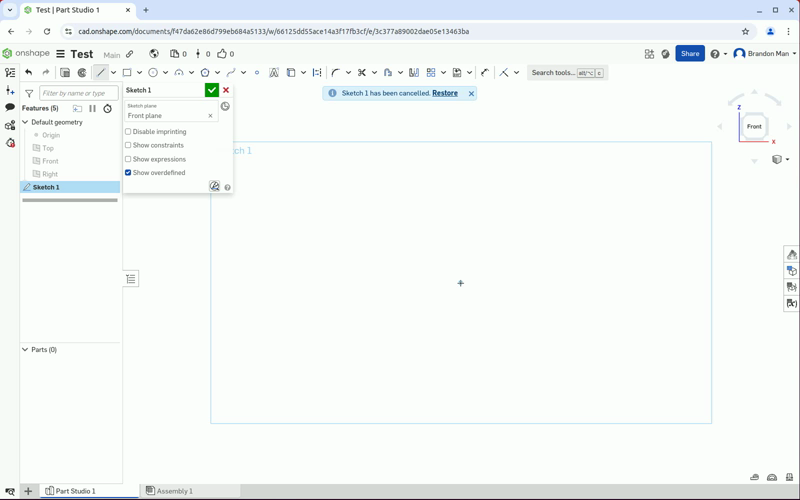
key_down(shift)
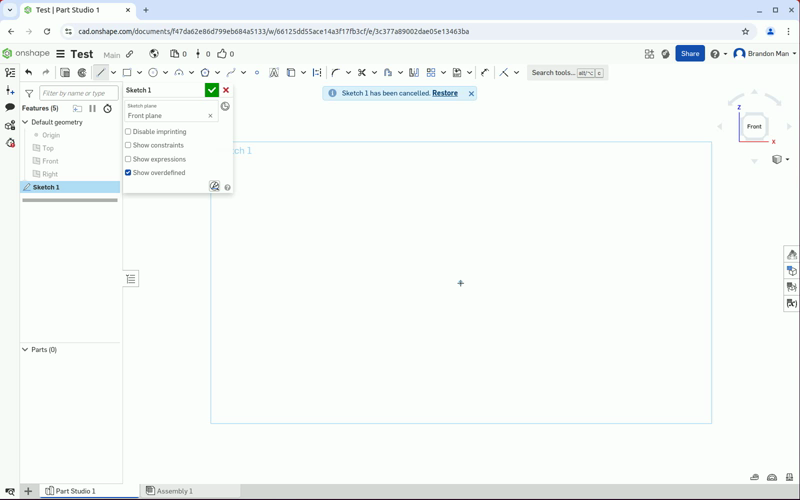
mouse_move(490, 282)
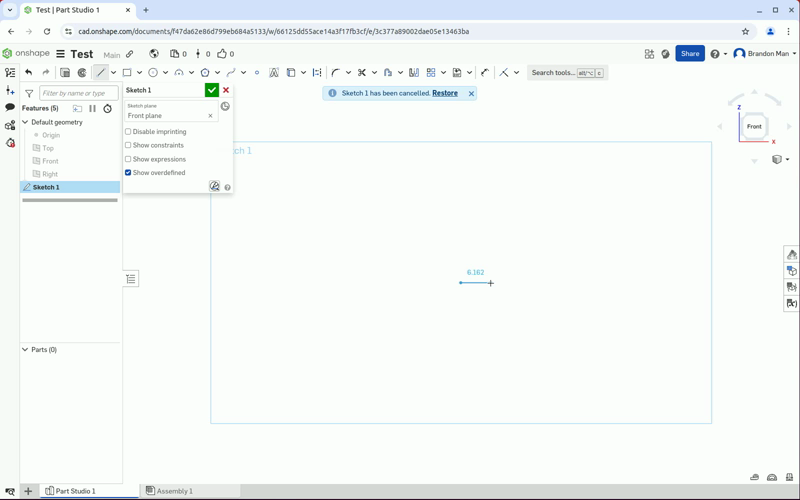
mouse_move(466, 282)
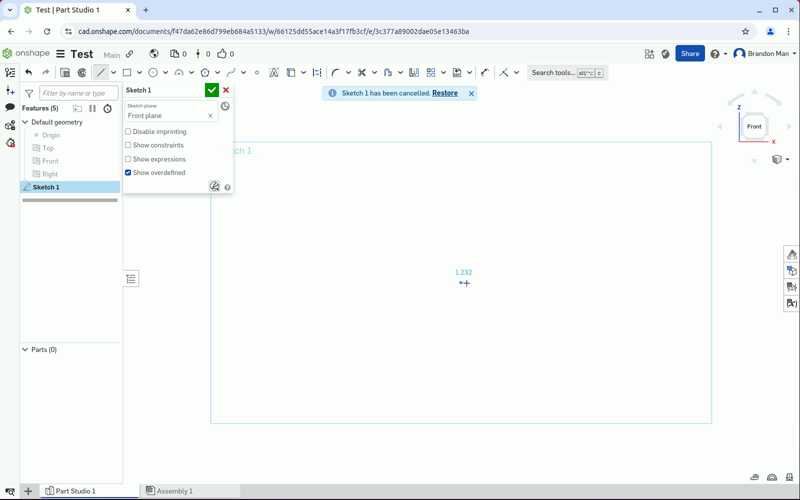
scroll(6)
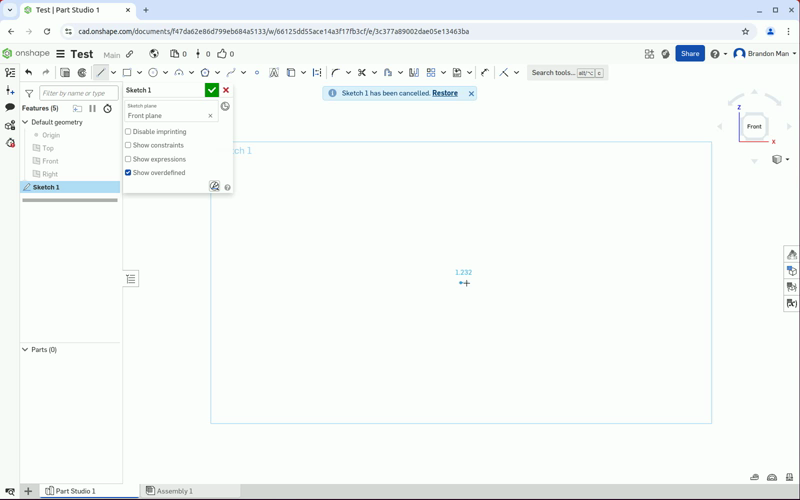
scroll(6)
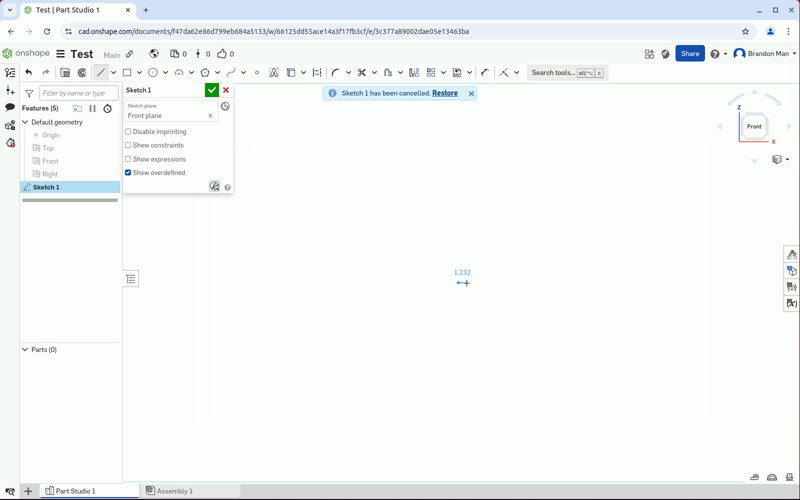
scroll(6)
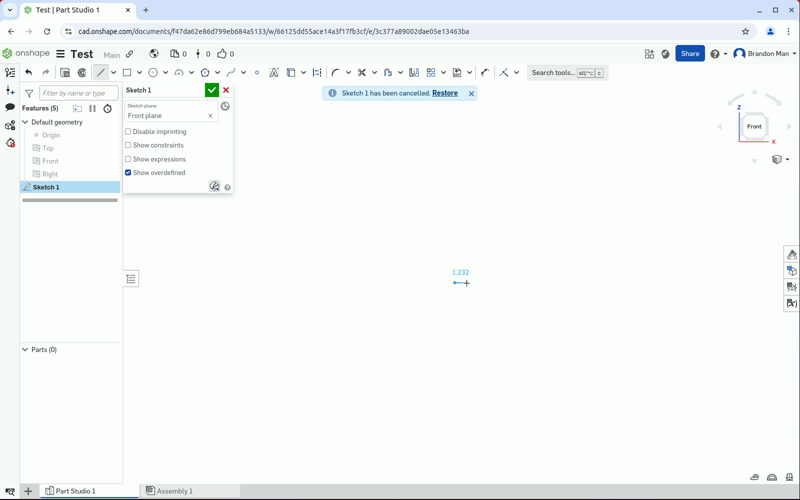
scroll(6)
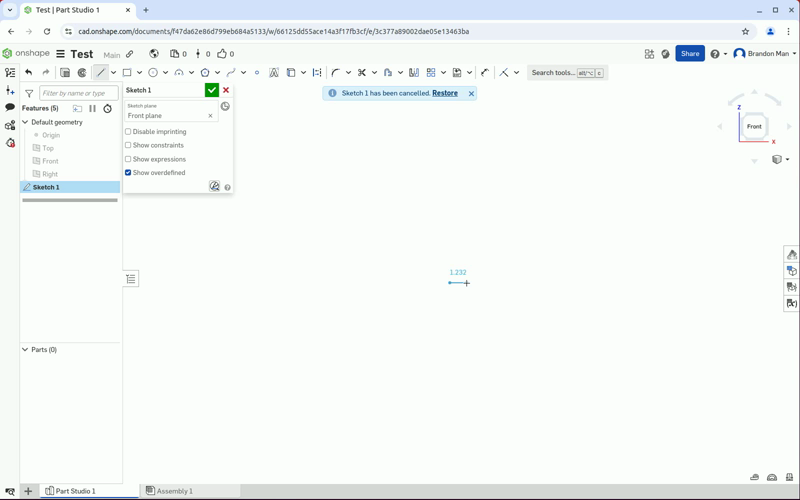
scroll(6)
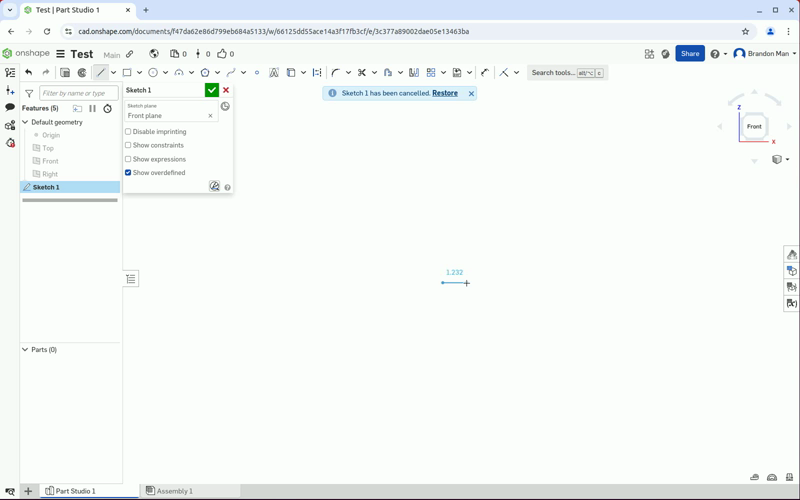
scroll(6)
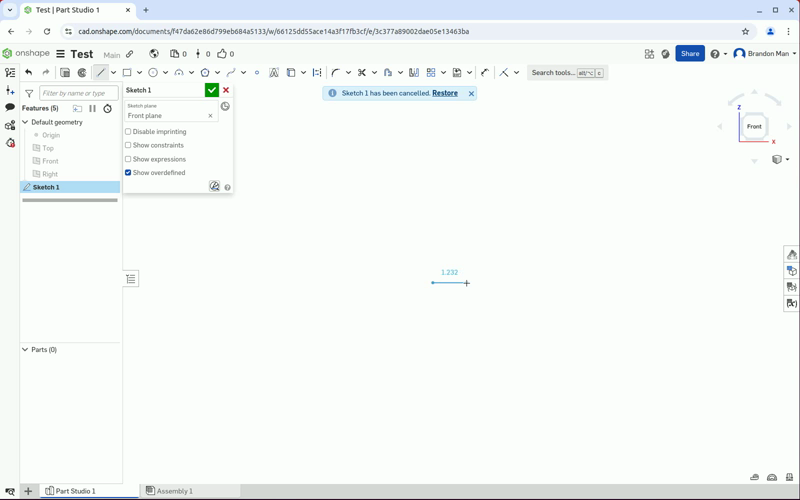
scroll(6)
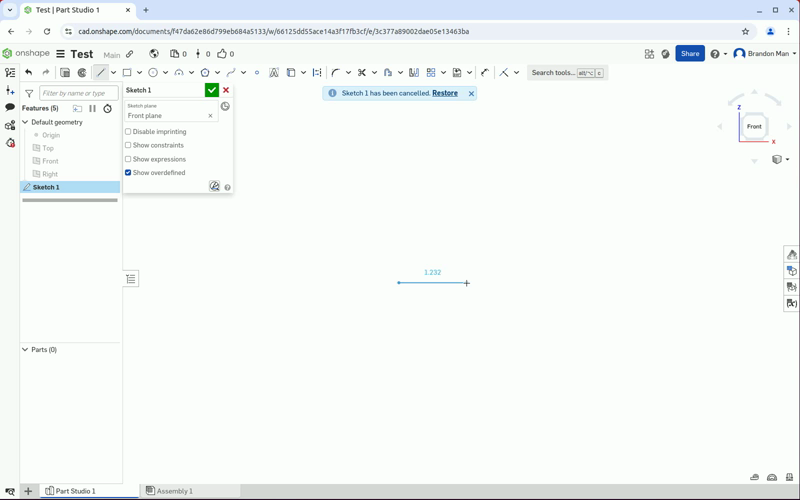
click(466, 282)
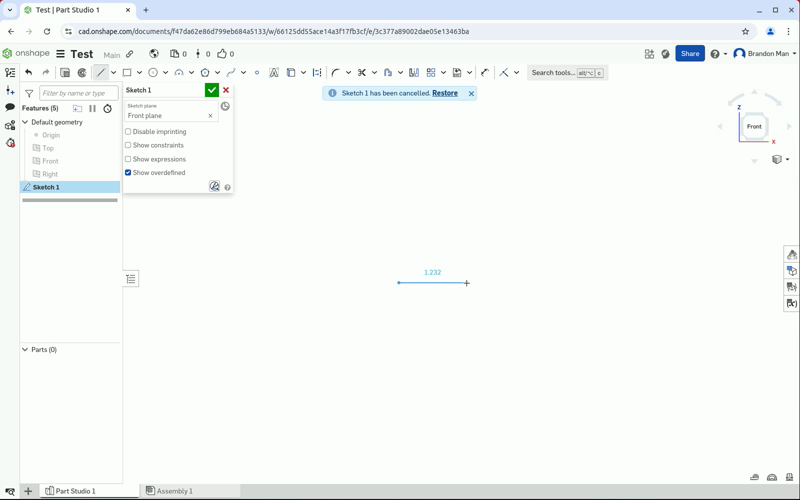
scroll(-6)
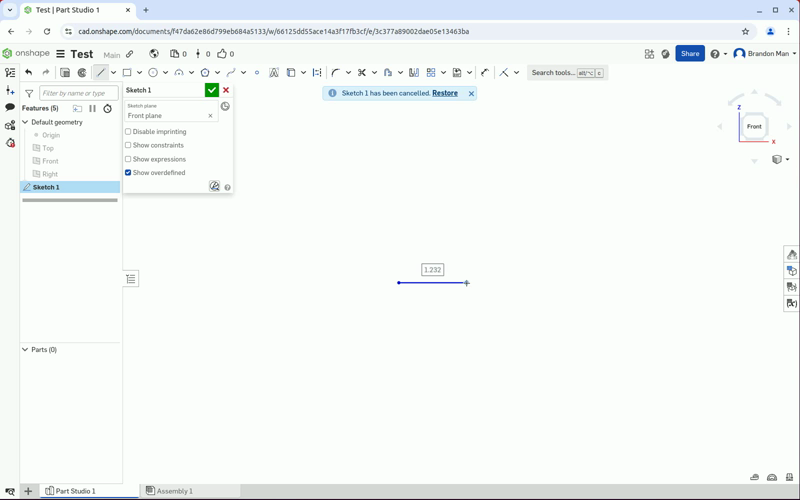
scroll(-6)
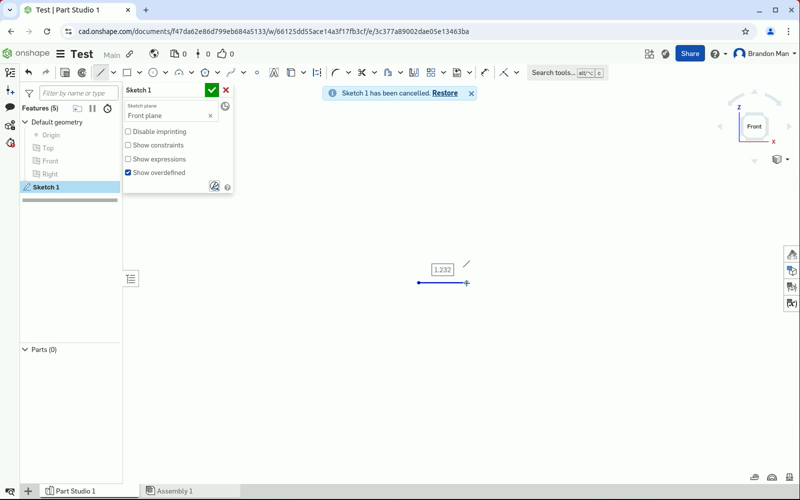
scroll(-6)
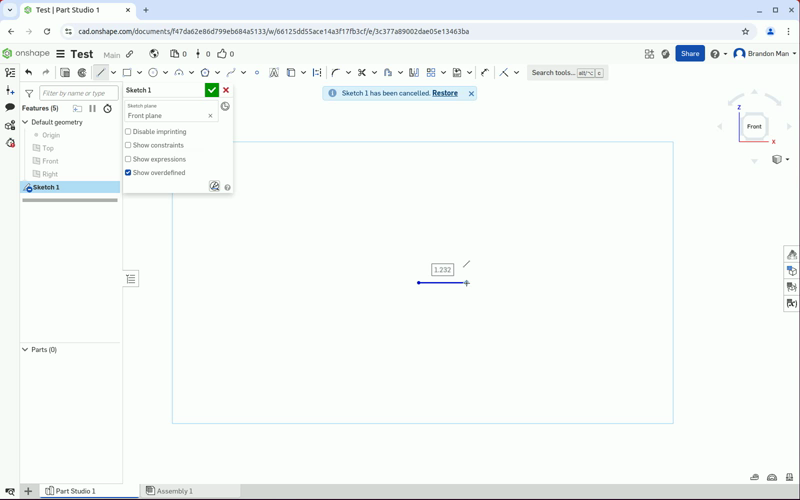
scroll(-6)
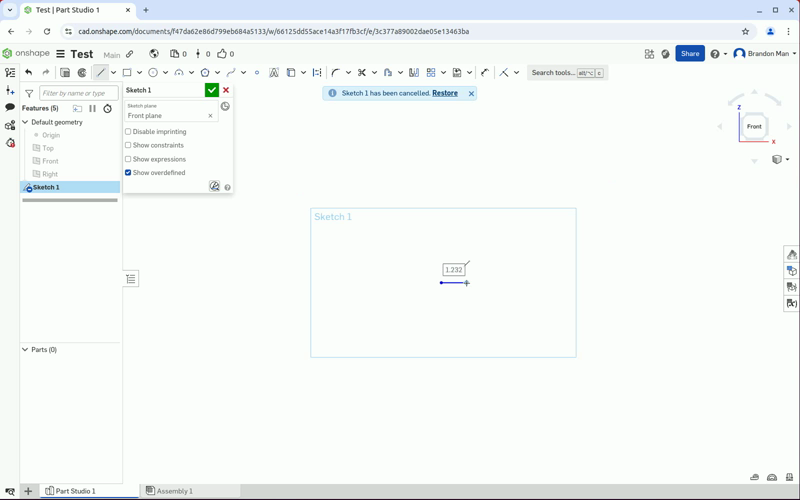
scroll(-6)
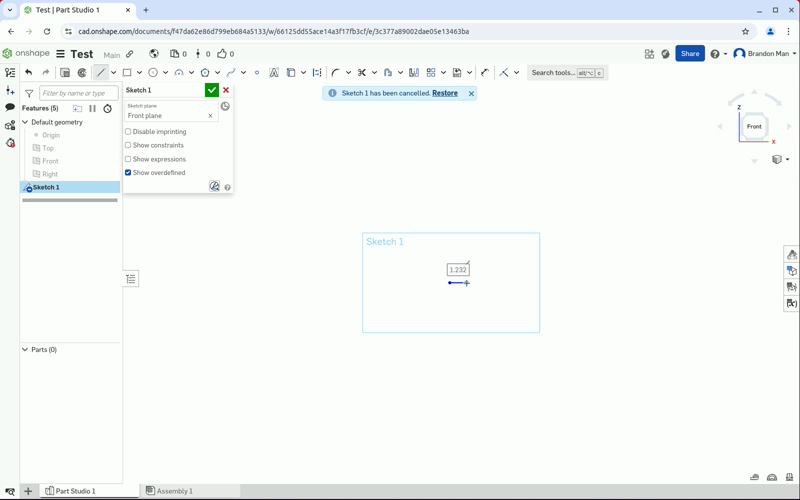
scroll(-6)
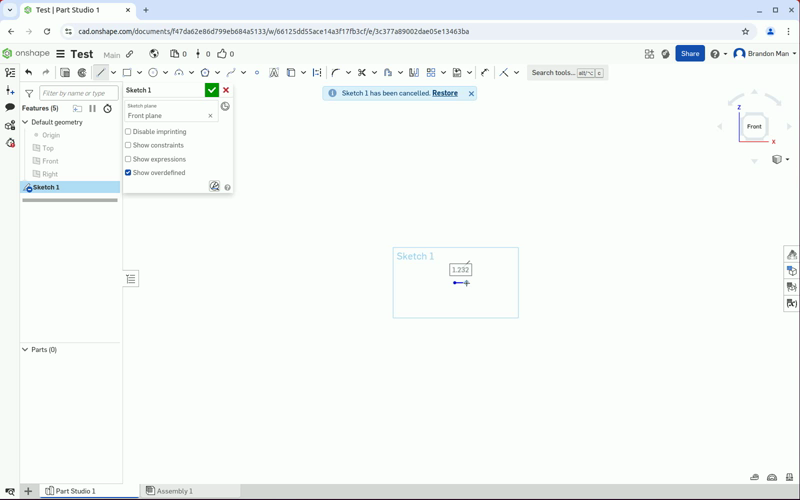
scroll(-6)
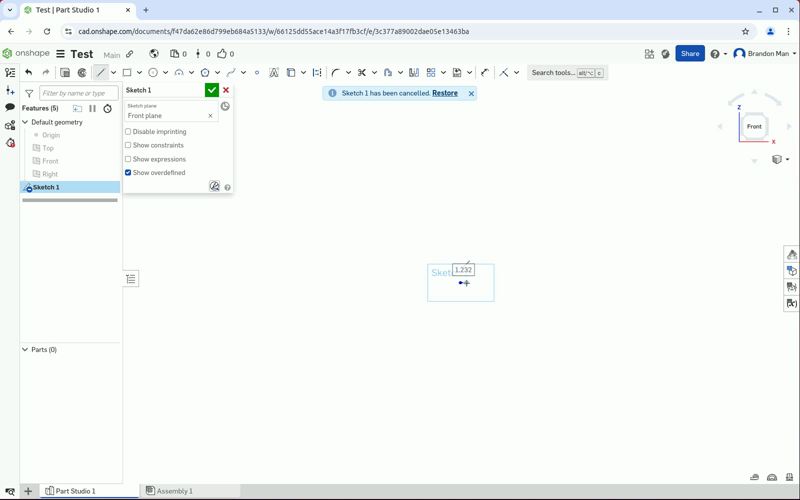
key_up(shift)
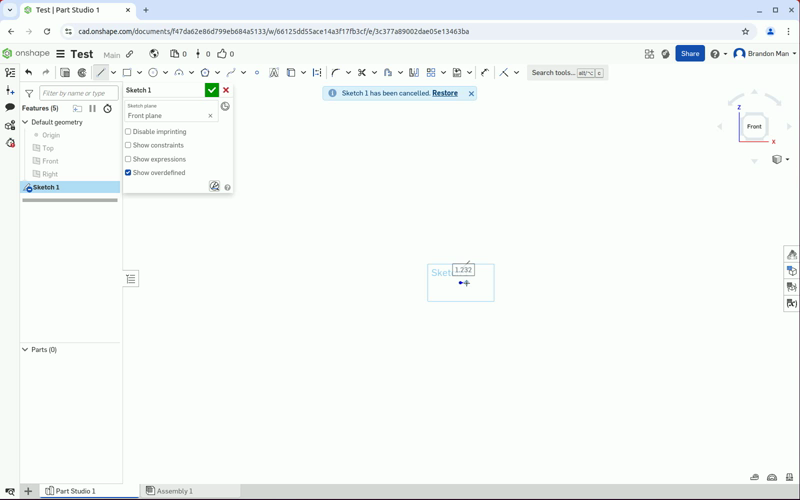
key_down(shift)
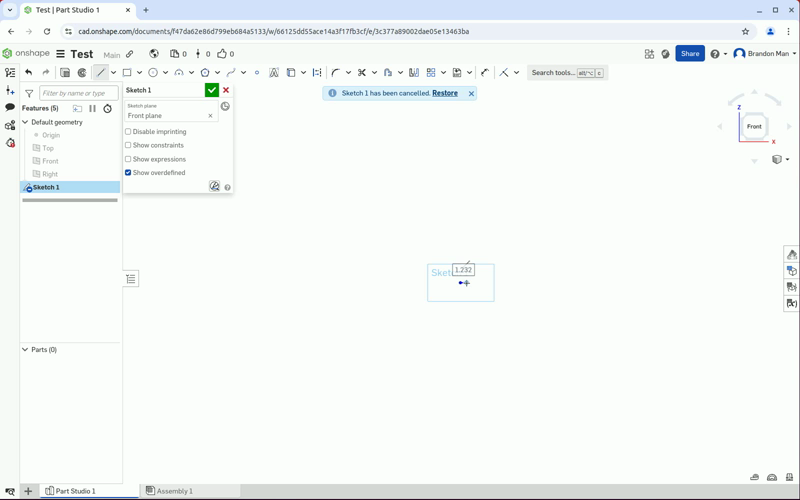
mouse_move(496, 282)
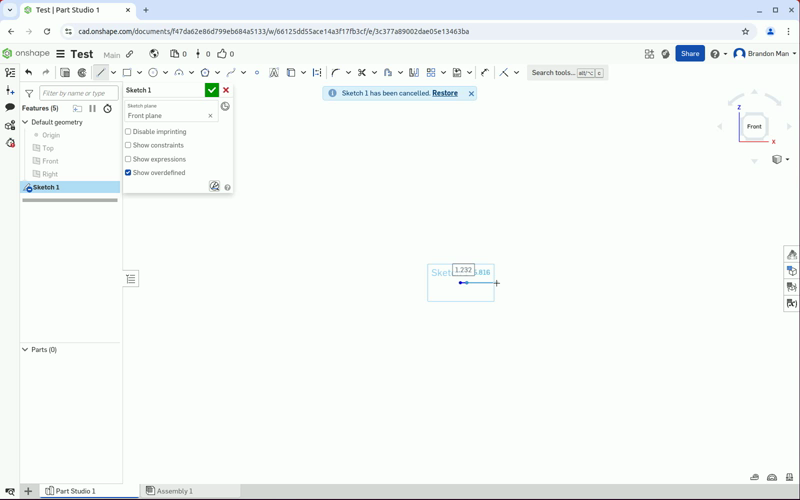
mouse_move(466, 261)
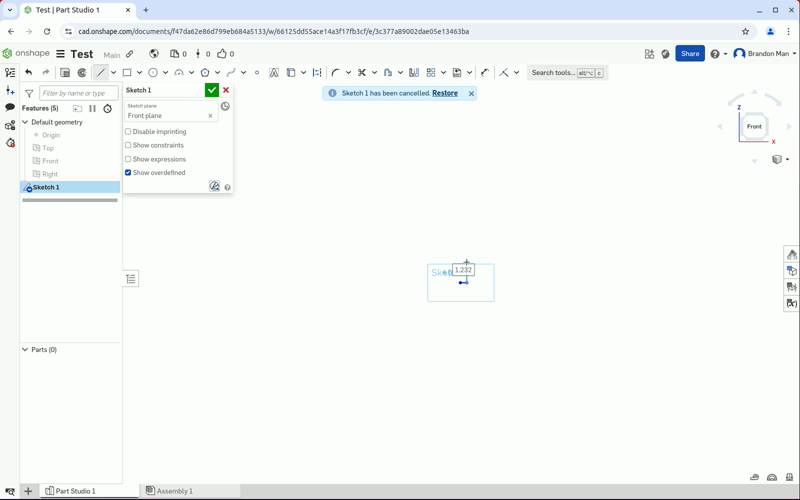
click(466, 261)
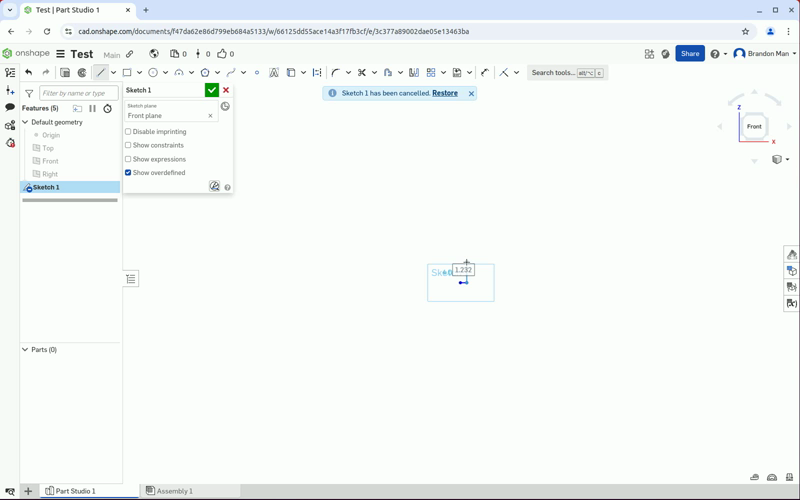
key_up(shift)
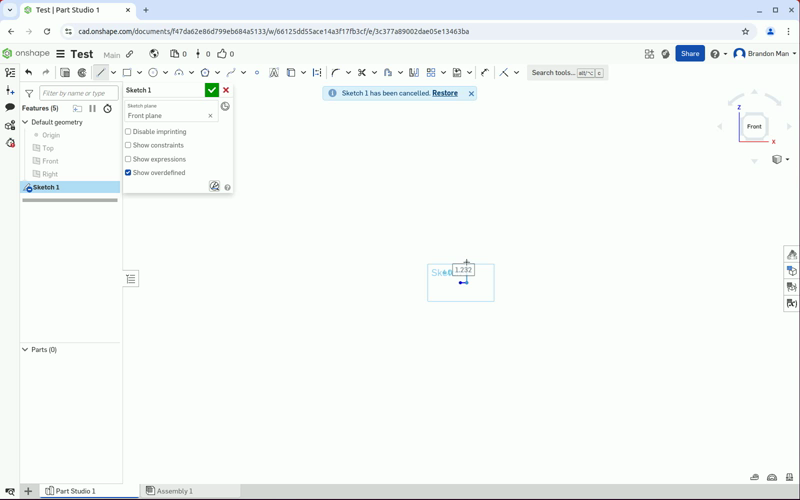
key_down(shift)
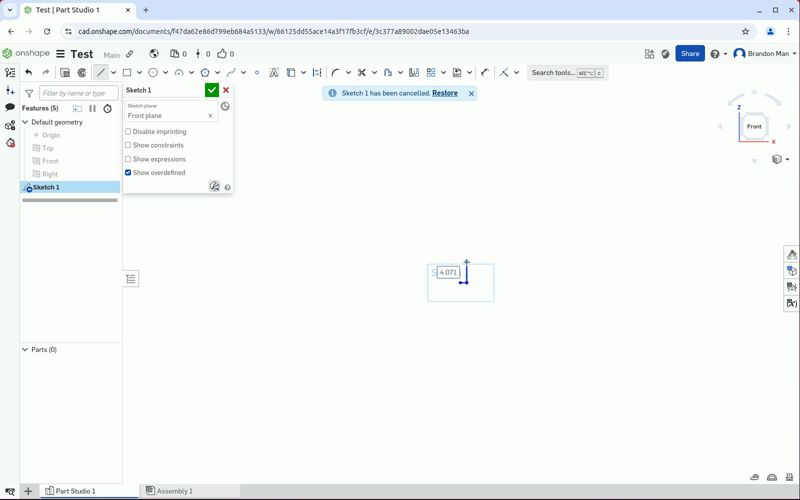
mouse_move(496, 261)
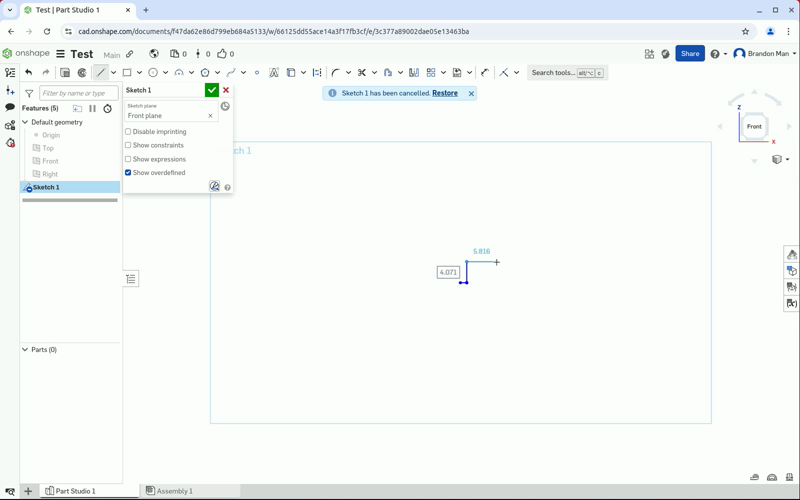
mouse_move(470, 261)
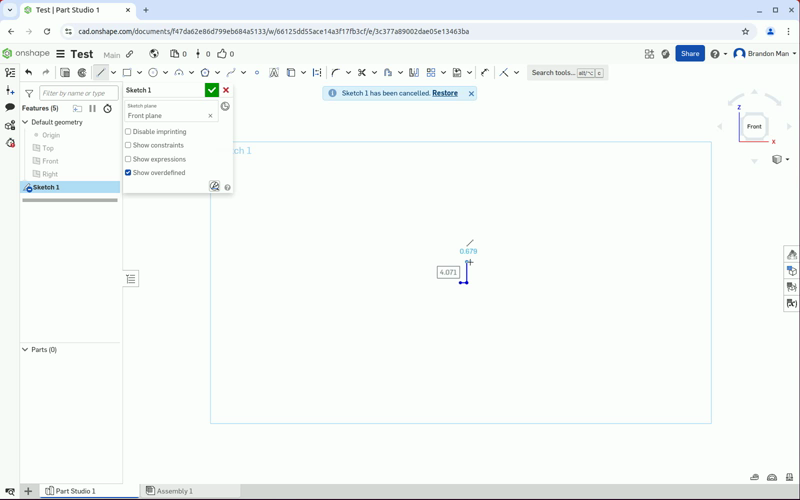
scroll(6)
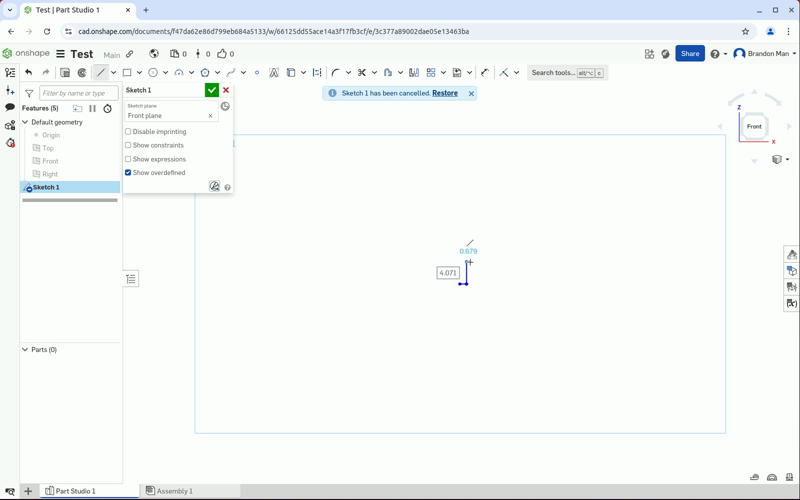
scroll(6)
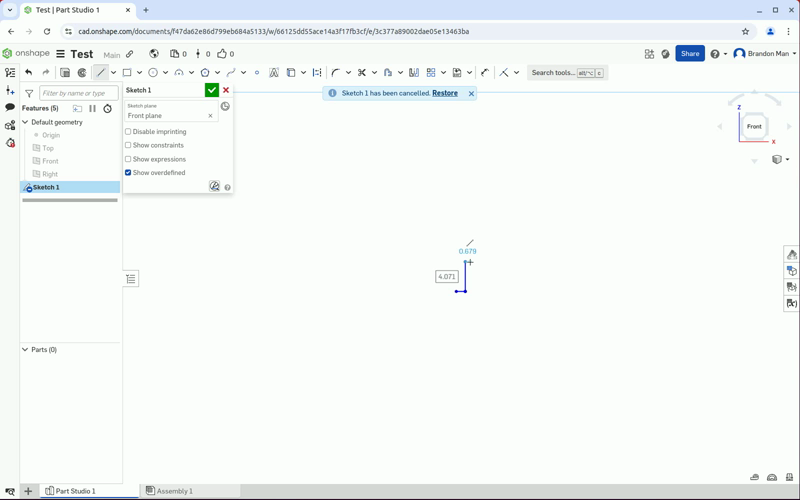
scroll(6)
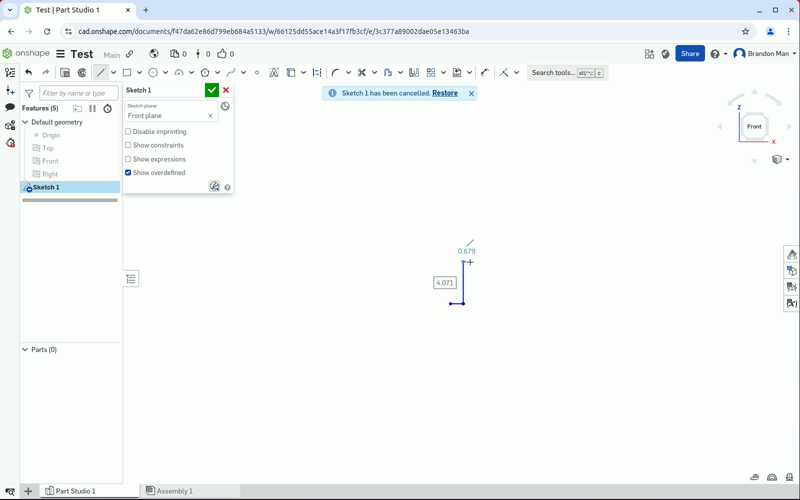
scroll(6)
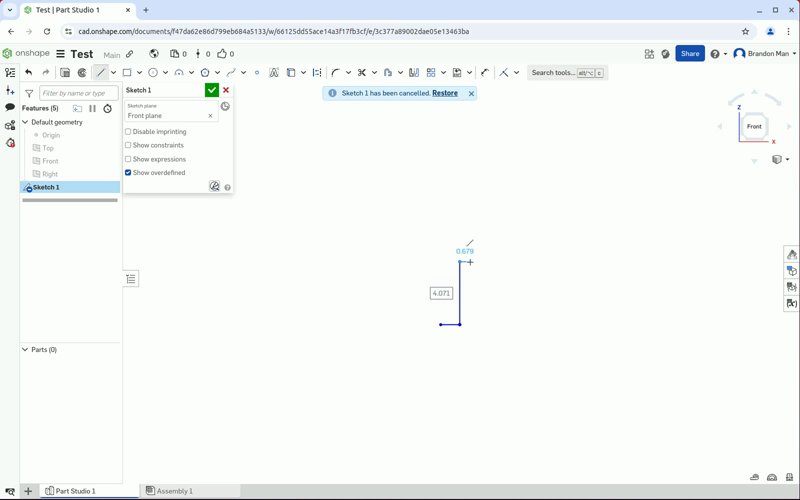
scroll(6)
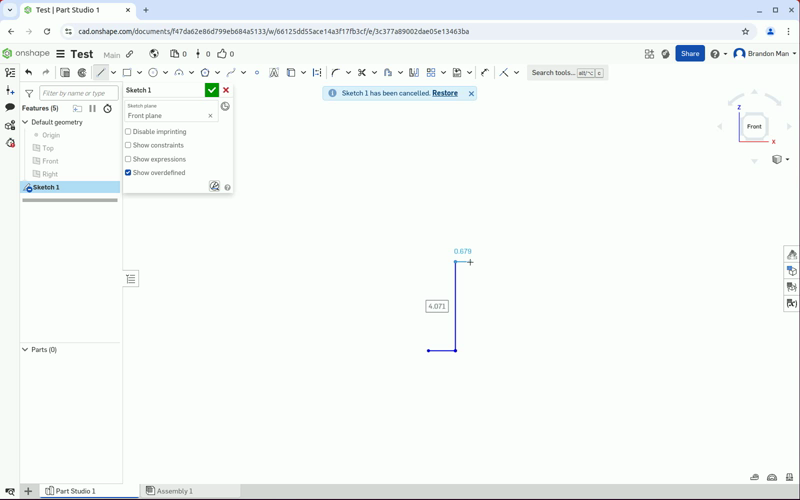
scroll(6)
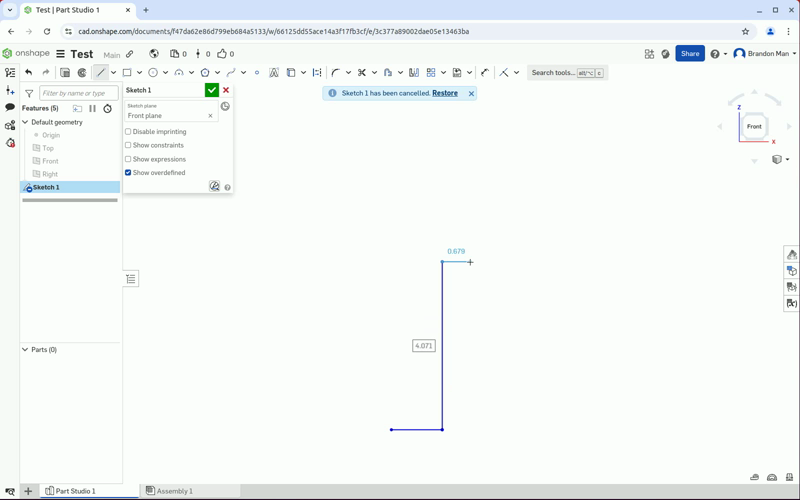
scroll(6)
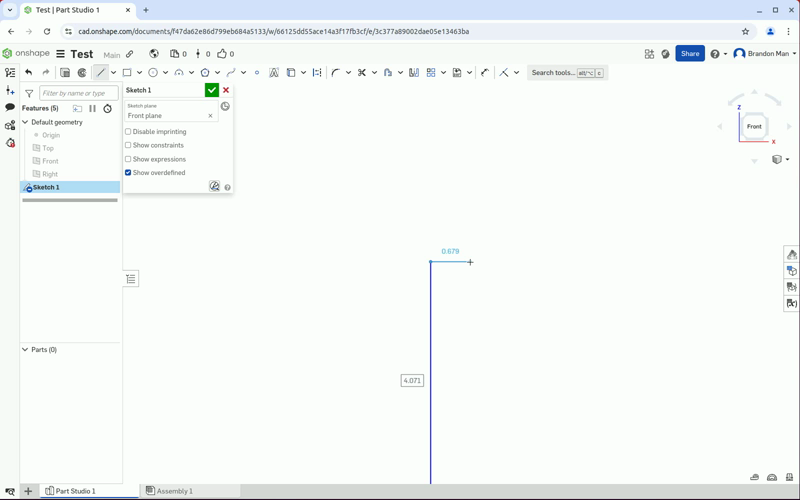
click(470, 261)
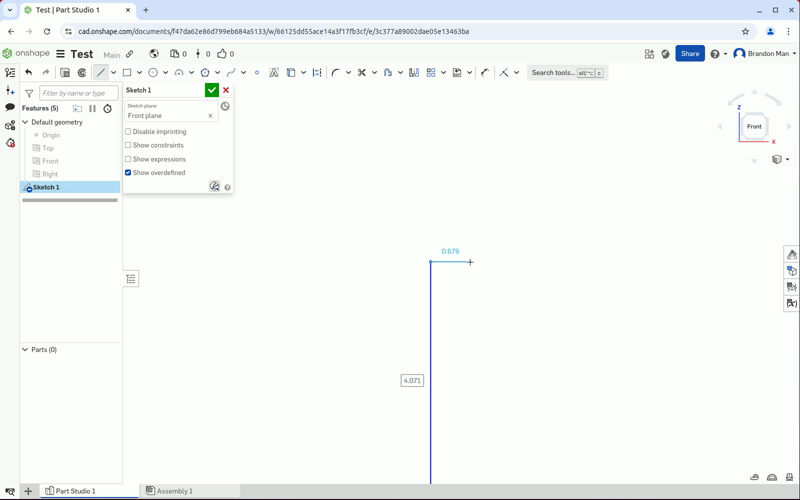
scroll(-6)
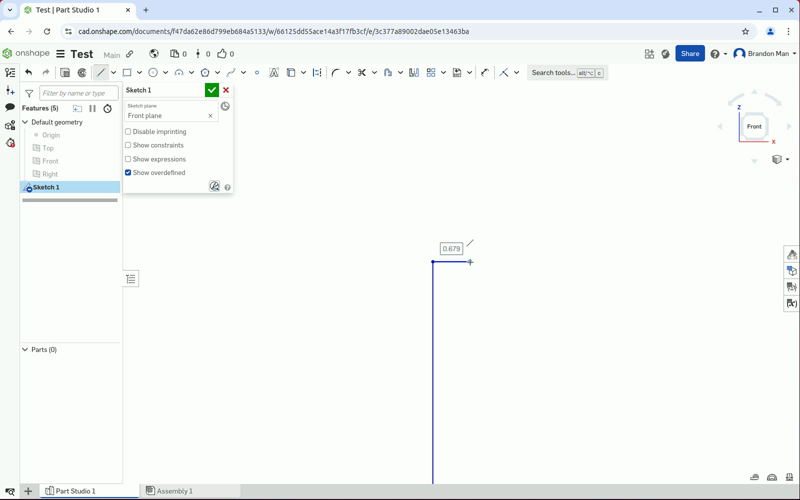
scroll(-6)
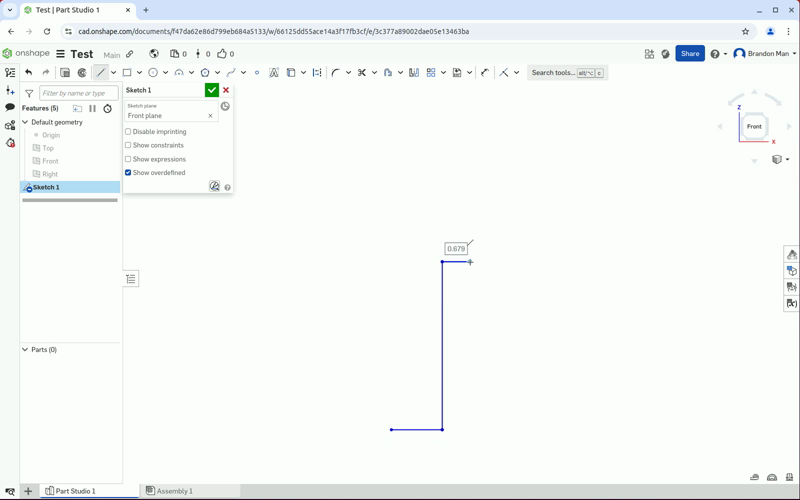
scroll(-6)
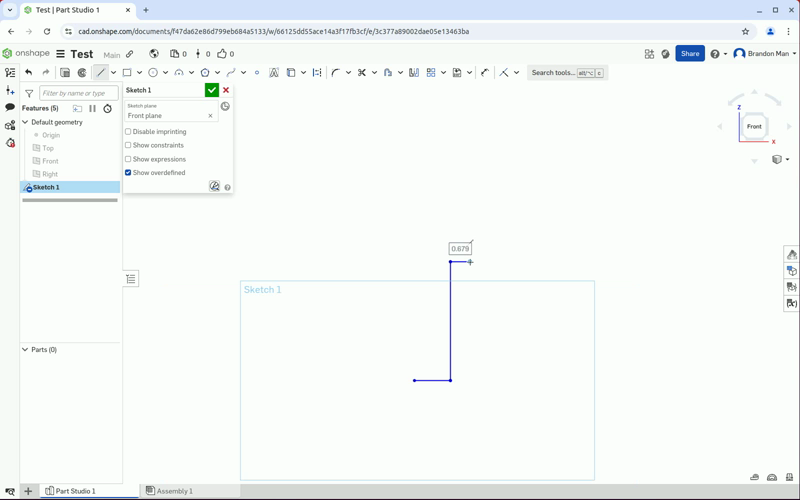
scroll(-6)
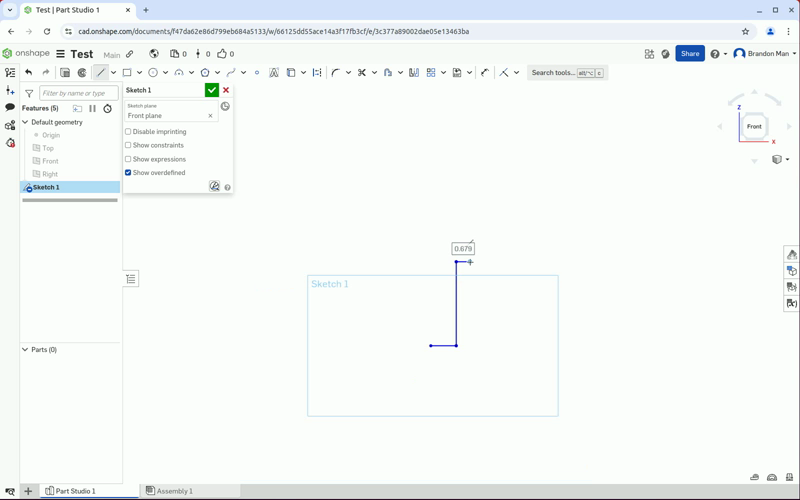
scroll(-6)
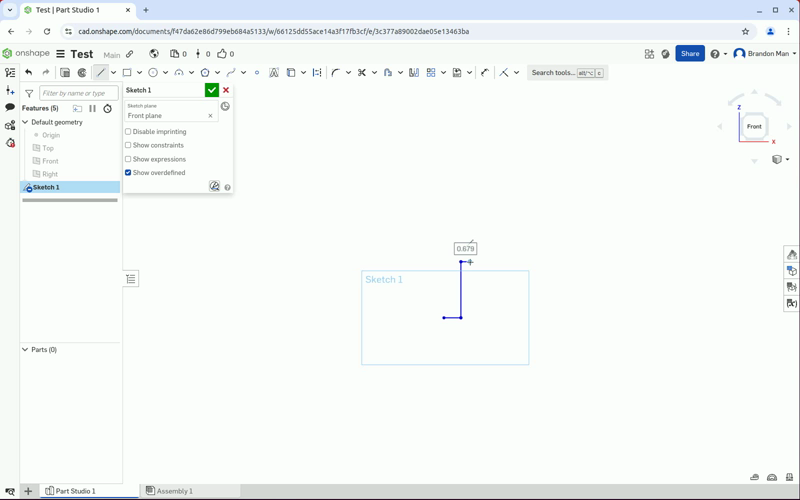
scroll(-6)
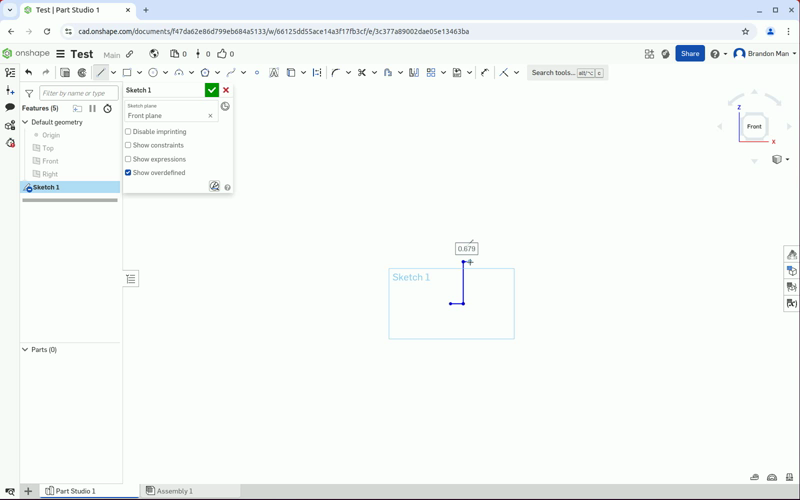
scroll(-6)
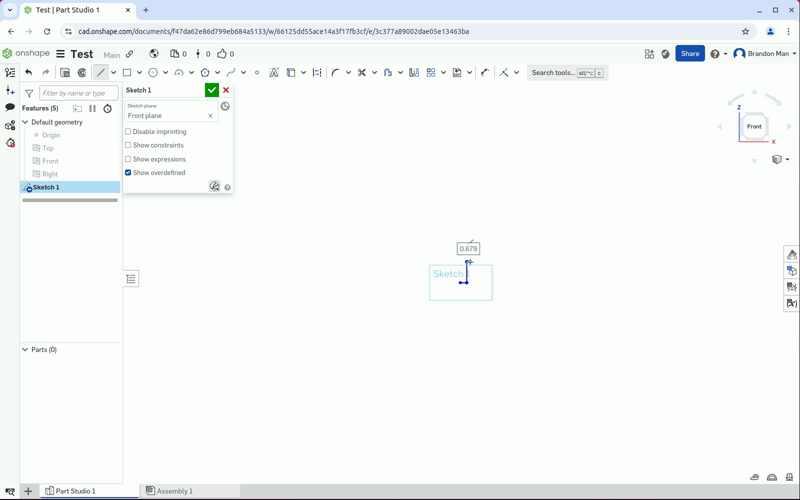
key_up(shift)
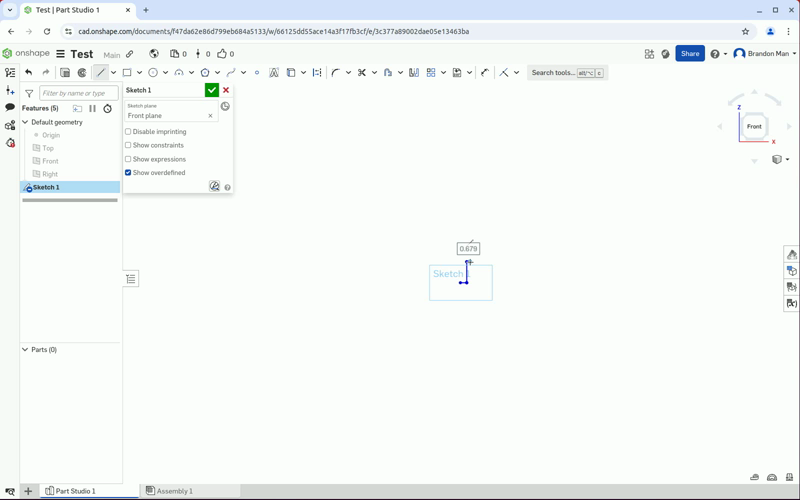
key_down(shift)
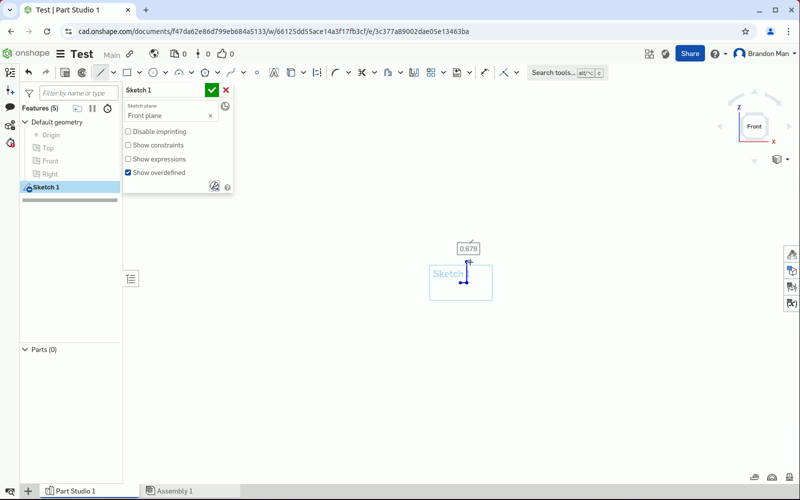
mouse_move(500, 261)
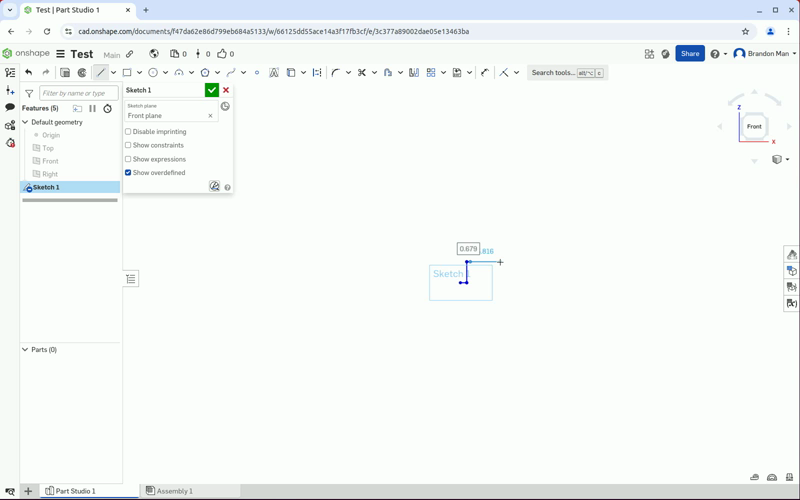
mouse_move(470, 274)
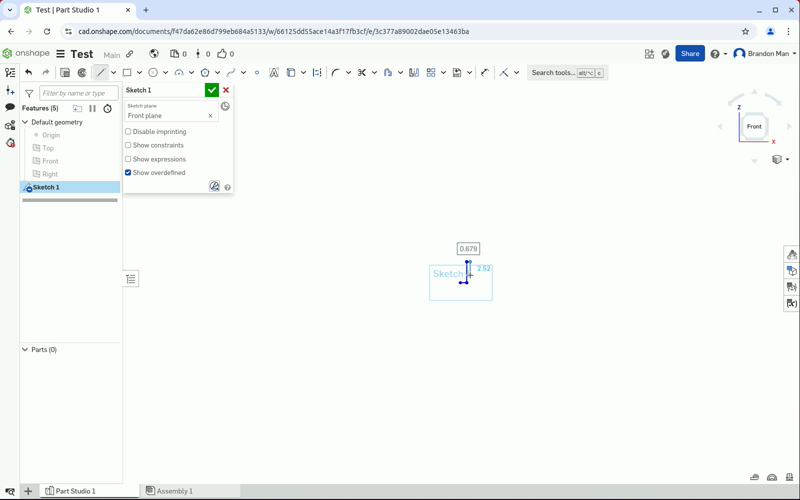
click(470, 274)
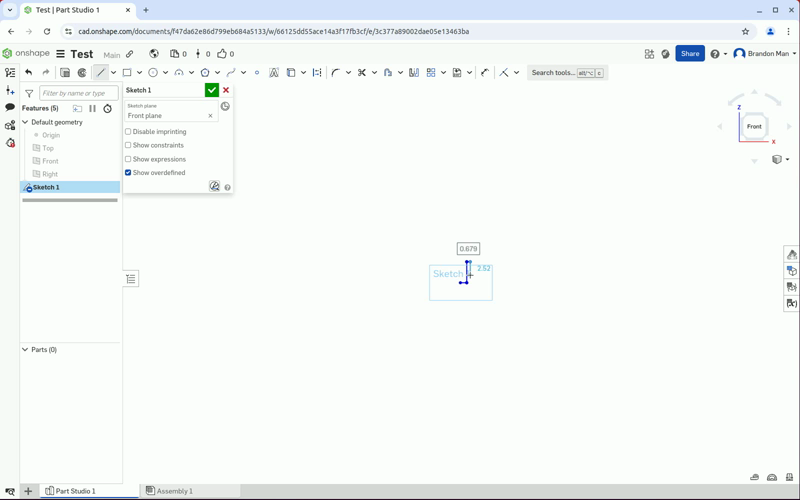
key_up(shift)
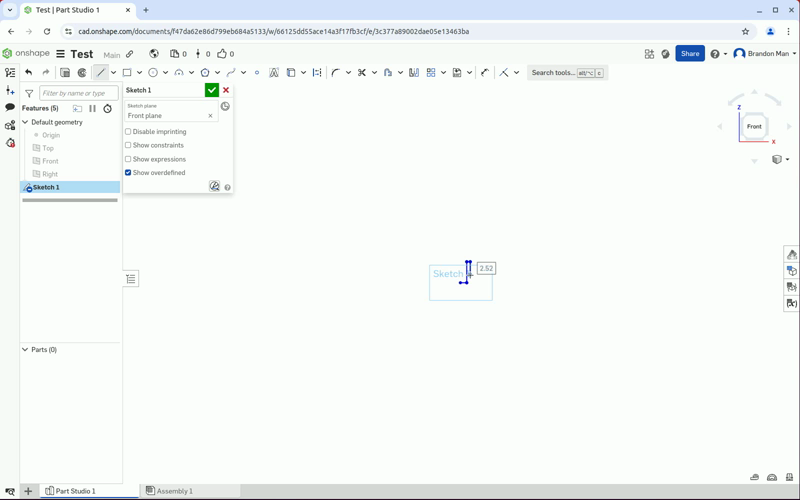
key_down(shift)
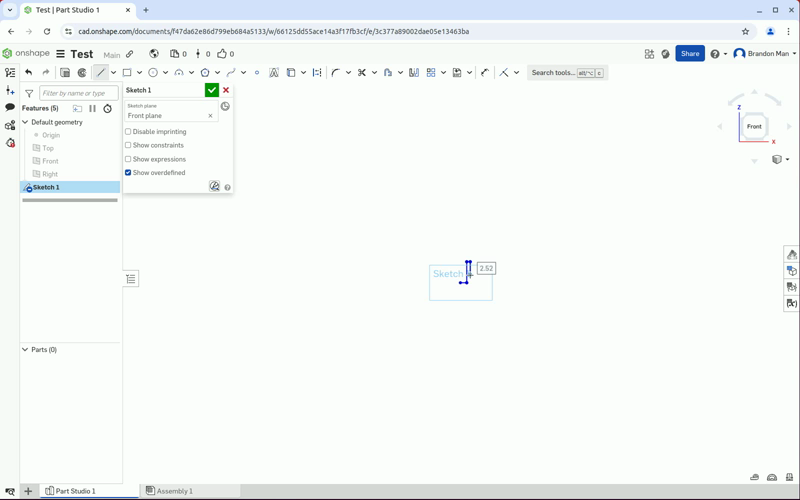
mouse_move(500, 274)
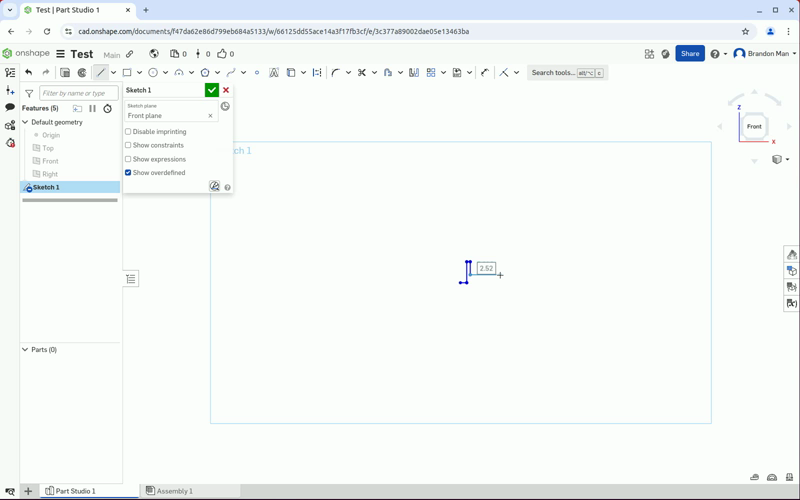
mouse_move(477, 274)
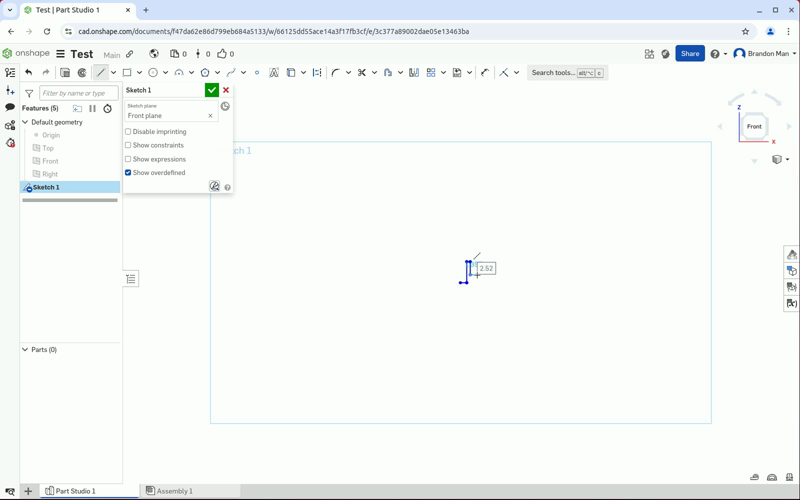
scroll(6)
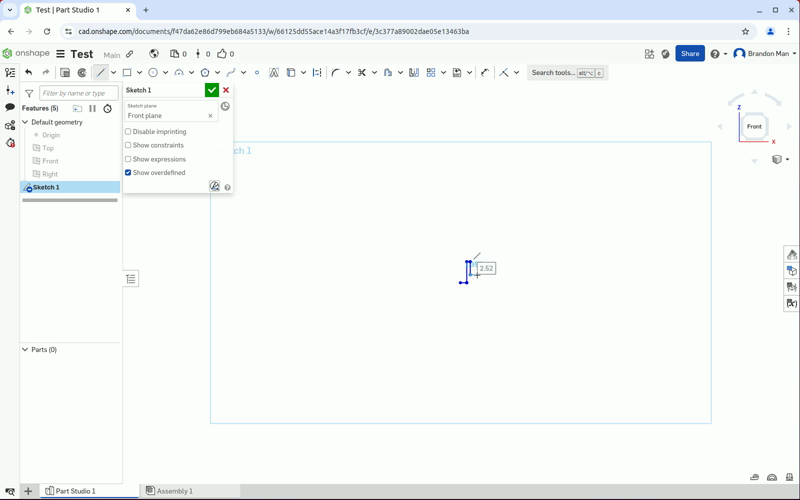
scroll(6)
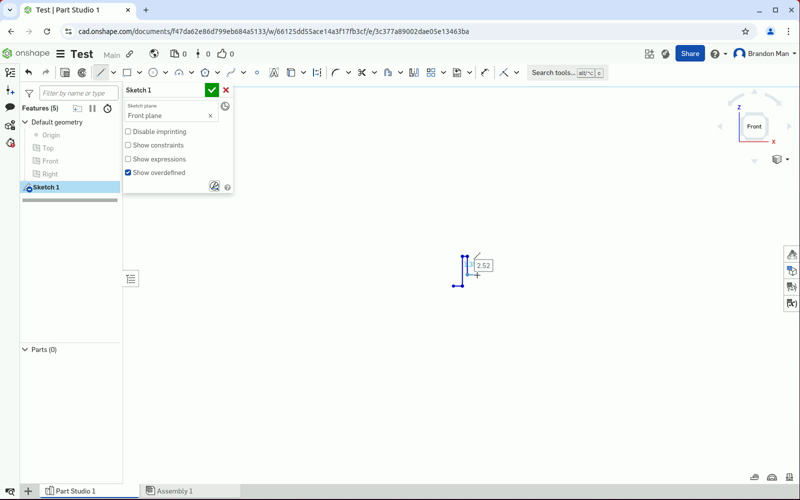
scroll(6)
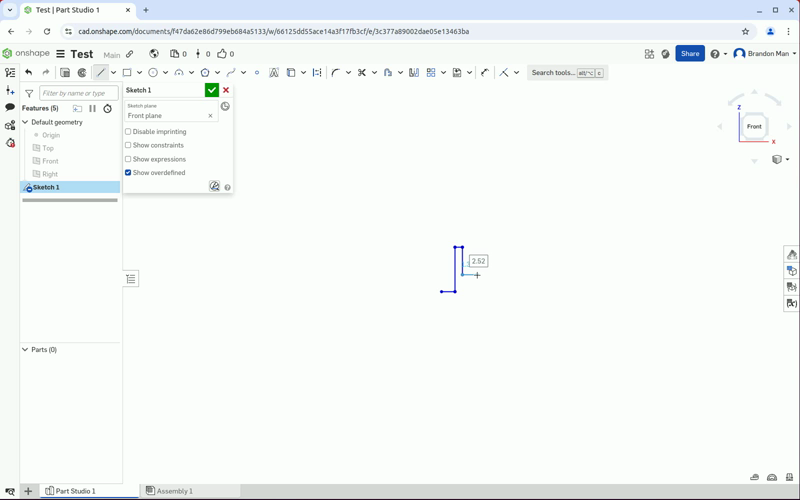
scroll(6)
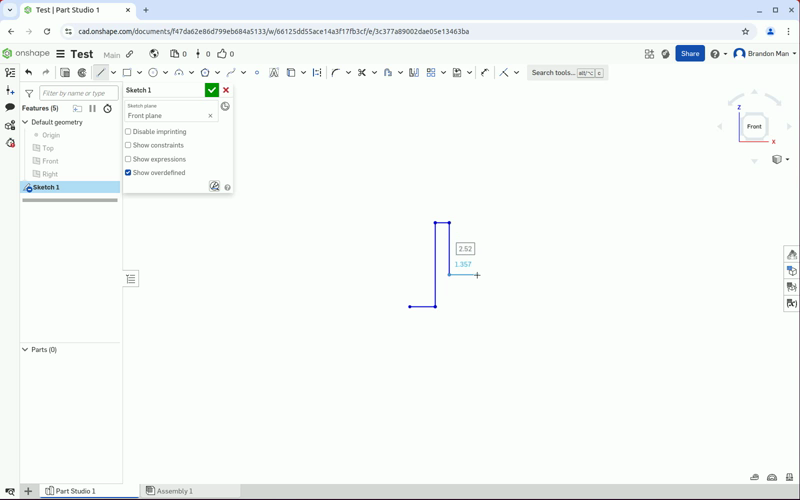
scroll(6)
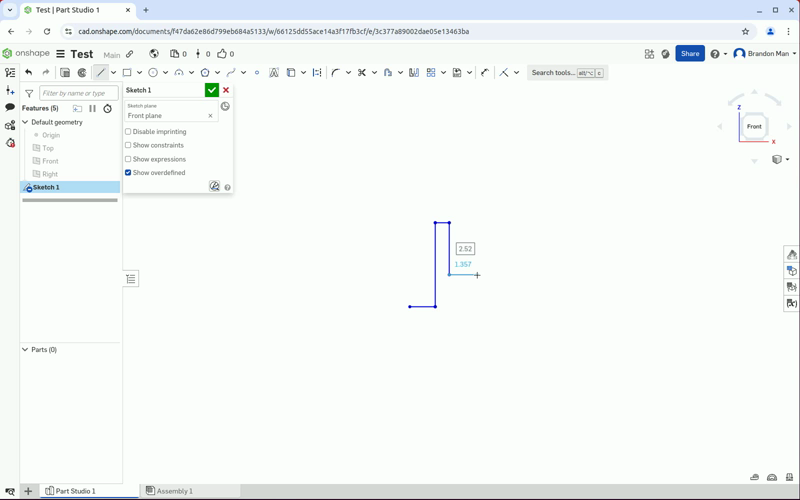
scroll(6)
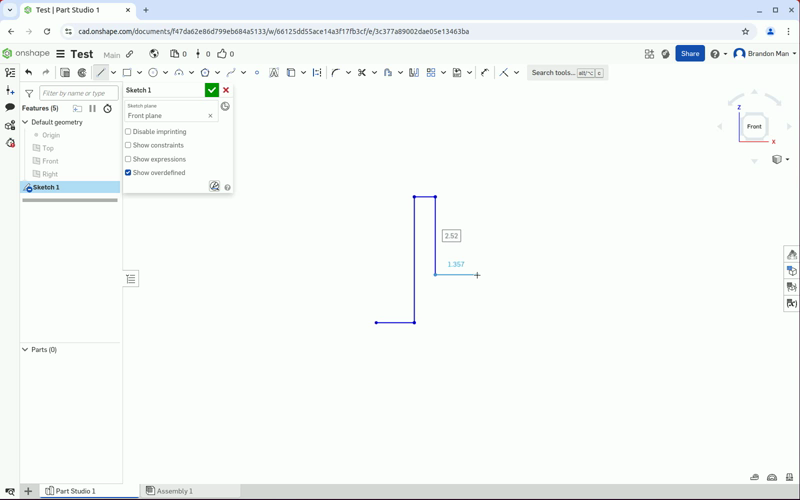
scroll(6)
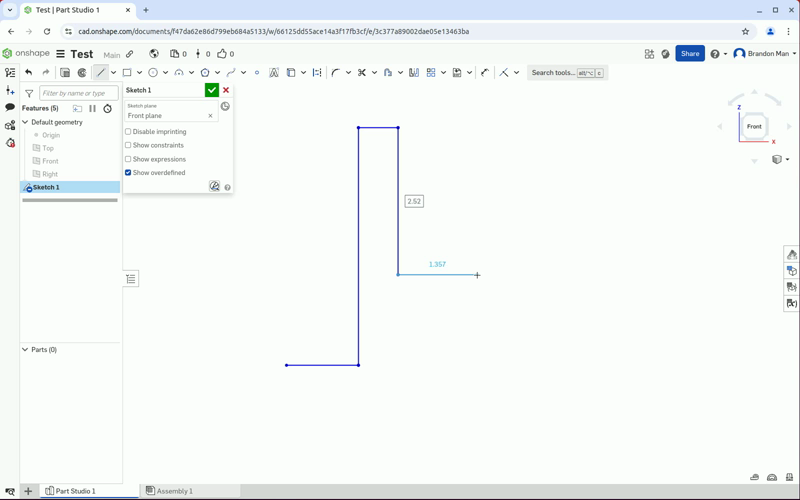
click(477, 274)
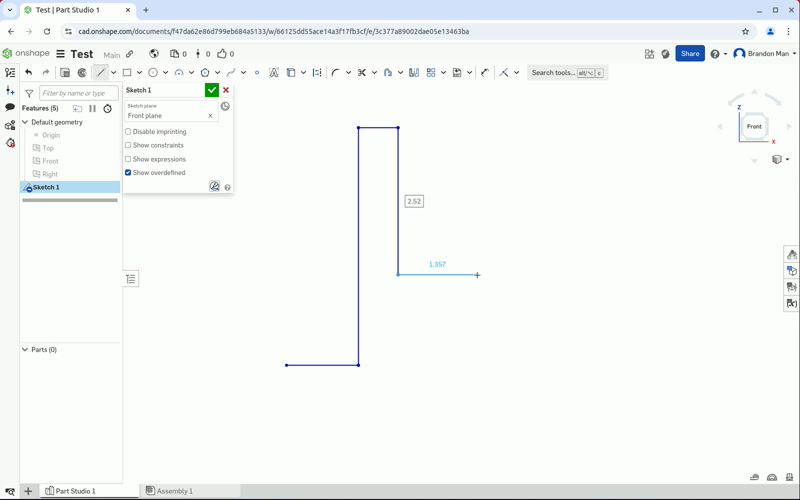
scroll(-6)
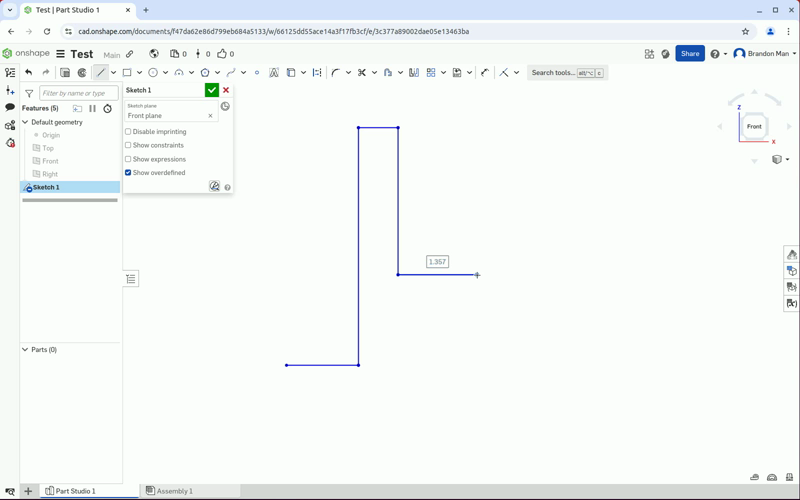
scroll(-6)
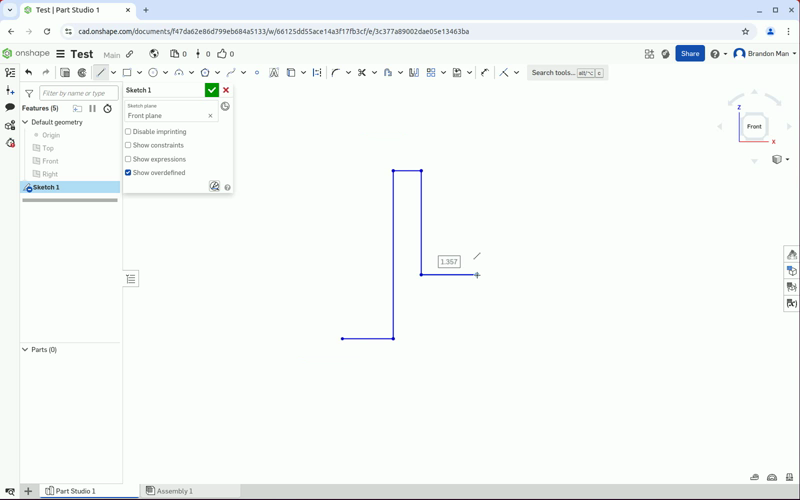
scroll(-6)
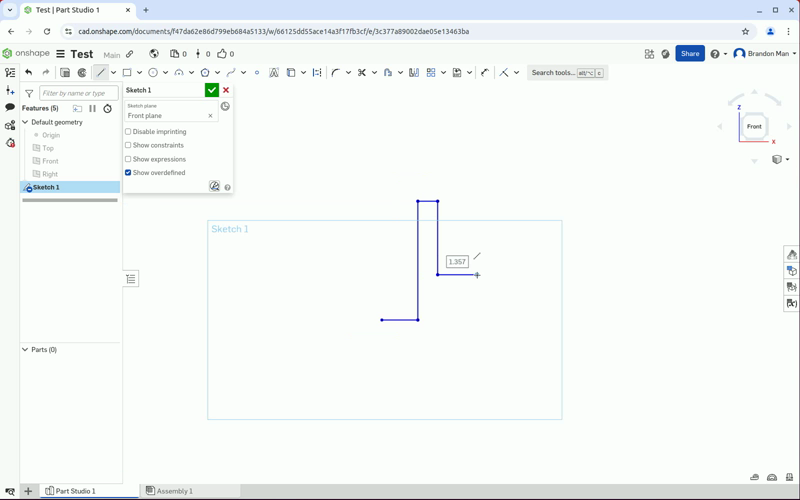
scroll(-6)
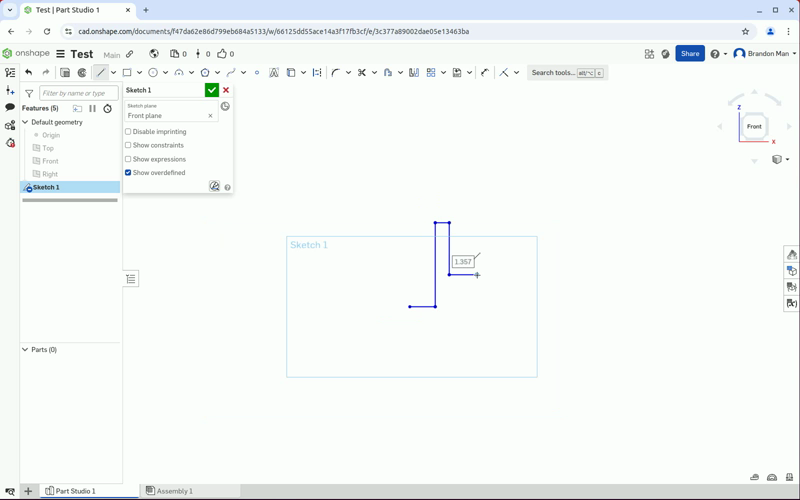
scroll(-6)
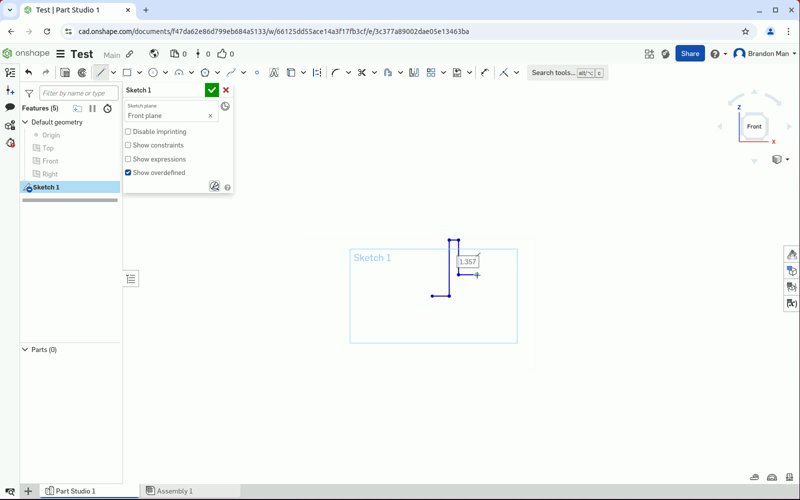
scroll(-6)
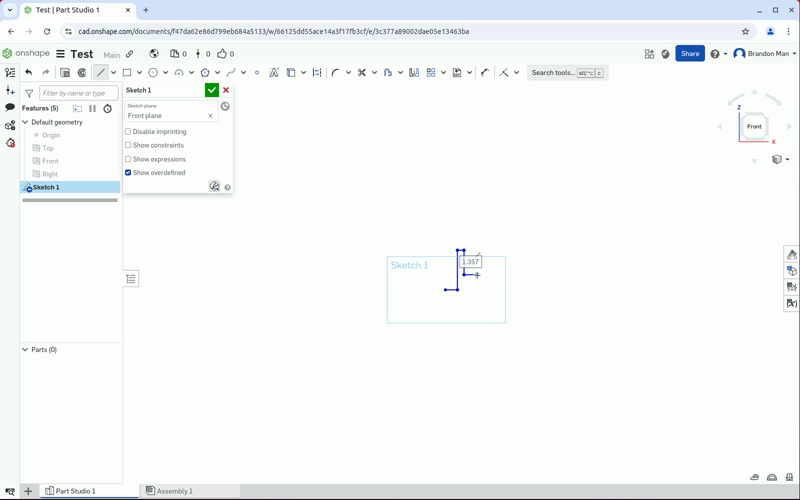
scroll(-6)
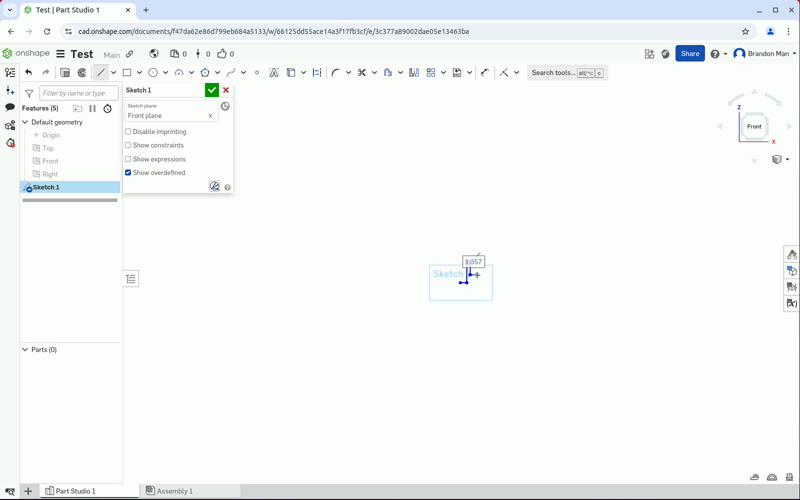
key_up(shift)
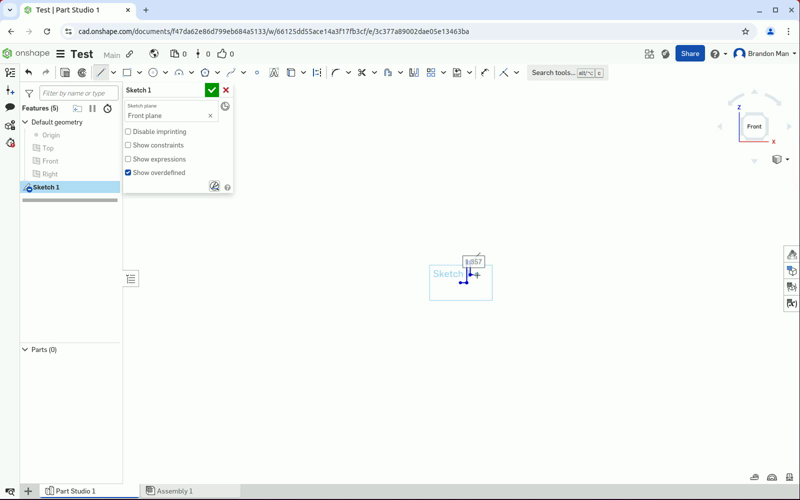
key_down(shift)
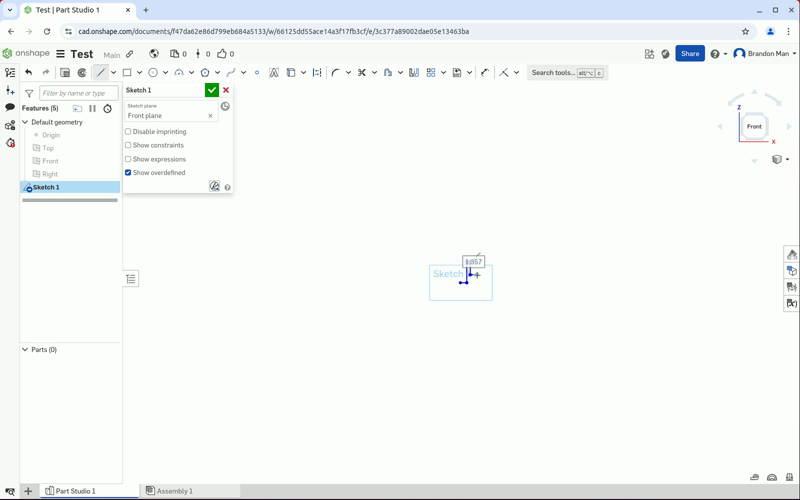
mouse_move(477, 170)
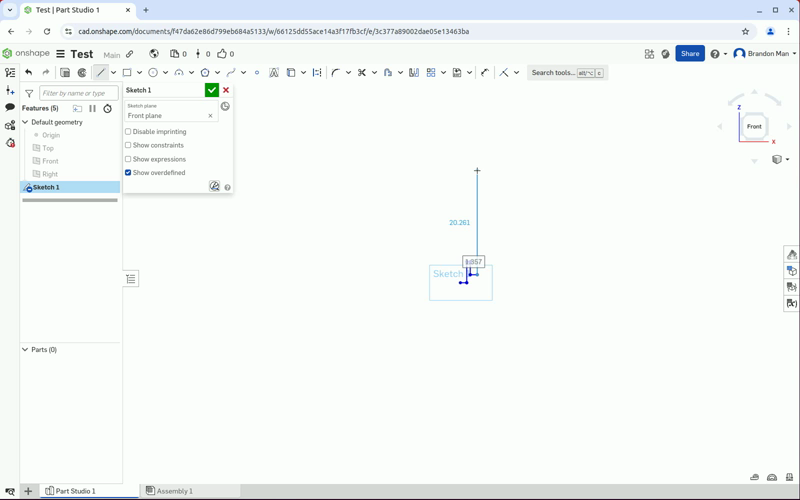
click(477, 170)
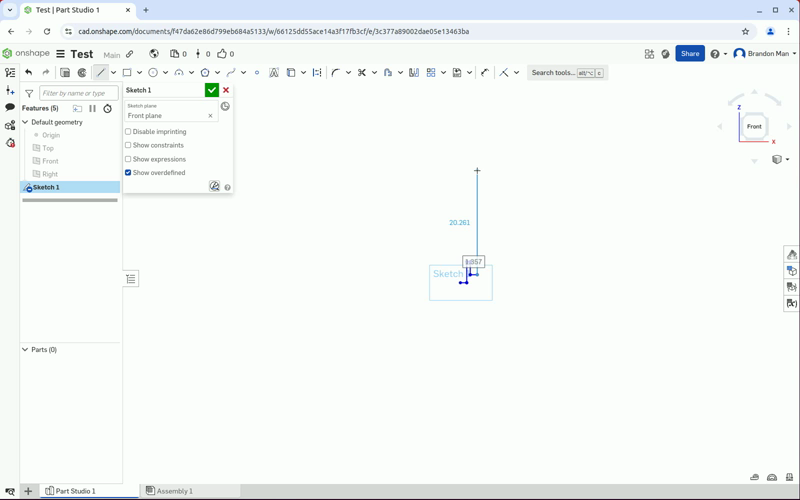
key_up(shift)
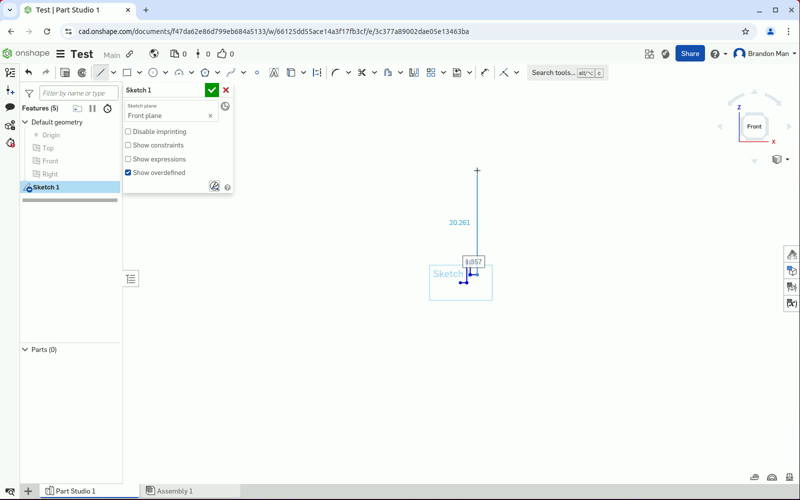
key_down(shift)
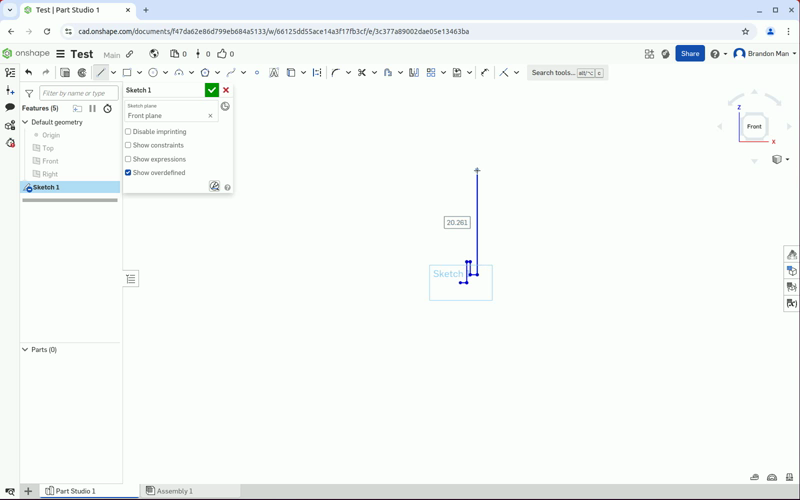
mouse_move(507, 170)
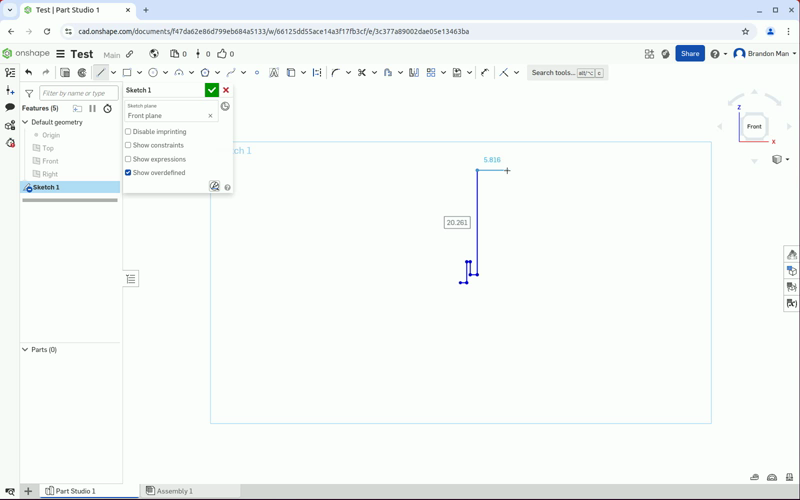
mouse_move(460, 170)
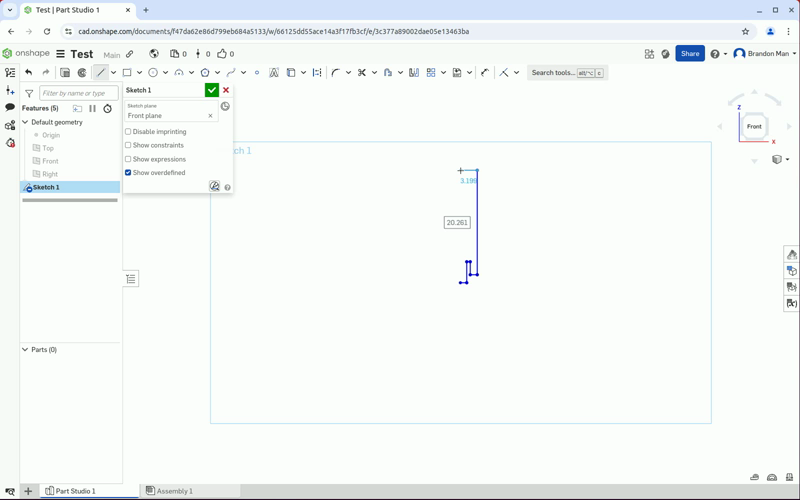
click(460, 170)
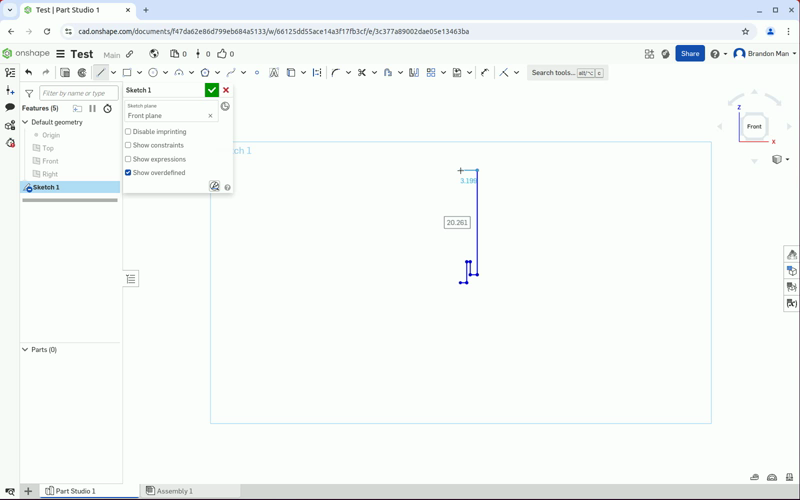
key_up(shift)
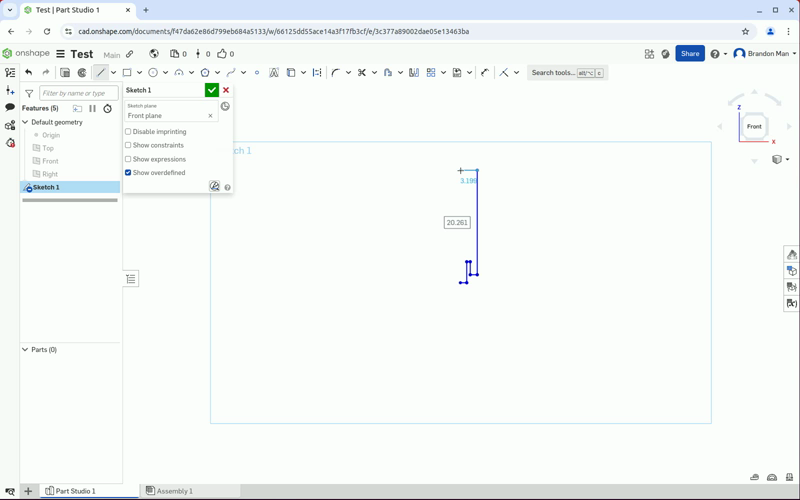
key_down(shift)
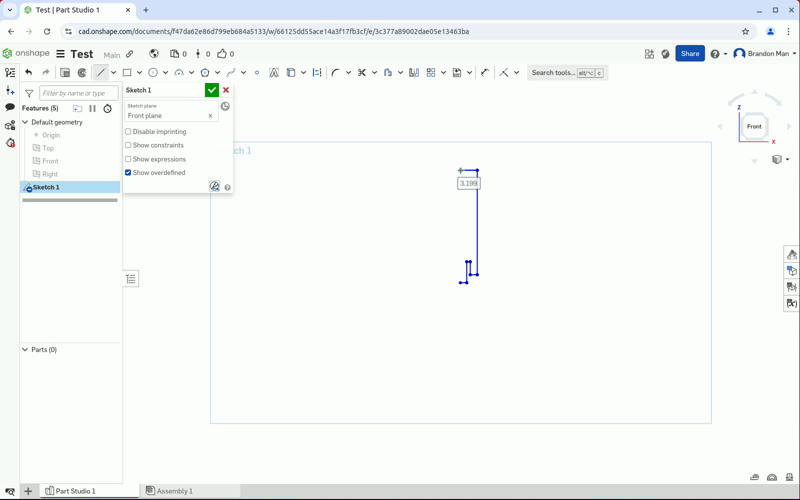
mouse_move(460, 282)
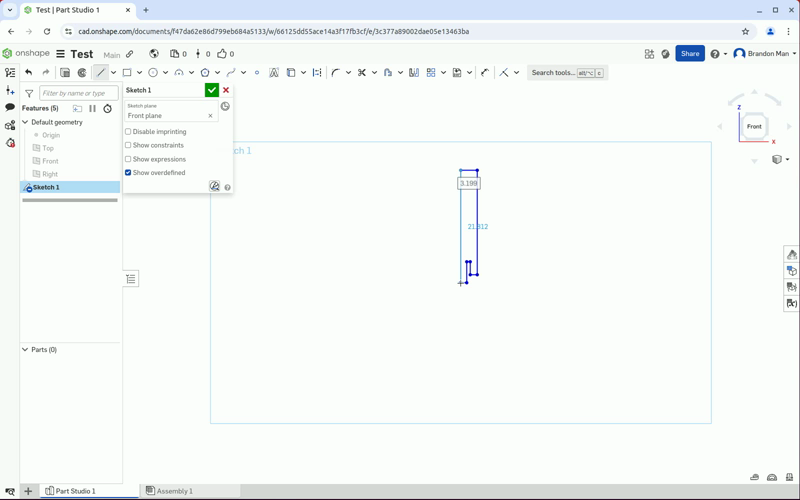
key_up(shift)
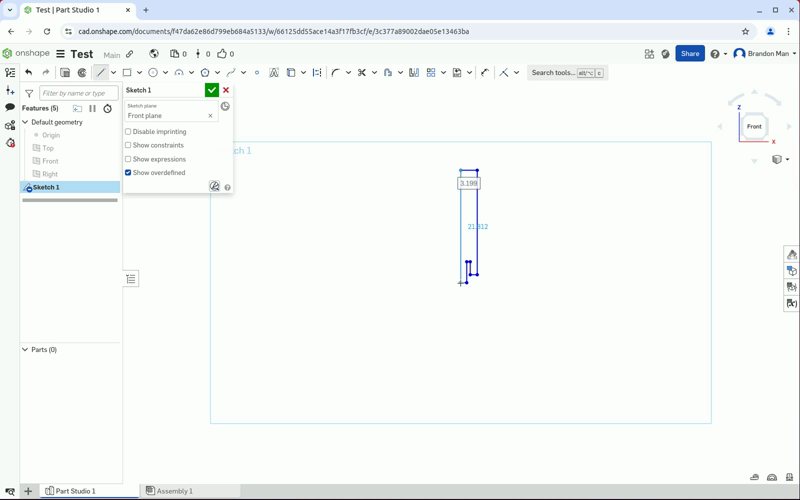
click(460, 282)
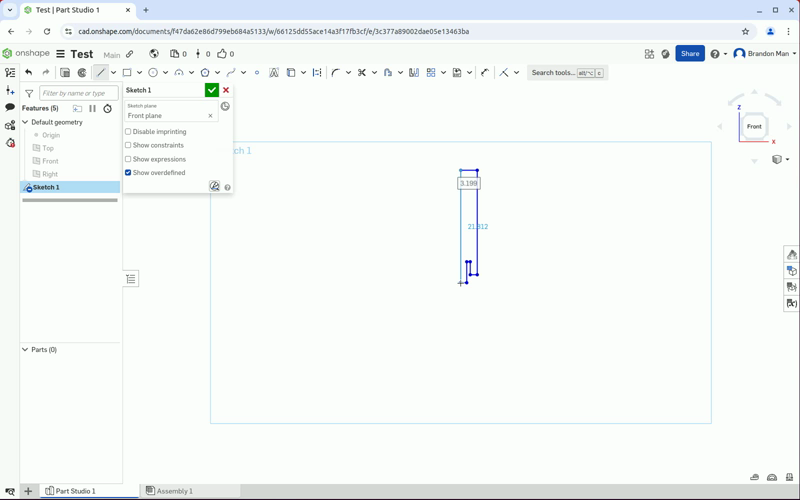
key(esc)
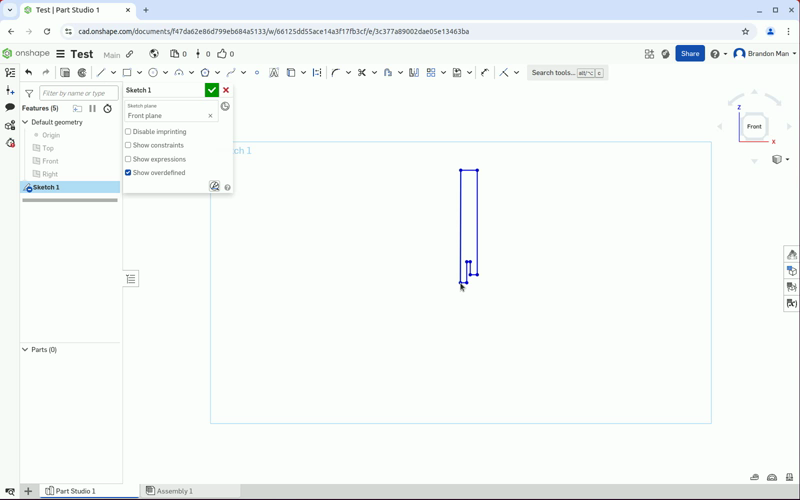
mouse_move(473, 248)
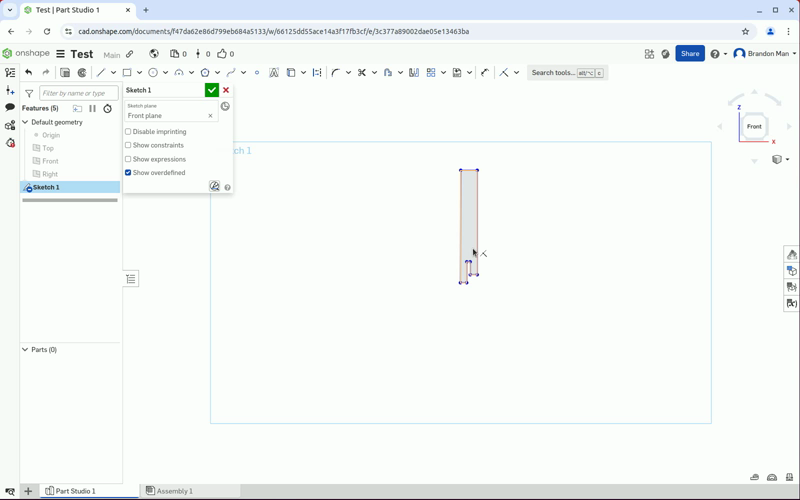
scroll(6)
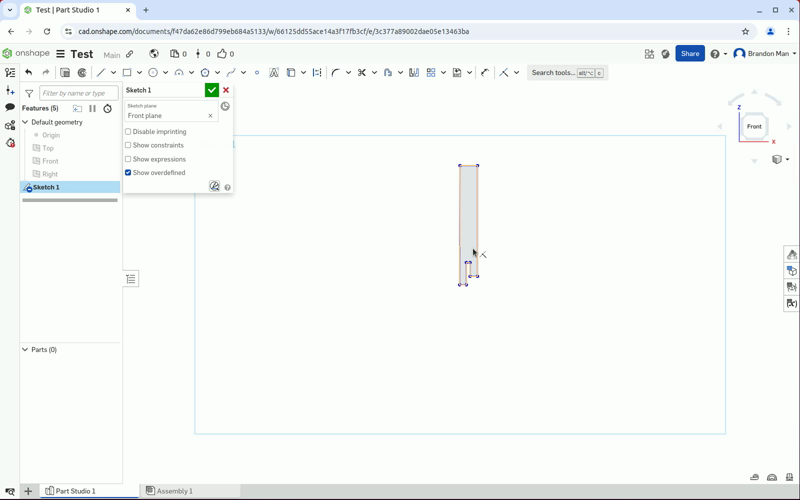
scroll(6)
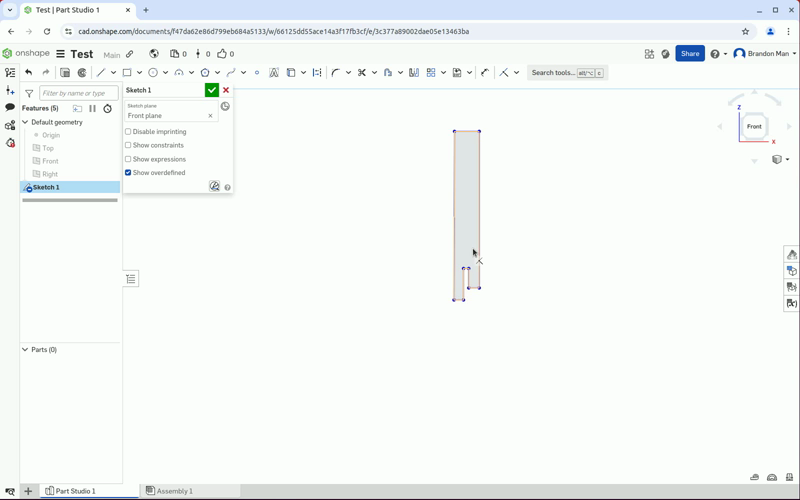
scroll(6)
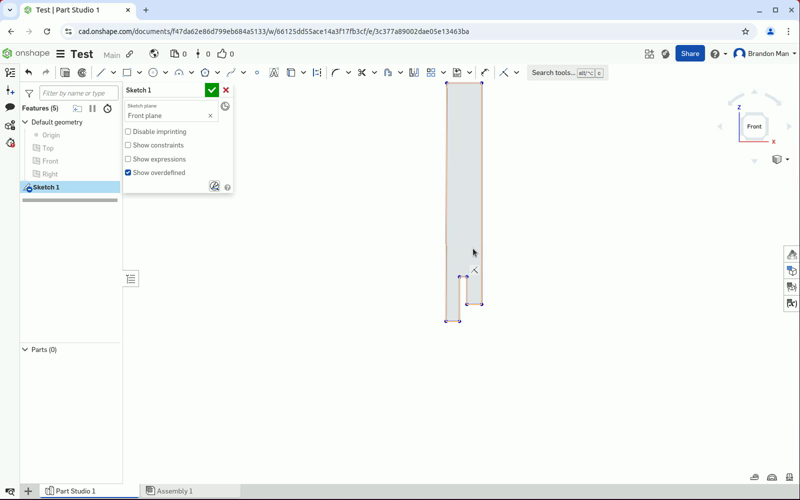
scroll(6)
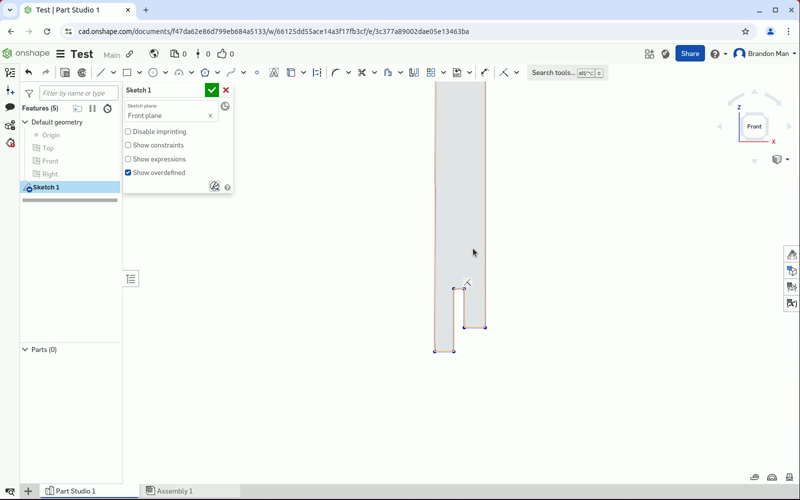
scroll(6)
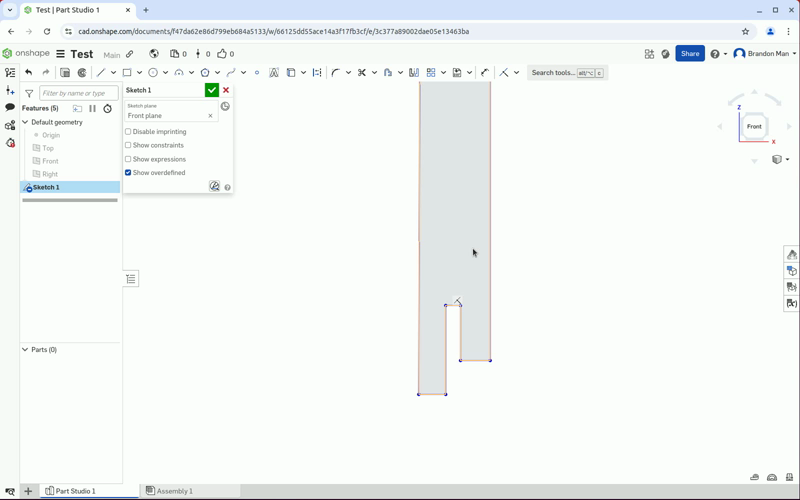
scroll(6)
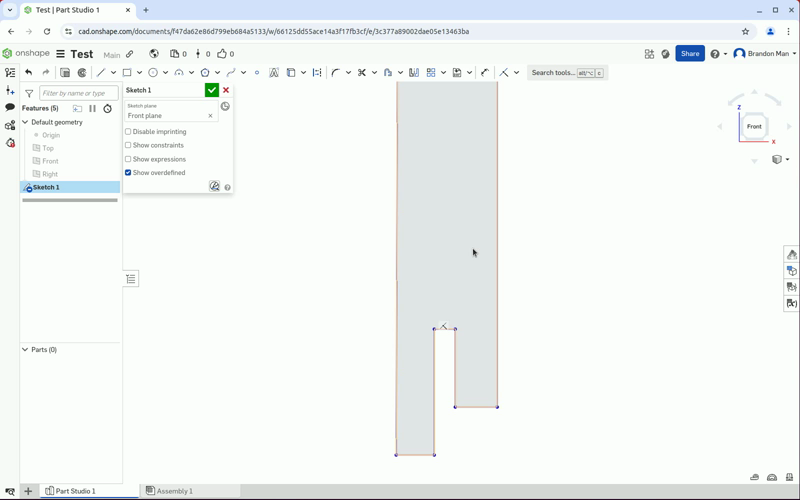
scroll(6)
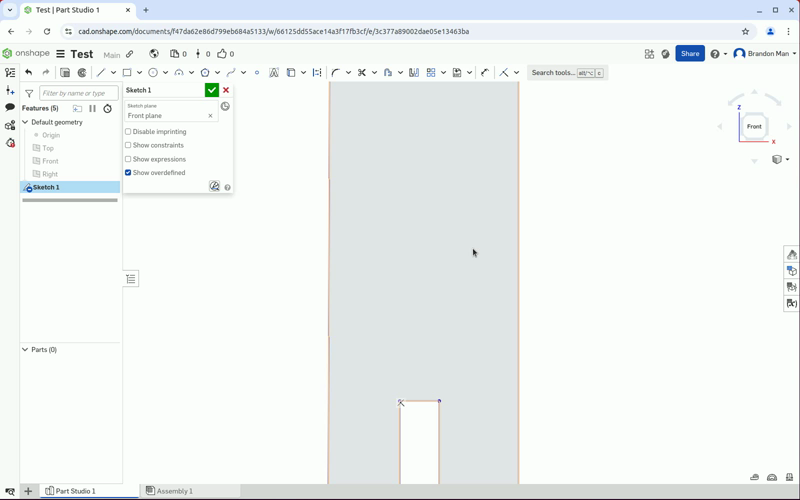
click(473, 248)
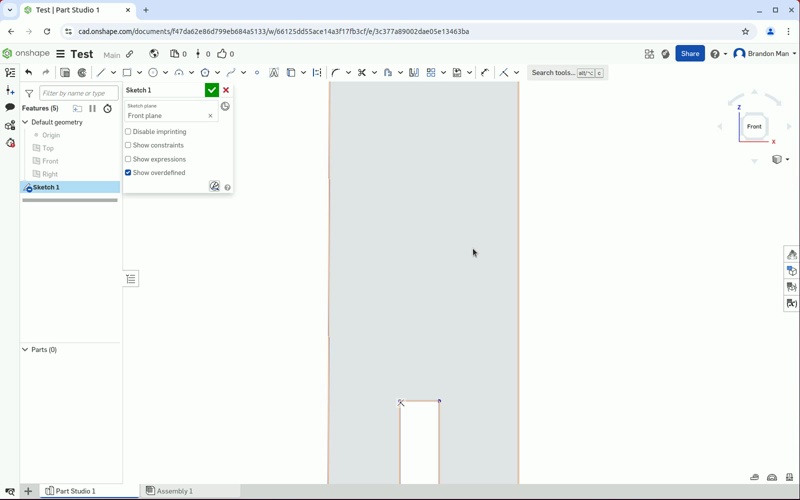
scroll(-6)
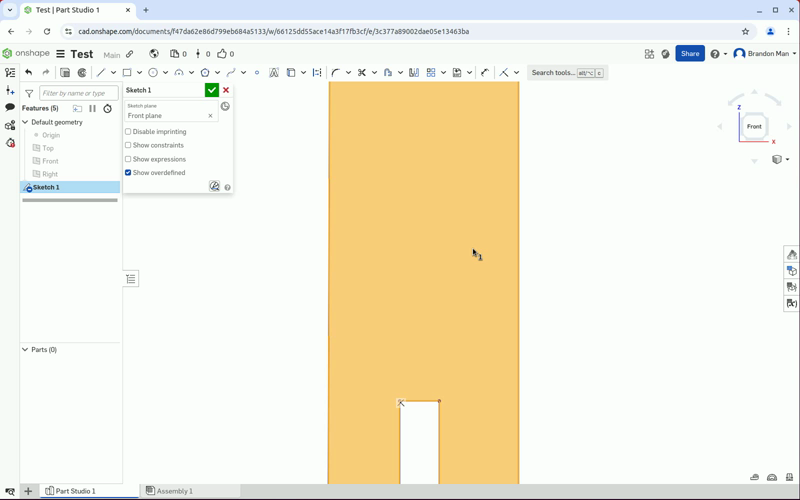
scroll(-6)
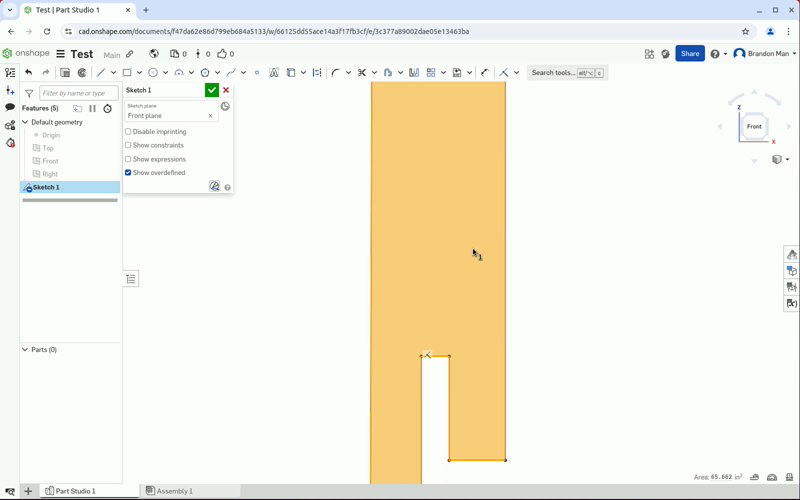
scroll(-6)
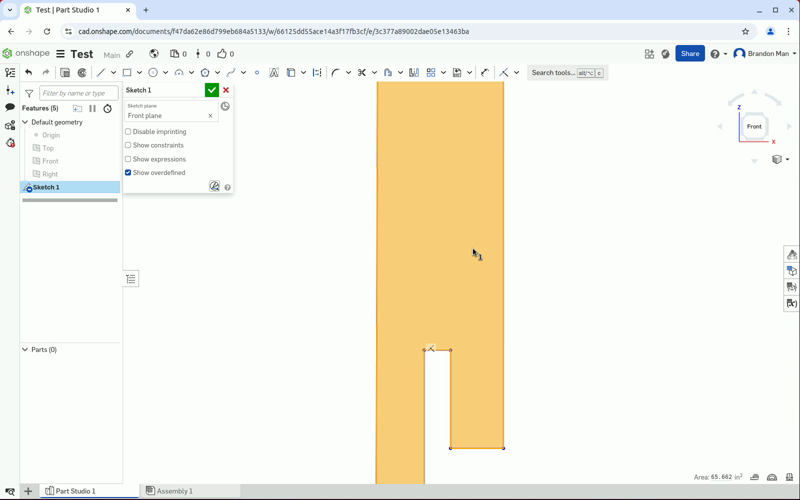
scroll(-6)
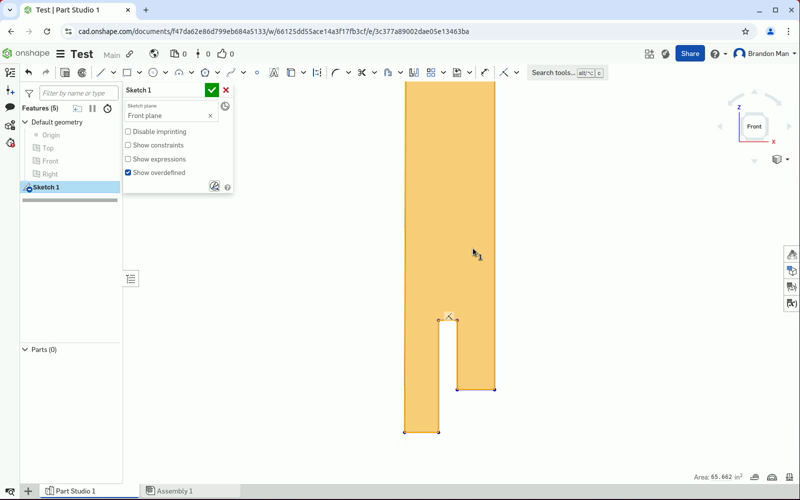
scroll(-6)
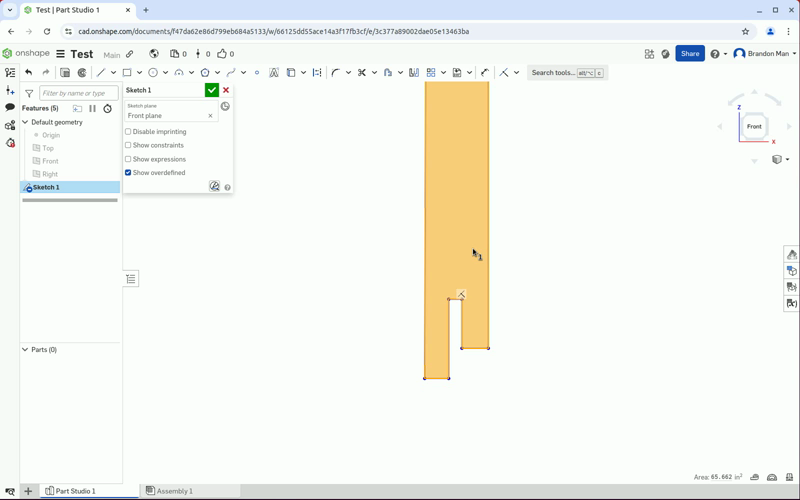
scroll(-6)
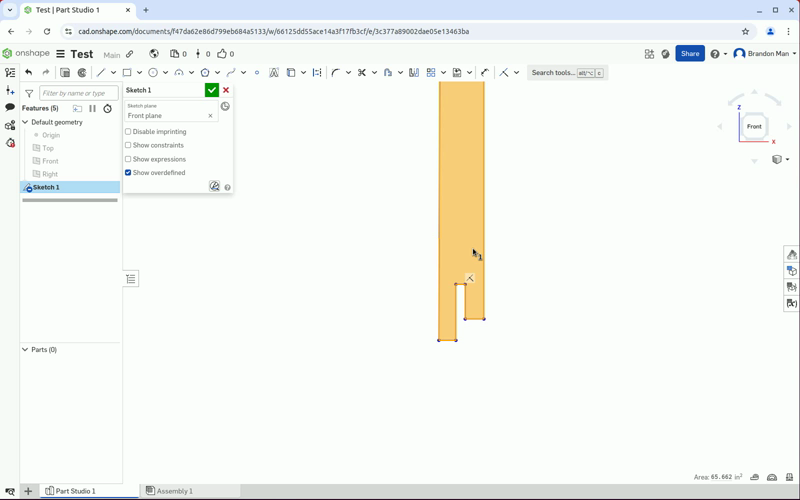
scroll(-6)
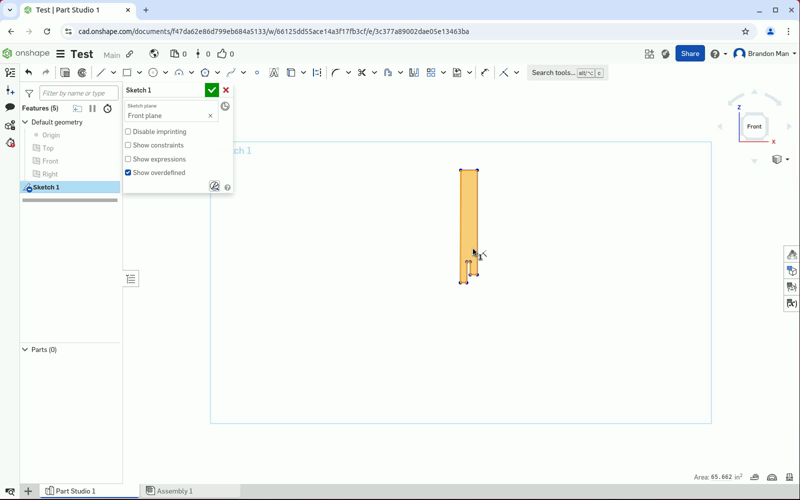
mouse_move(73, 352)
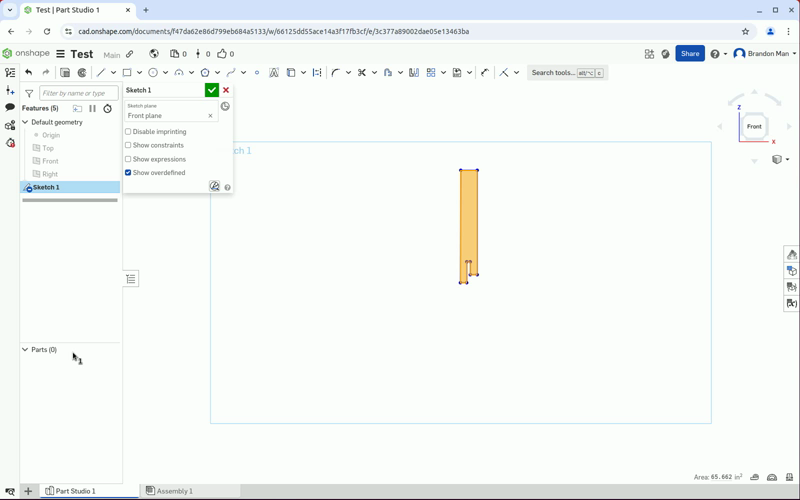
key(shift+y)
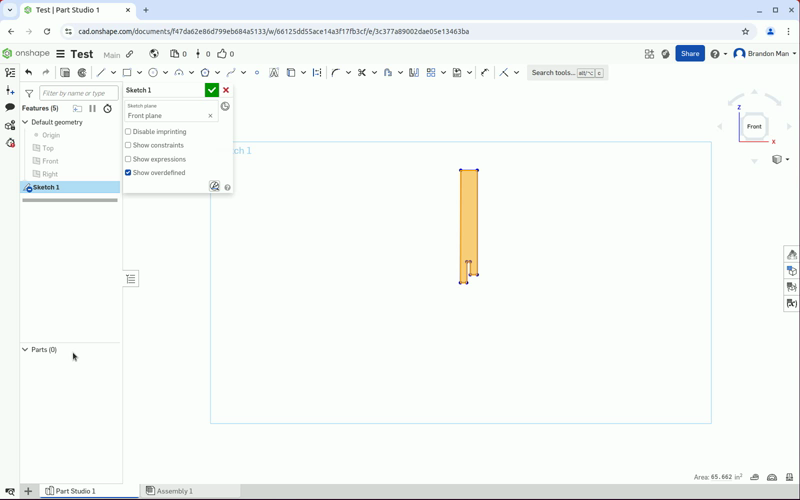
key(shift+e)
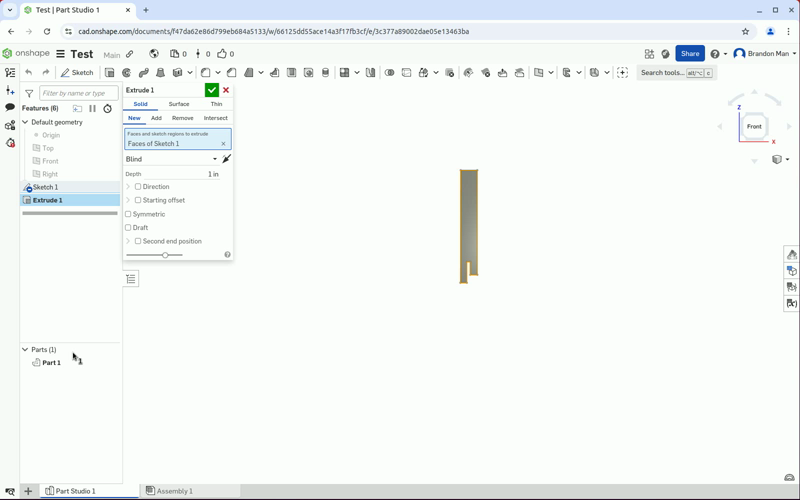
mouse_move(143, 106)
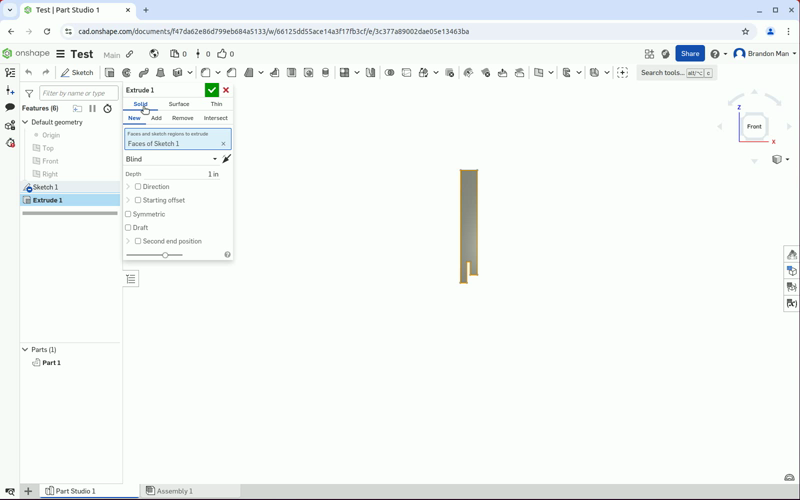
click(143, 106)
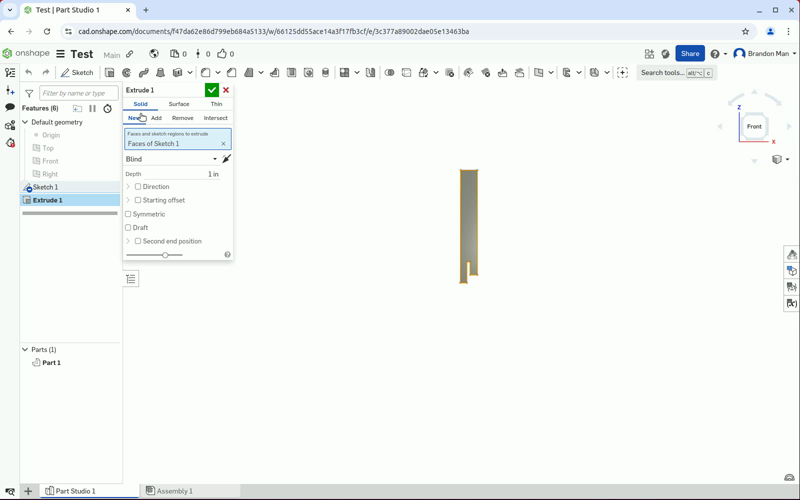
mouse_move(137, 120)
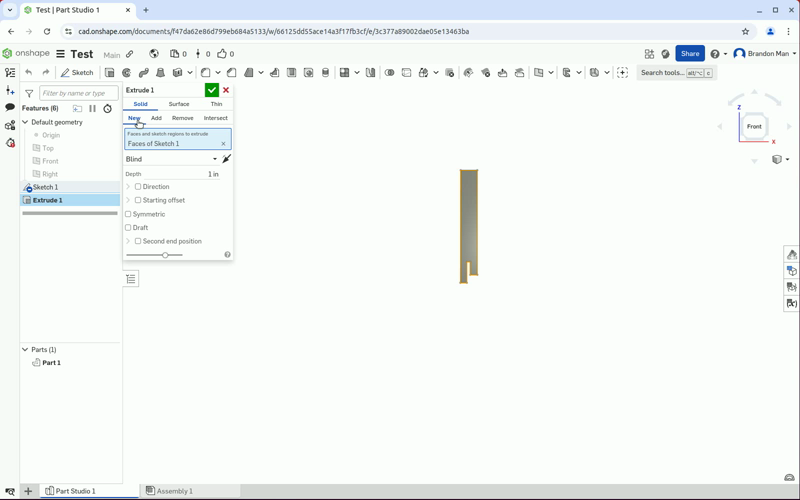
click(137, 120)
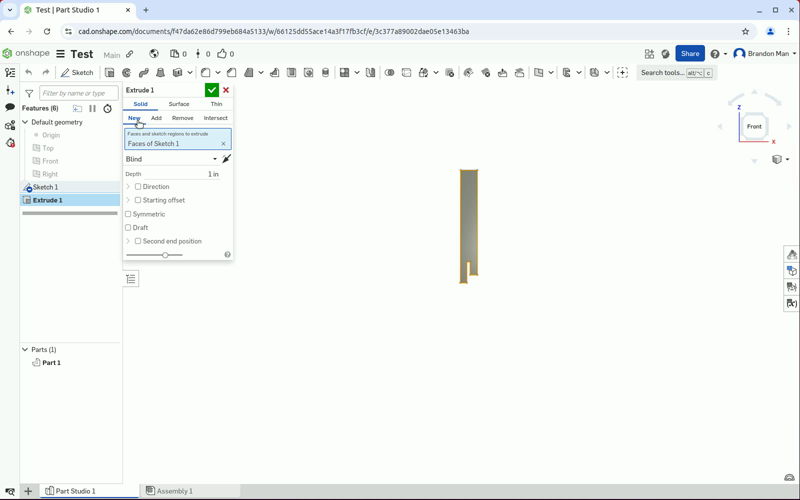
key(tab, 4)
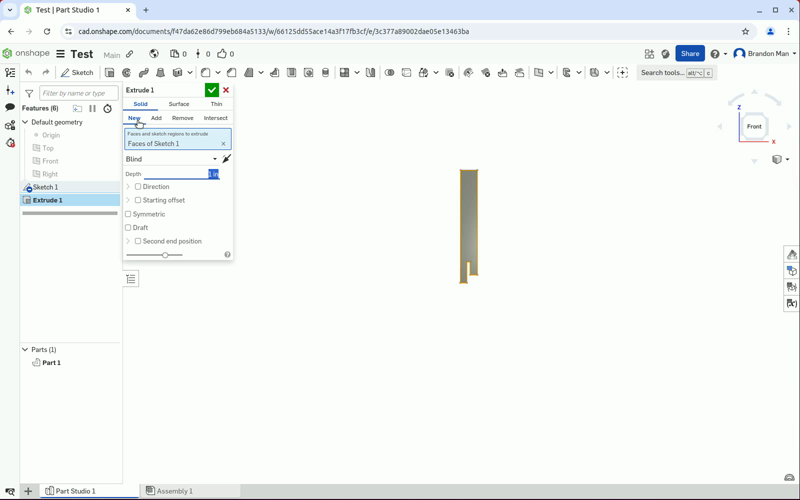
text(-12.998)
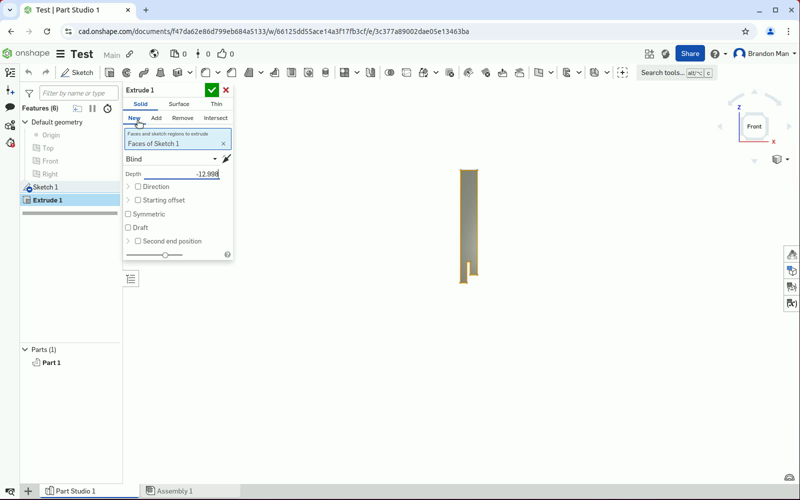
key(enter)
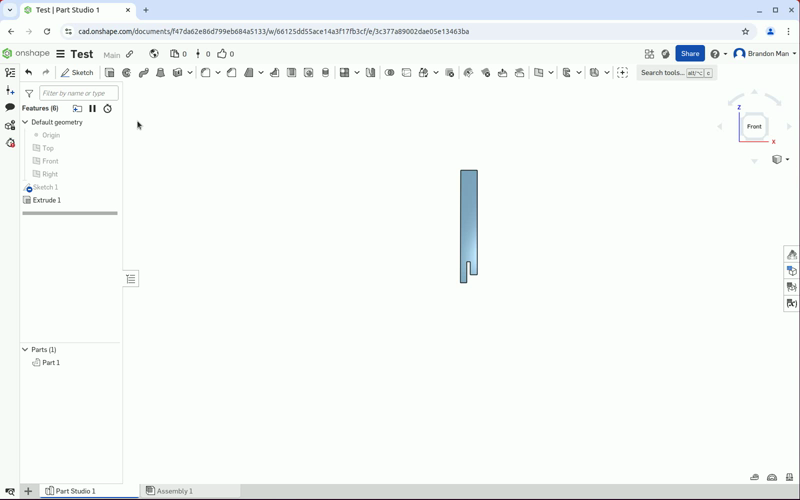
key(shift+h)
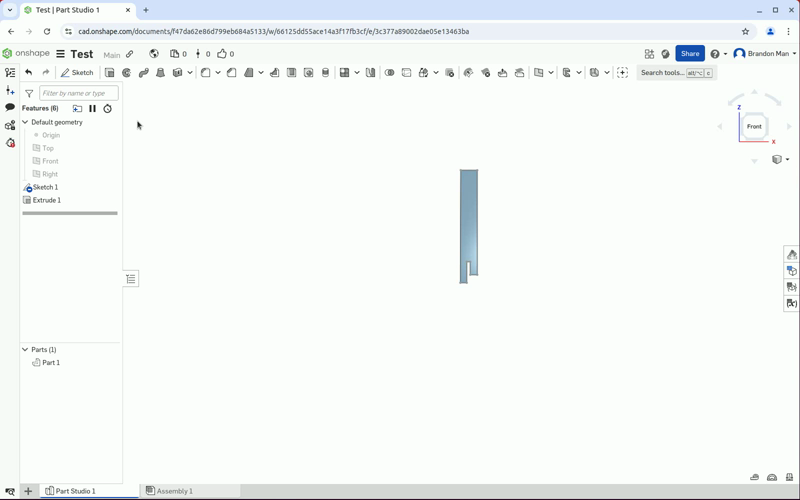
key(shift+h)
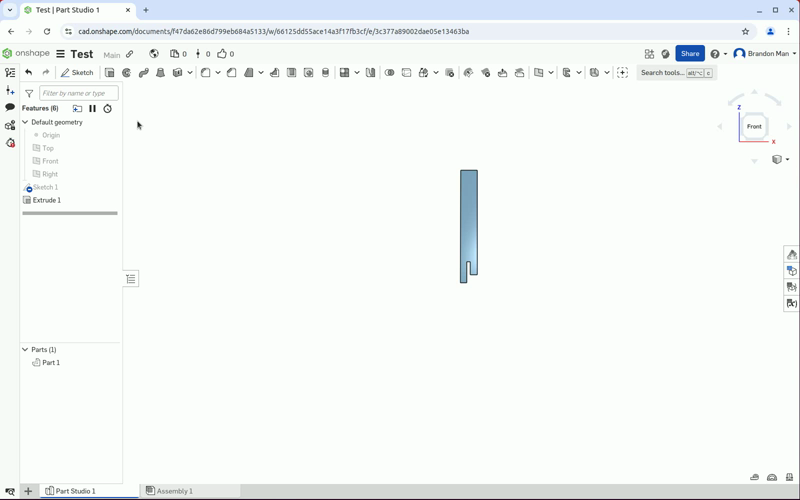
mouse_move(73, 189)
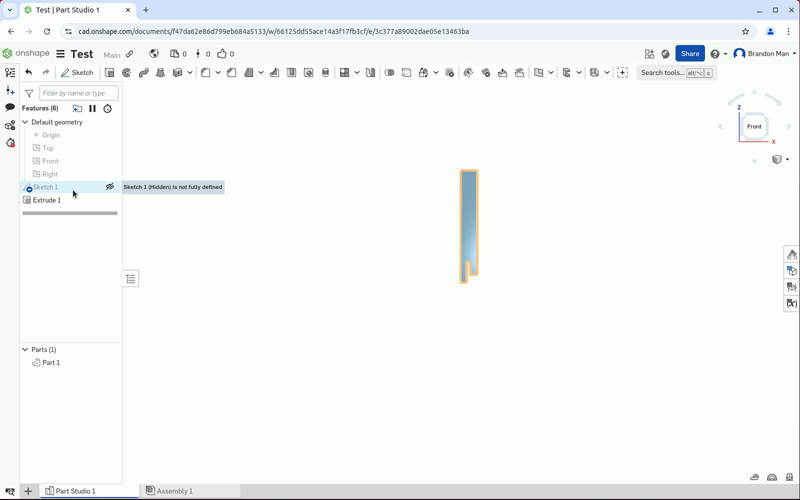
click(73, 189)
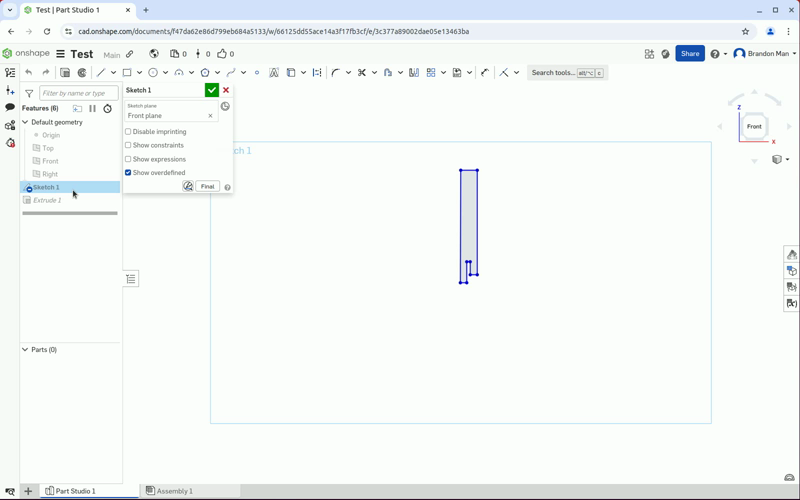
mouse_move(229, 92)
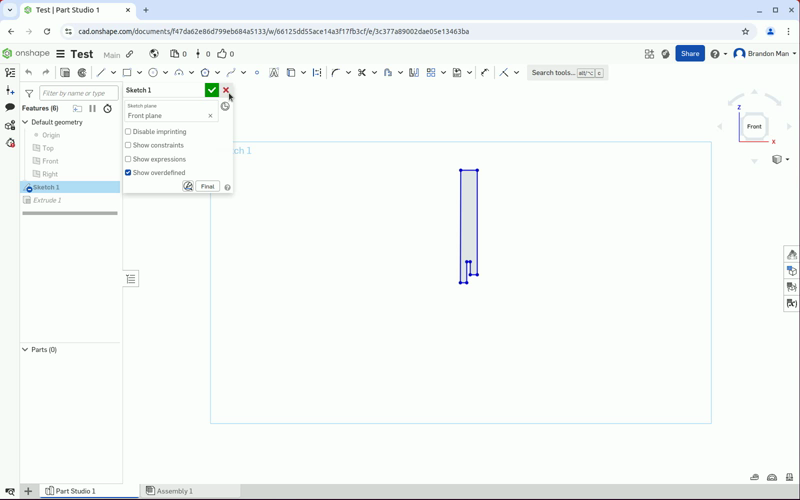
click(229, 92)
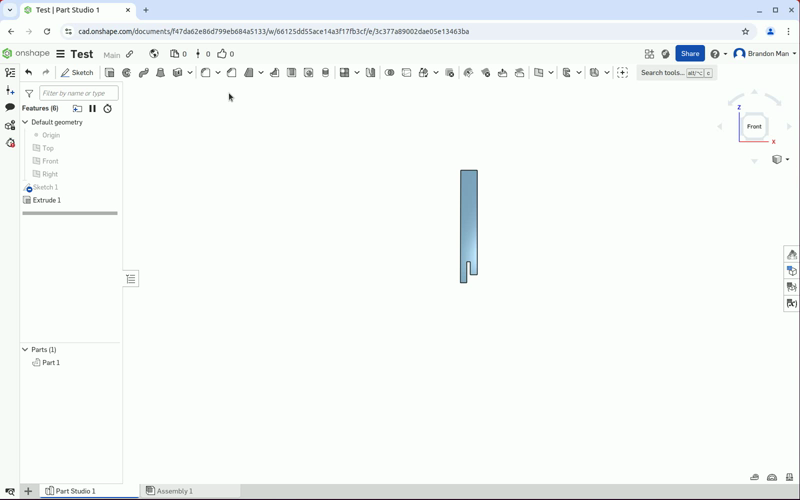
mouse_move(73, 352)
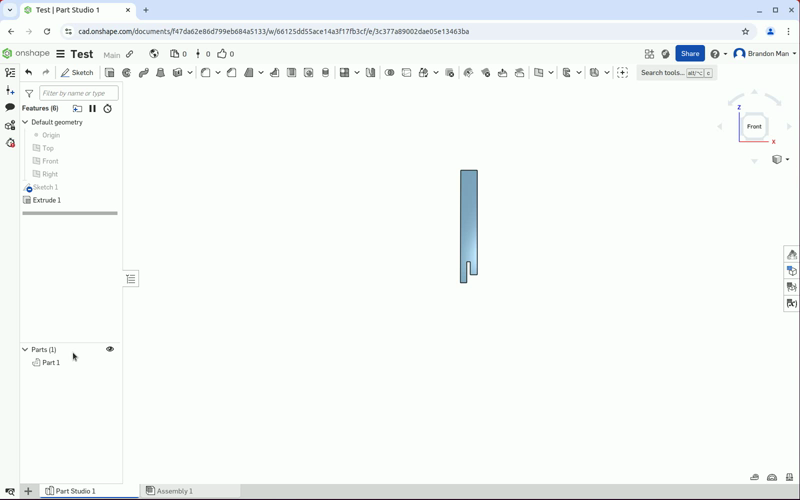
key(y)
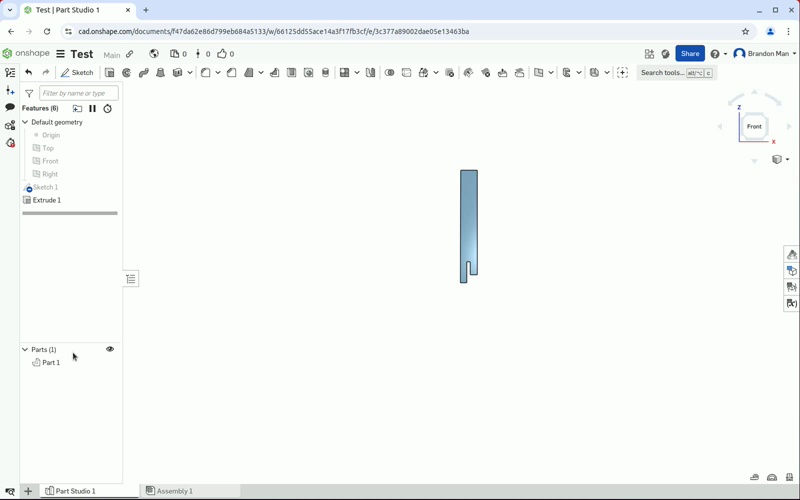
key(shift+p)
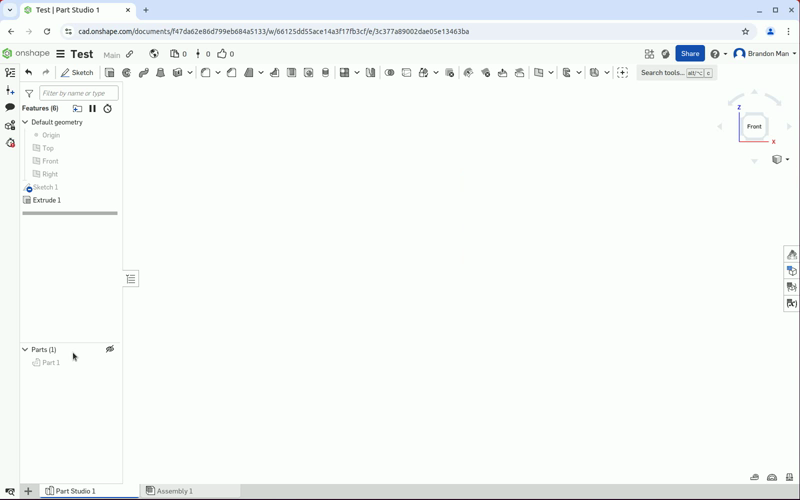
key(space)
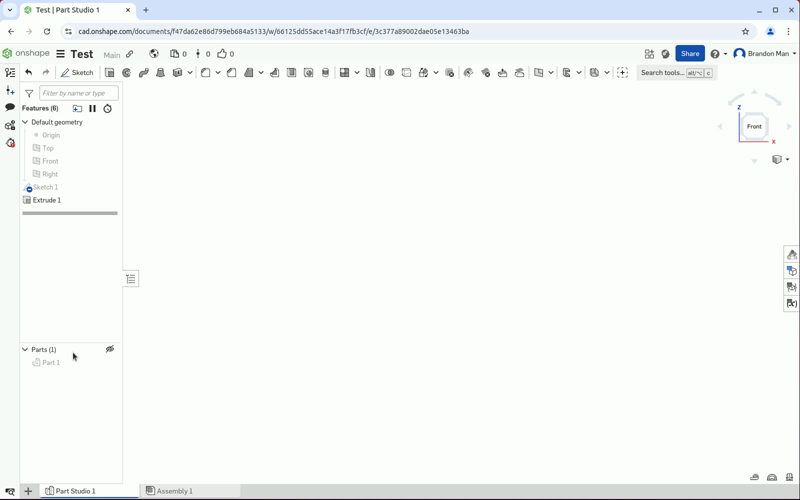
key_down(shift)
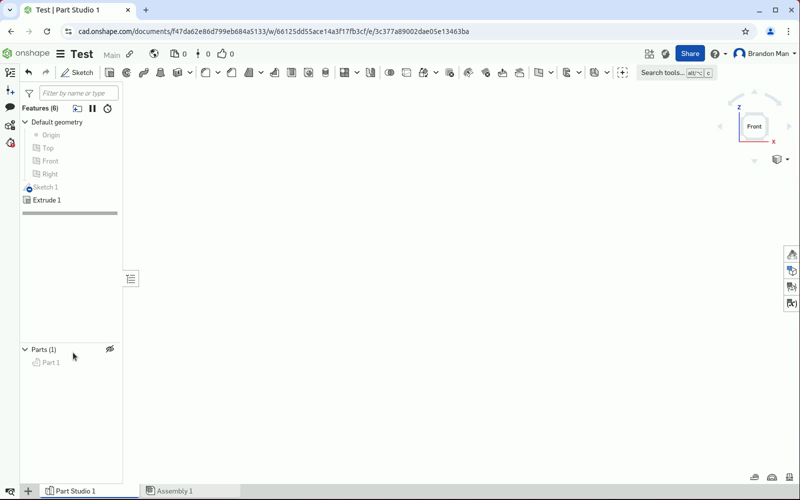
key(down)
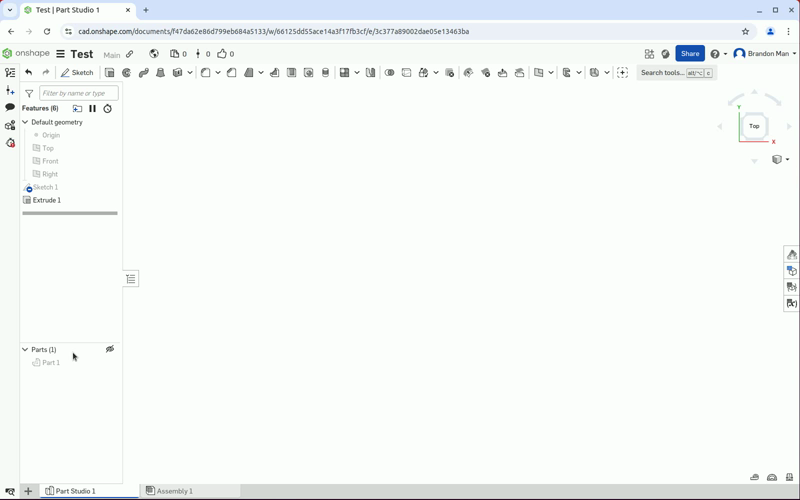
key_up(shift)
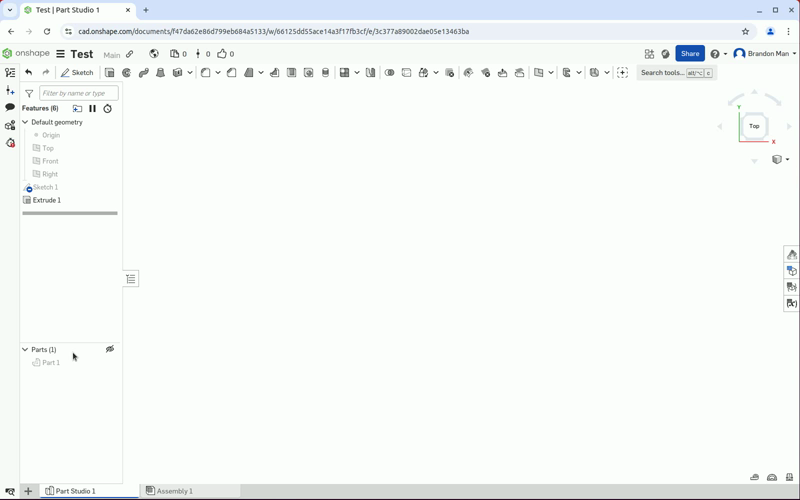
mouse_move(73, 352)
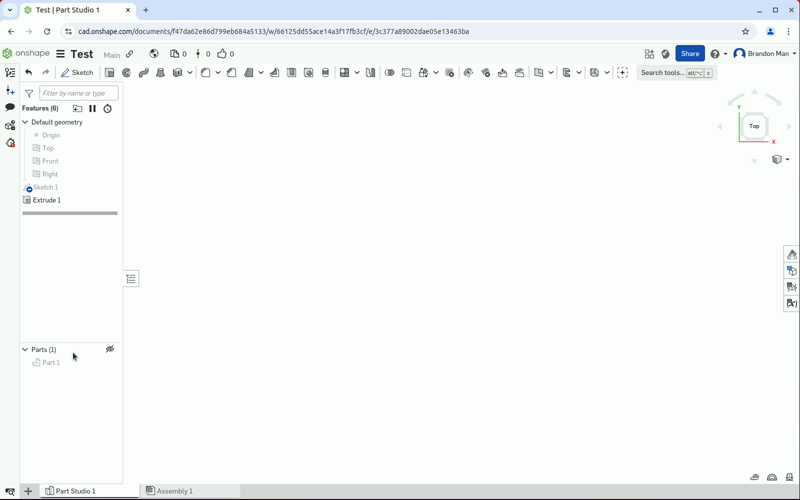
key(shift+y)
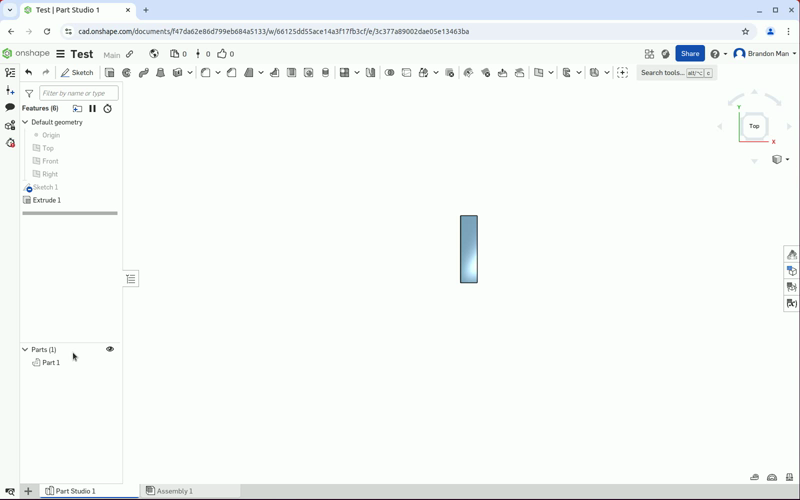
mouse_move(541, 75)
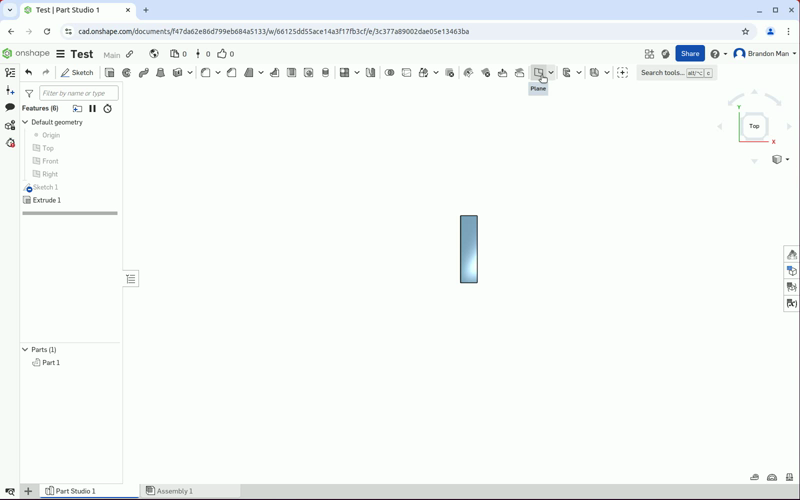
click(541, 75)
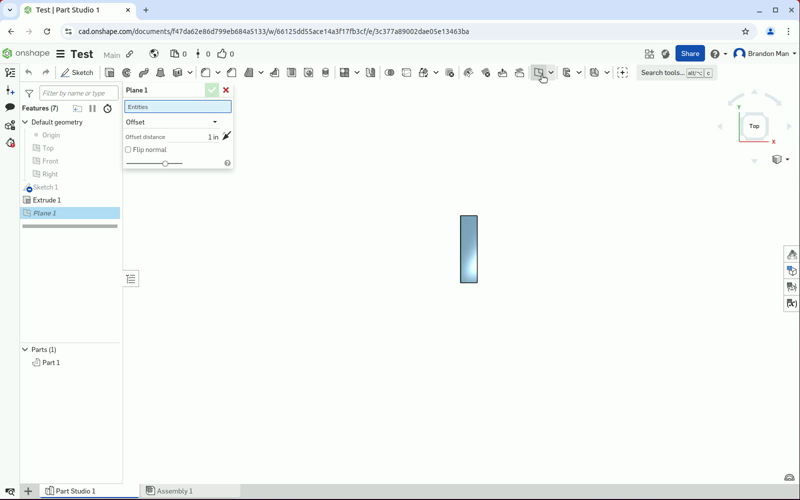
mouse_move(73, 150)
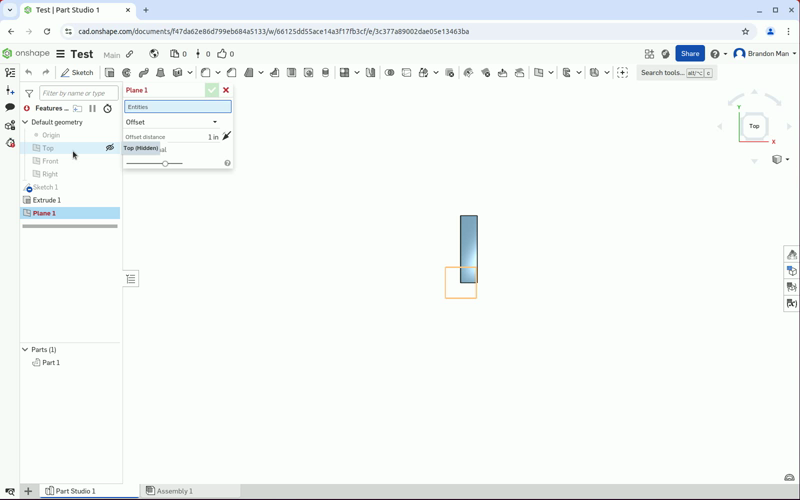
click(73, 150)
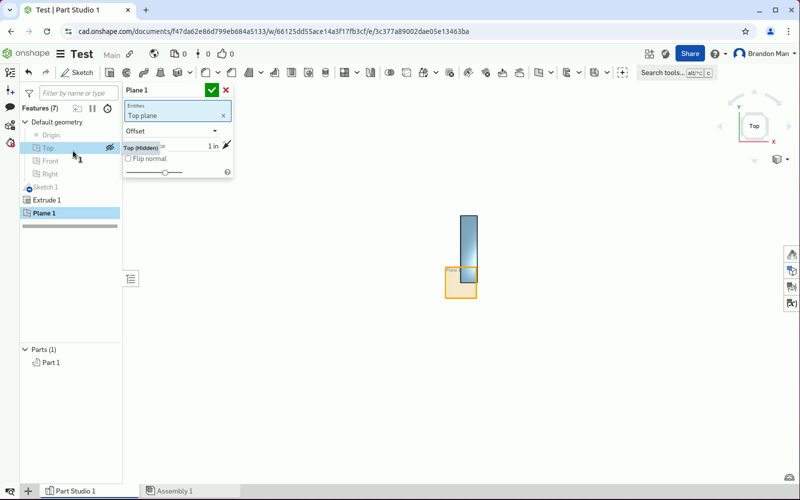
key(tab, 2)
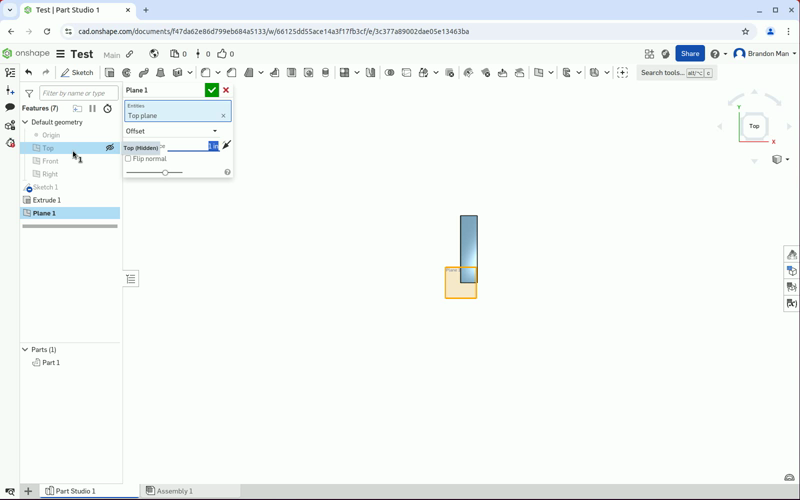
text(23.108)
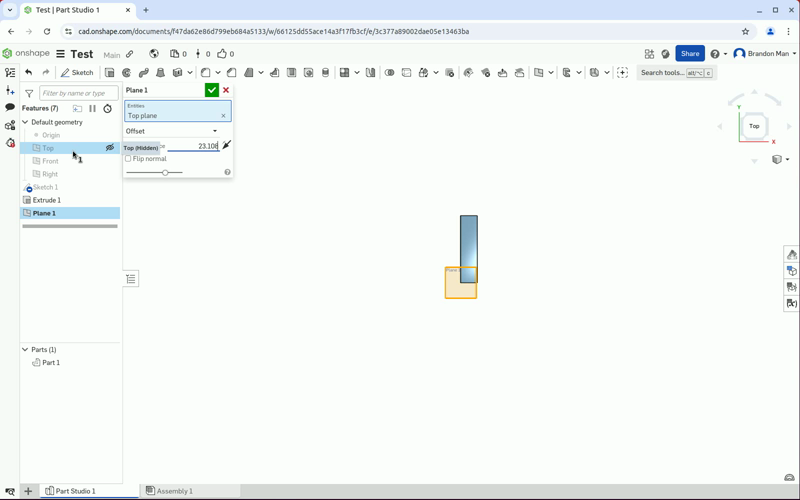
key(enter, 2)
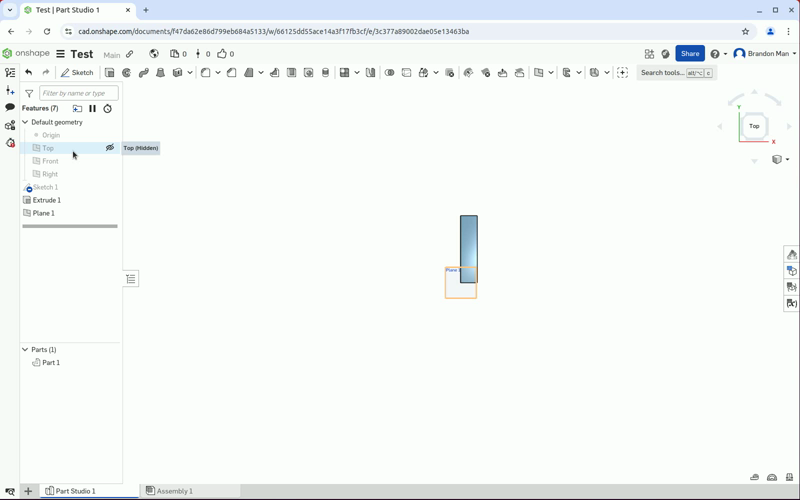
key(shift+s)
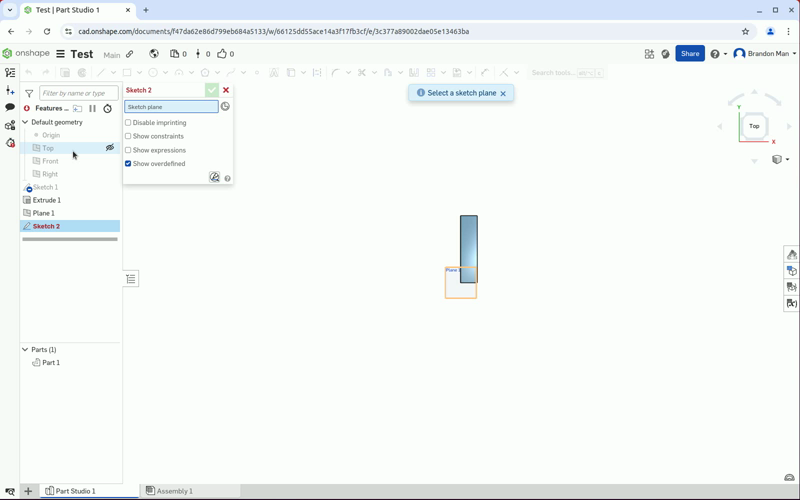
mouse_move(73, 215)
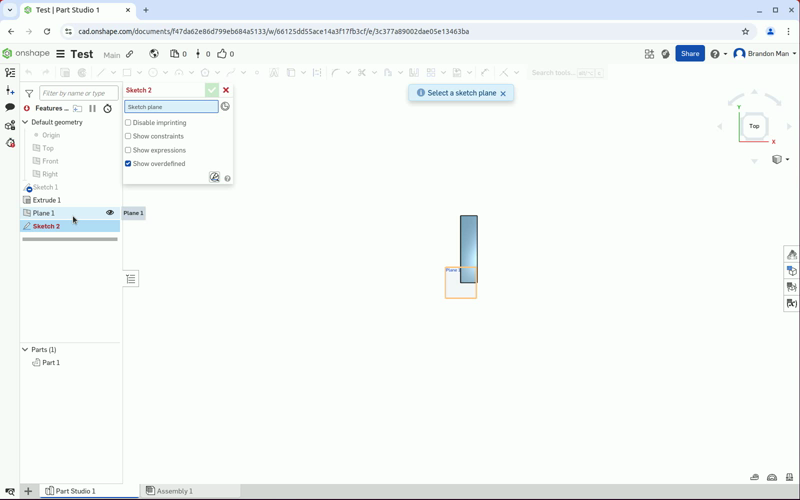
click(73, 215)
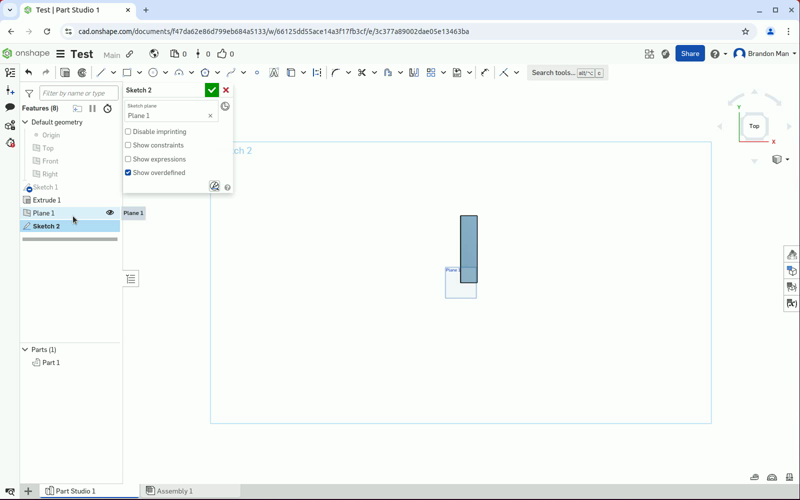
mouse_move(73, 352)
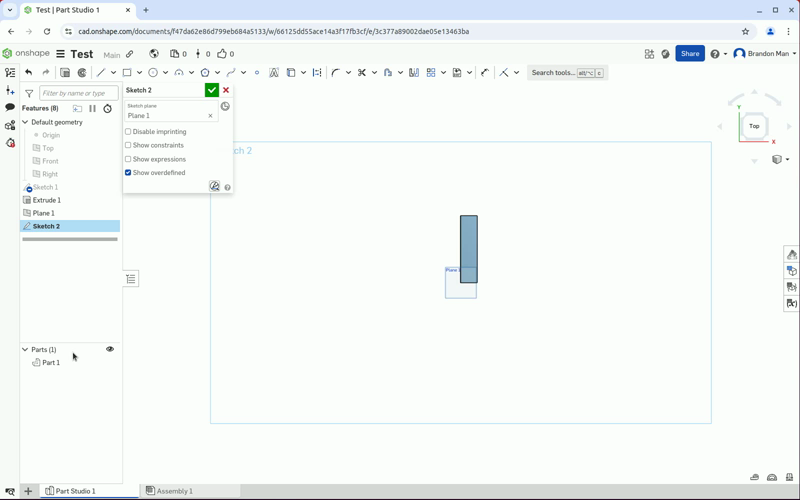
key(y)
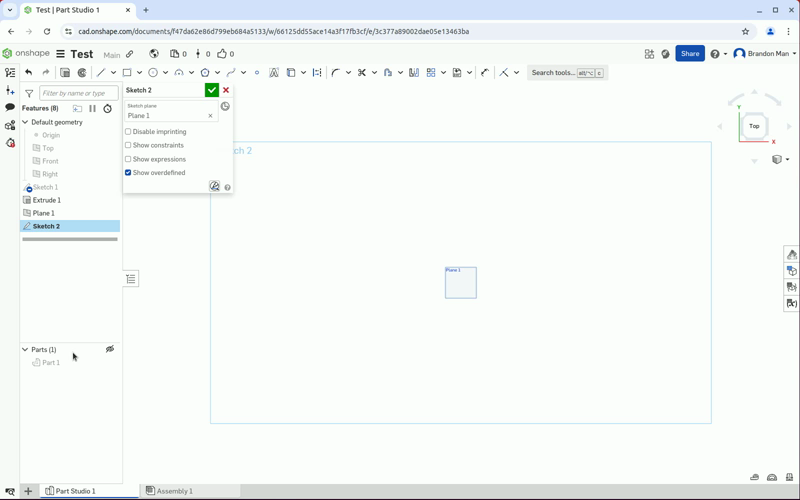
key(l)
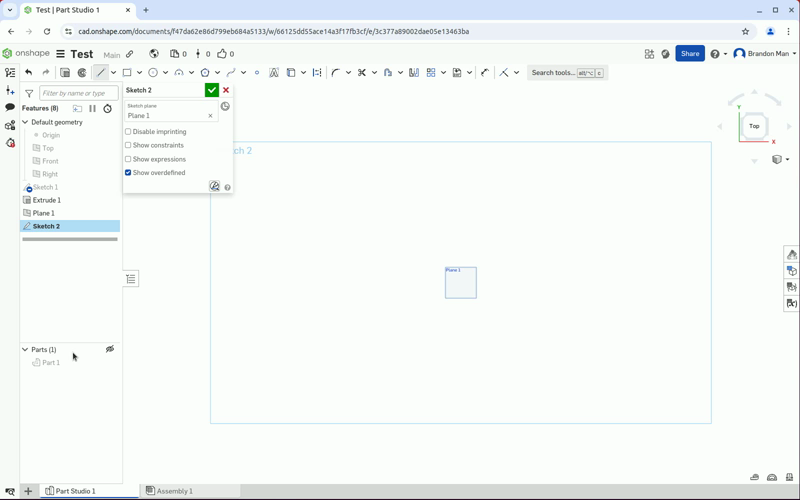
key_down(shift)
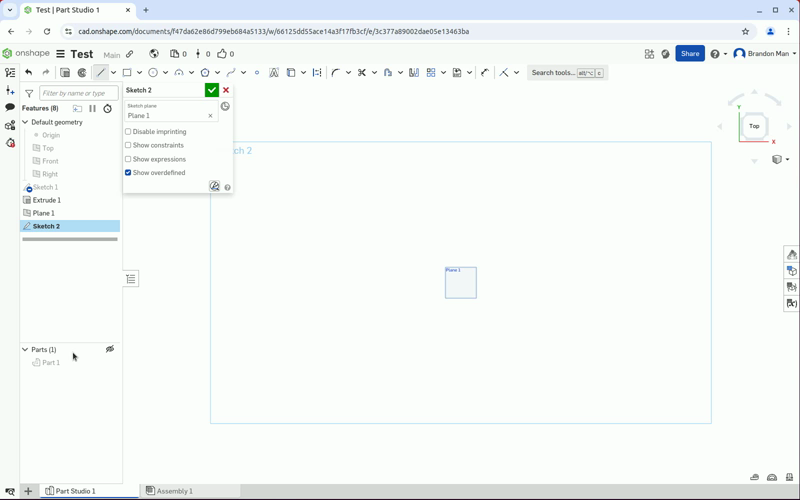
mouse_move(460, 276)
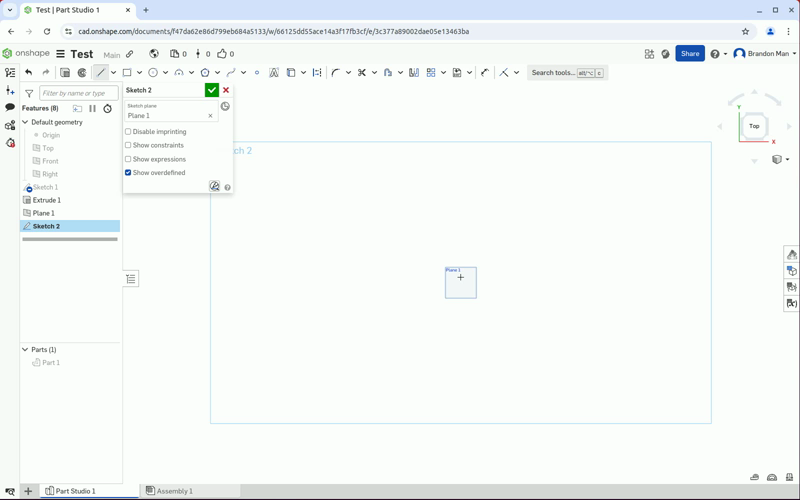
click(460, 276)
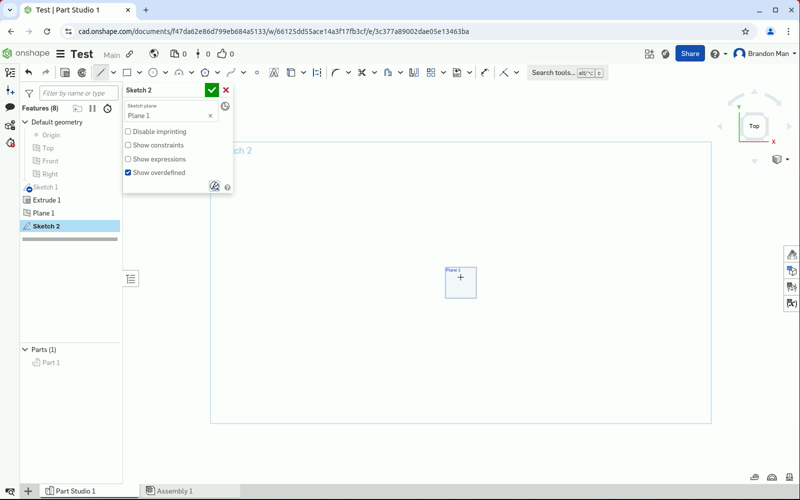
key_up(shift)
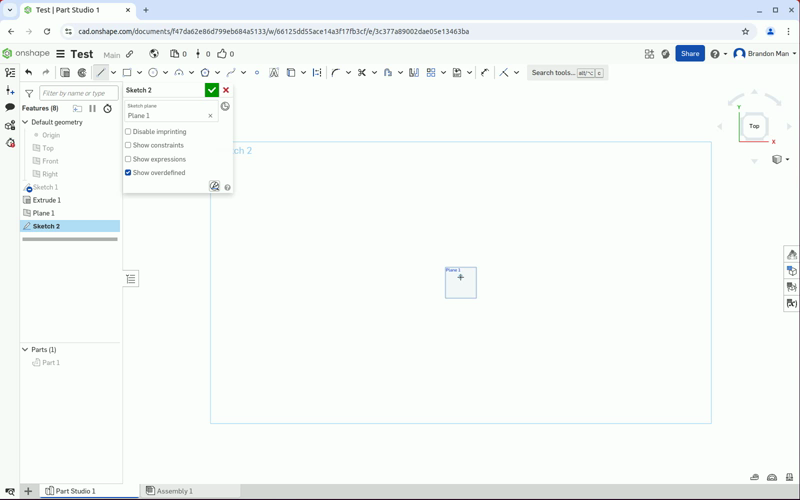
key_down(shift)
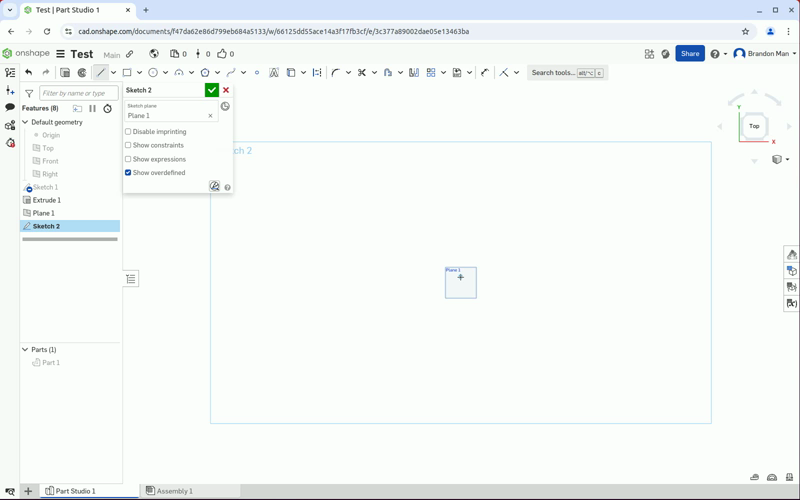
mouse_move(490, 276)
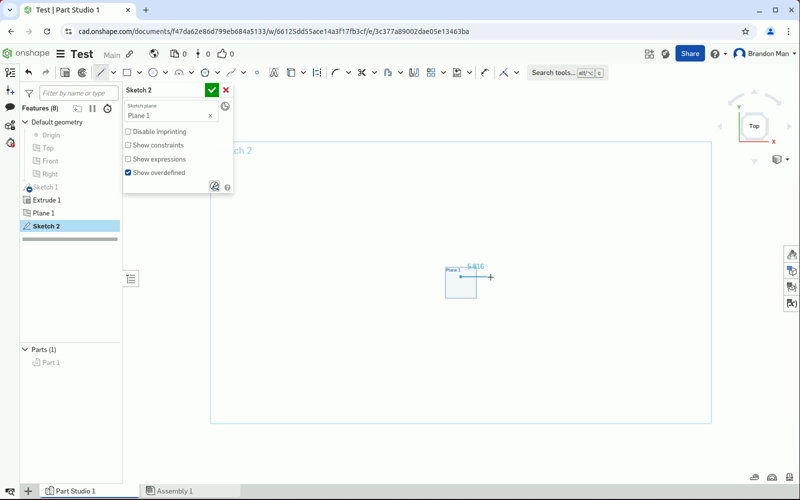
mouse_move(477, 276)
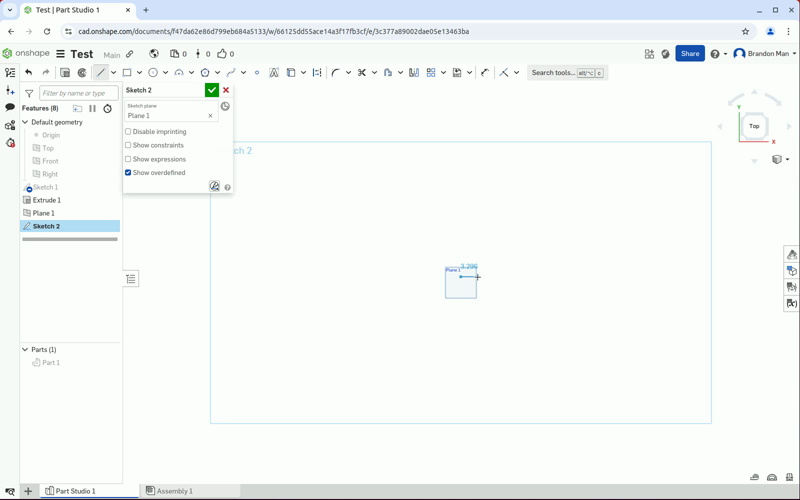
click(477, 276)
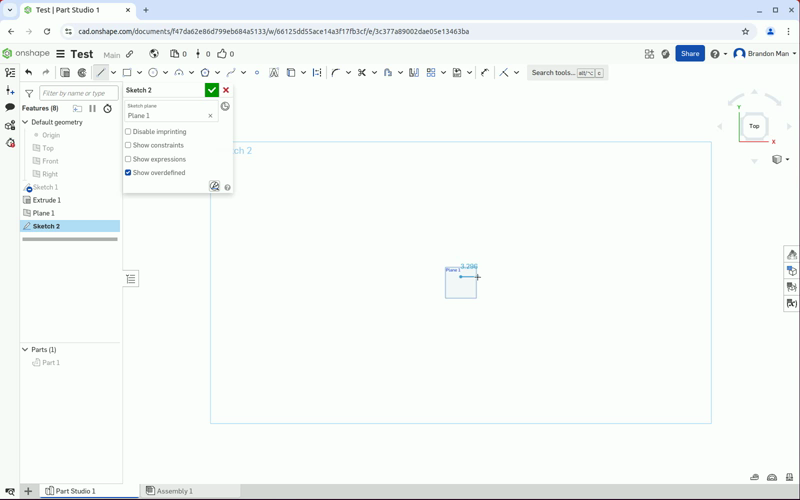
key_up(shift)
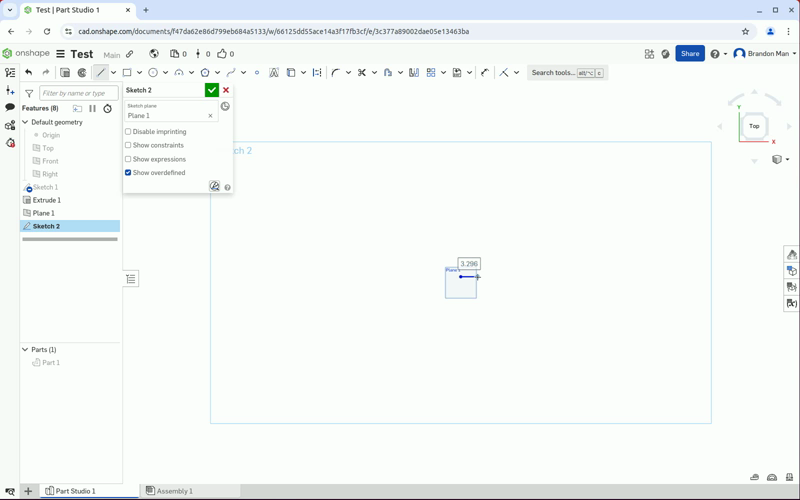
key_down(shift)
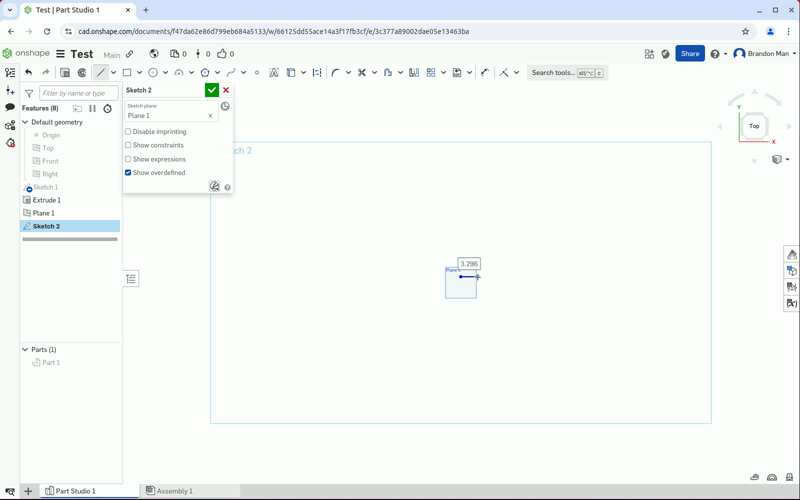
mouse_move(507, 276)
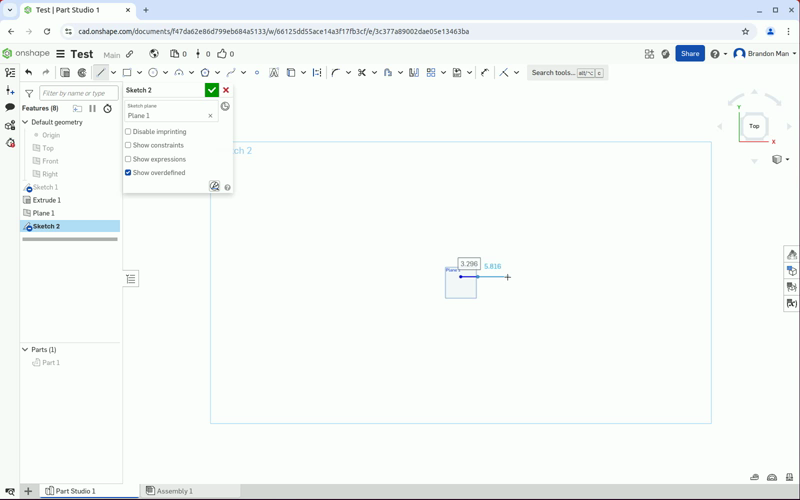
mouse_move(477, 225)
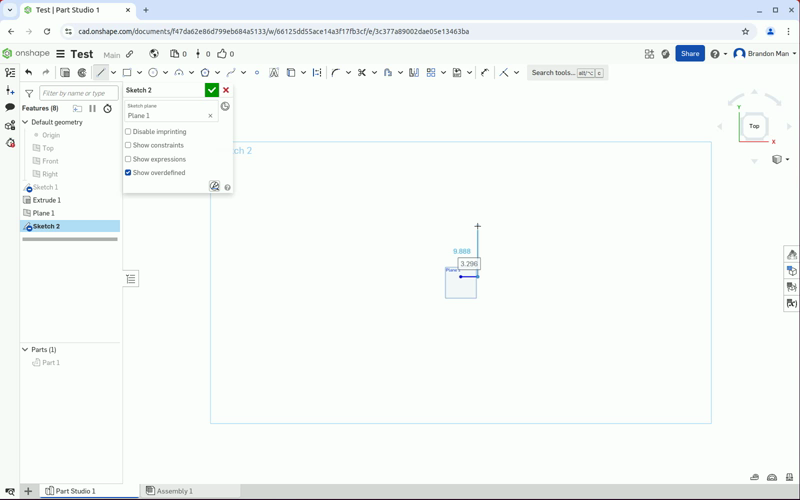
click(477, 225)
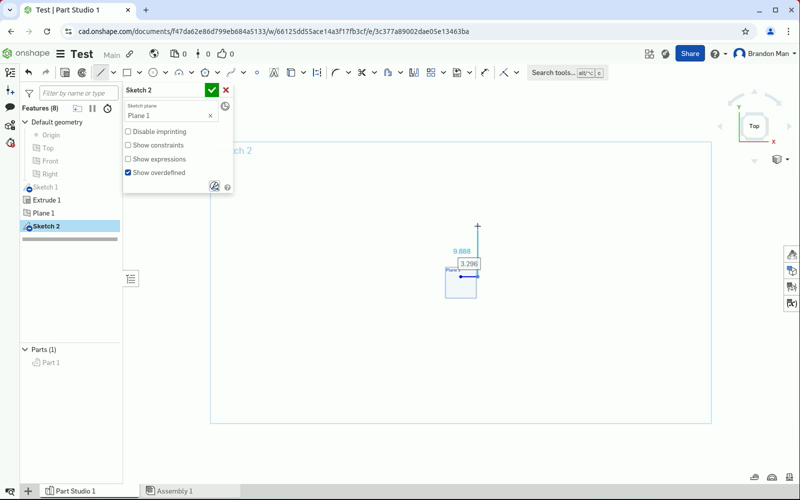
key_up(shift)
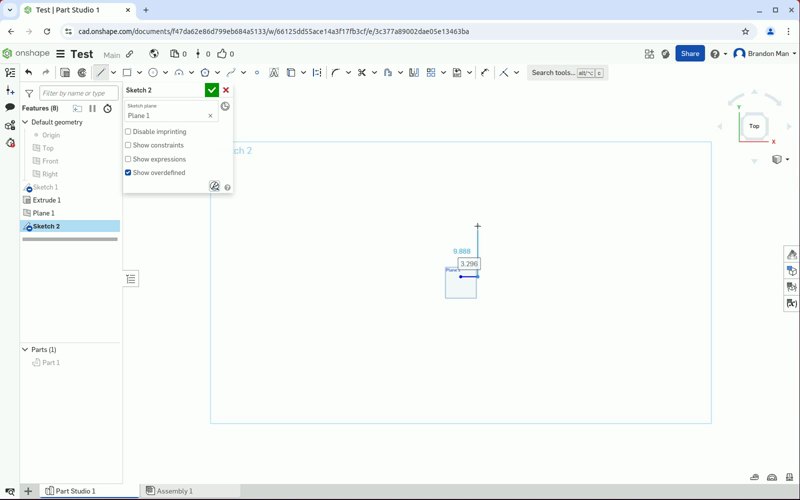
key_down(shift)
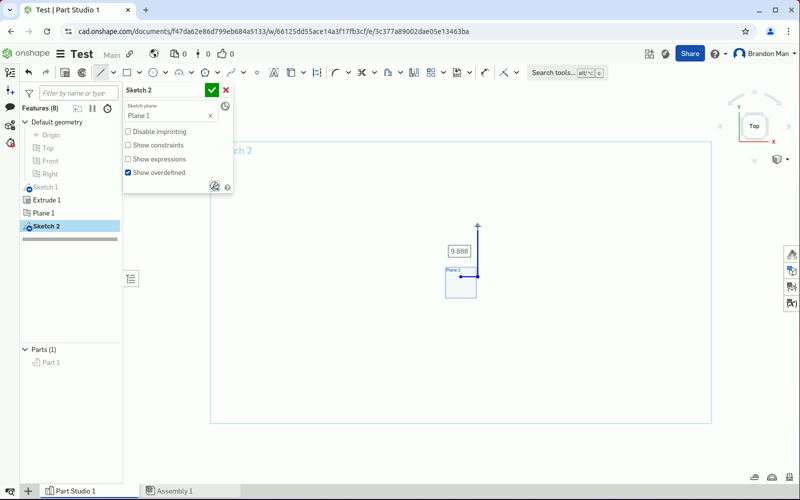
mouse_move(507, 225)
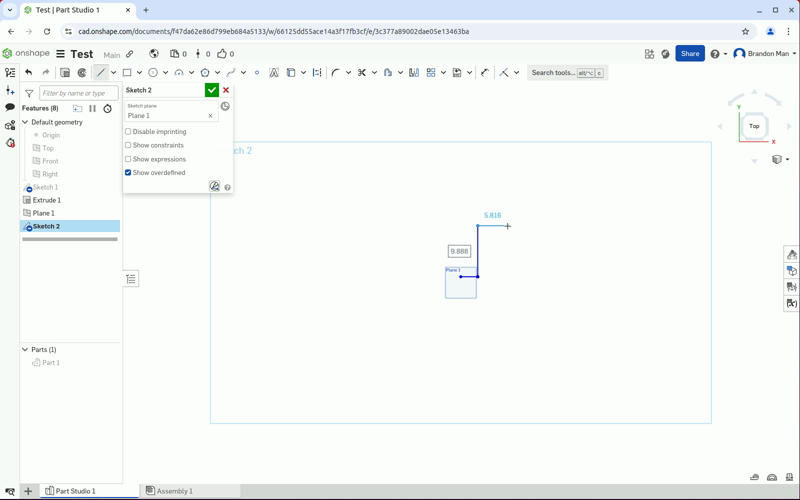
mouse_move(460, 225)
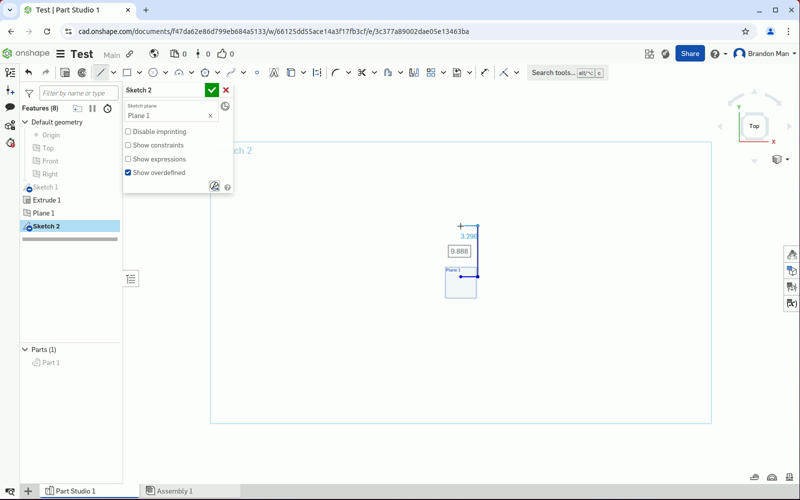
click(460, 225)
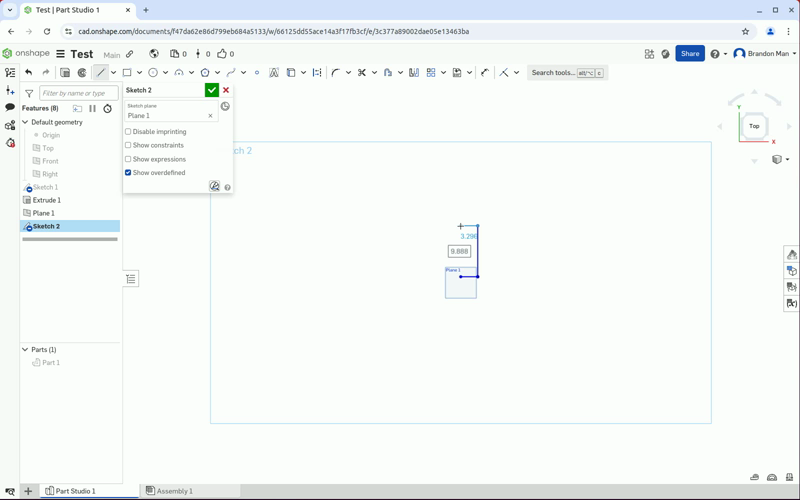
key_up(shift)
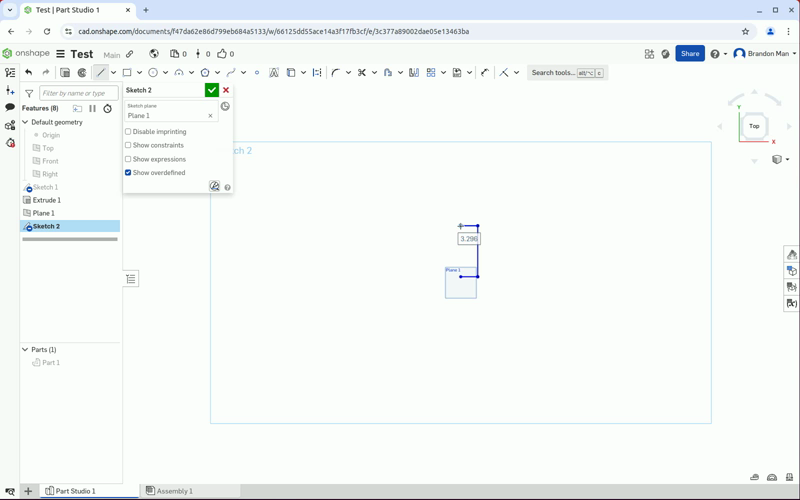
mouse_move(490, 225)
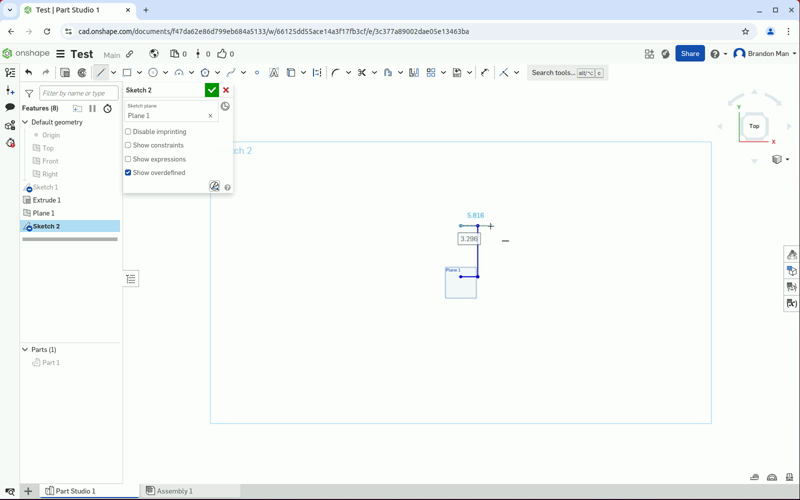
key_down(shift)
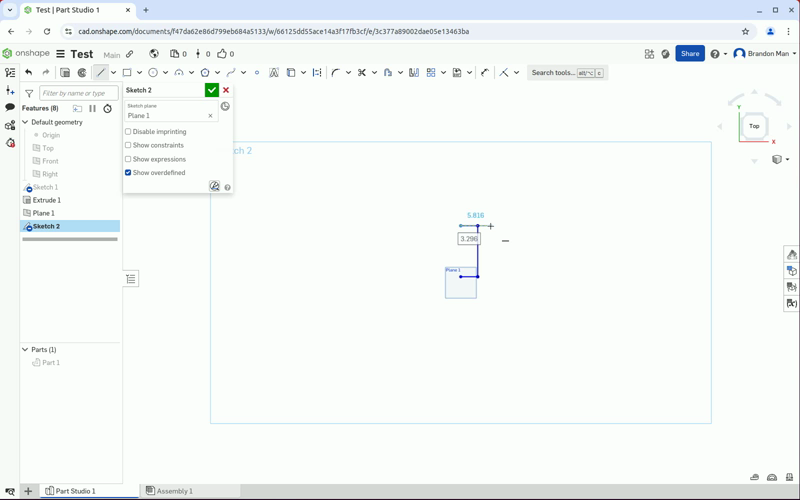
mouse_move(460, 276)
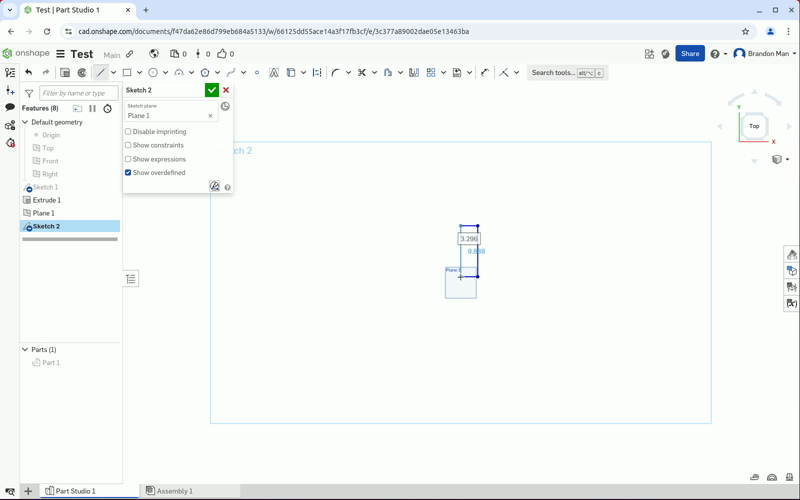
key_up(shift)
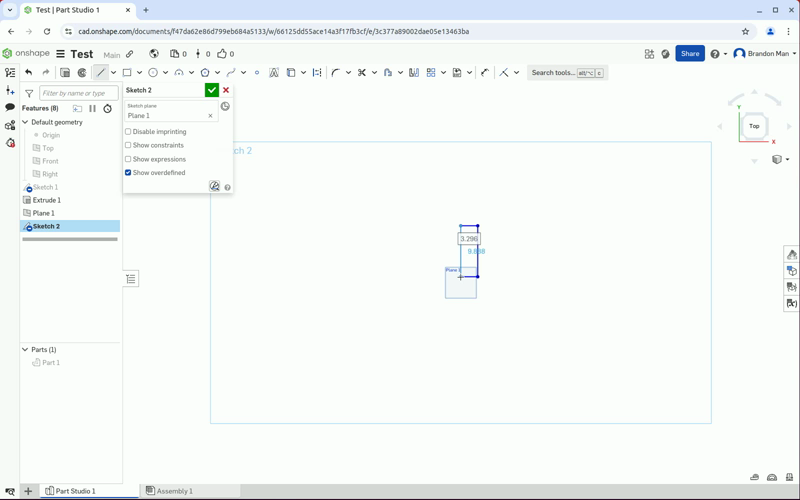
click(460, 276)
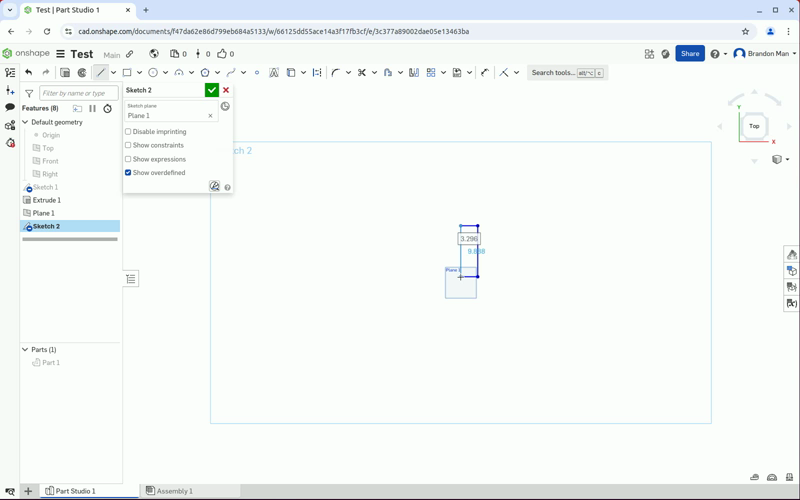
key(esc)
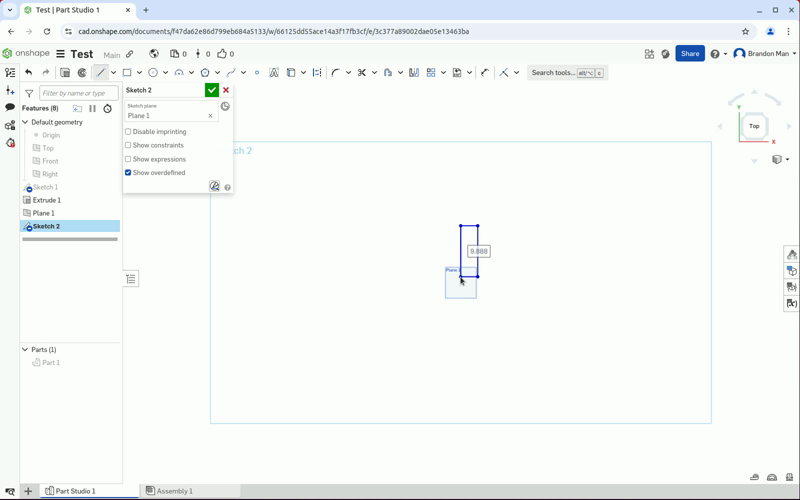
mouse_move(465, 263)
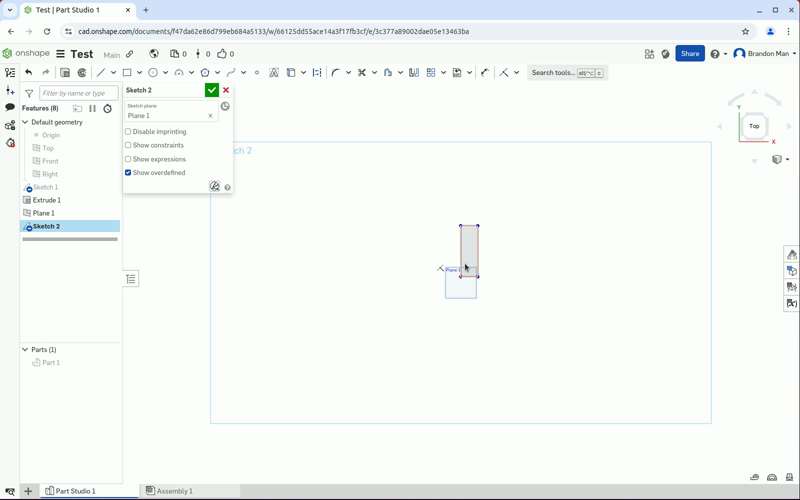
scroll(6)
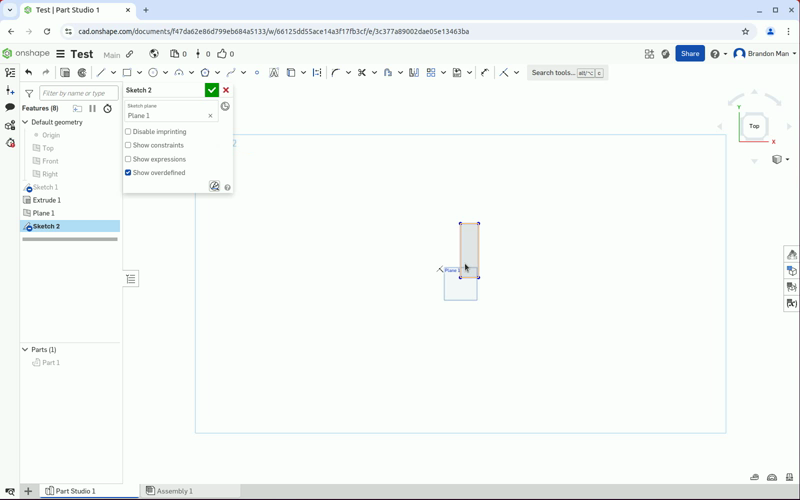
scroll(6)
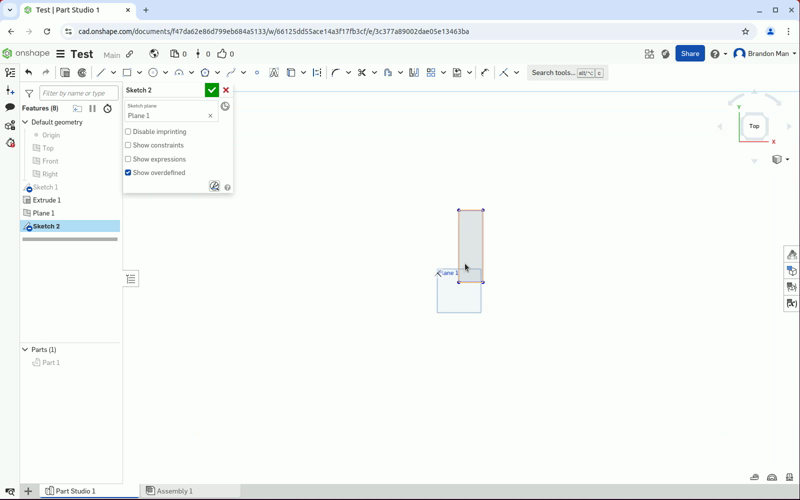
scroll(6)
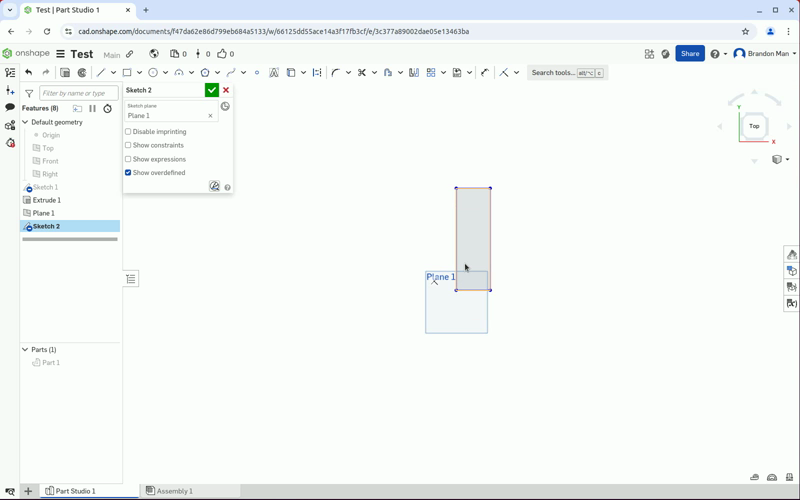
scroll(6)
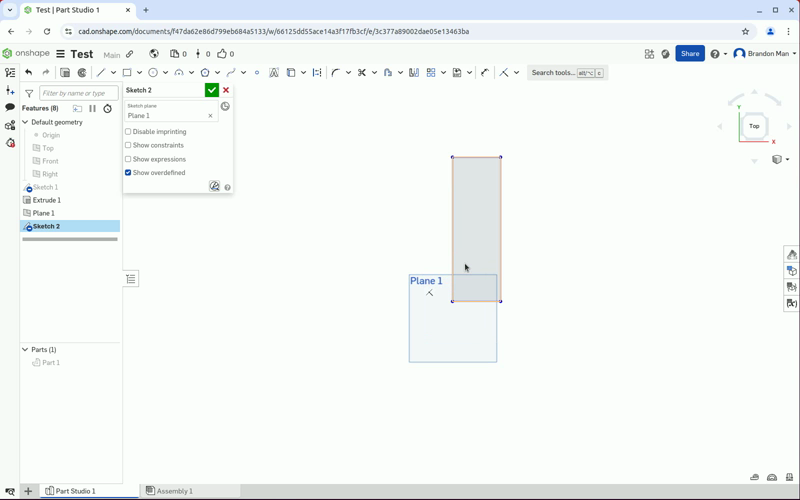
scroll(6)
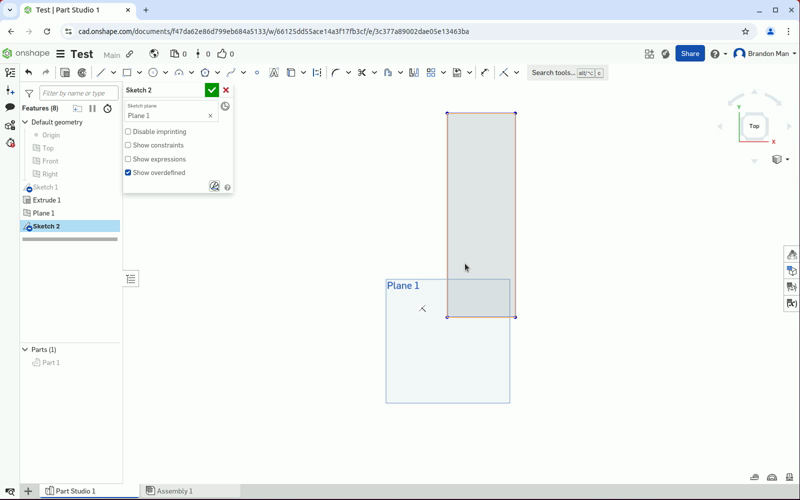
scroll(6)
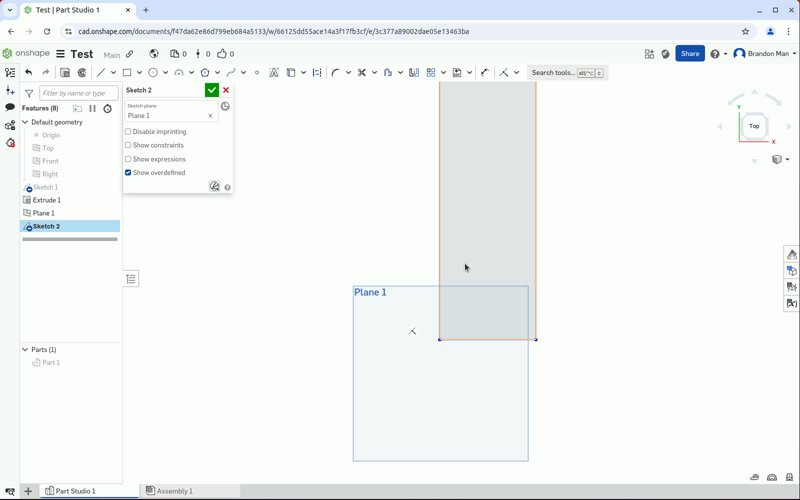
scroll(6)
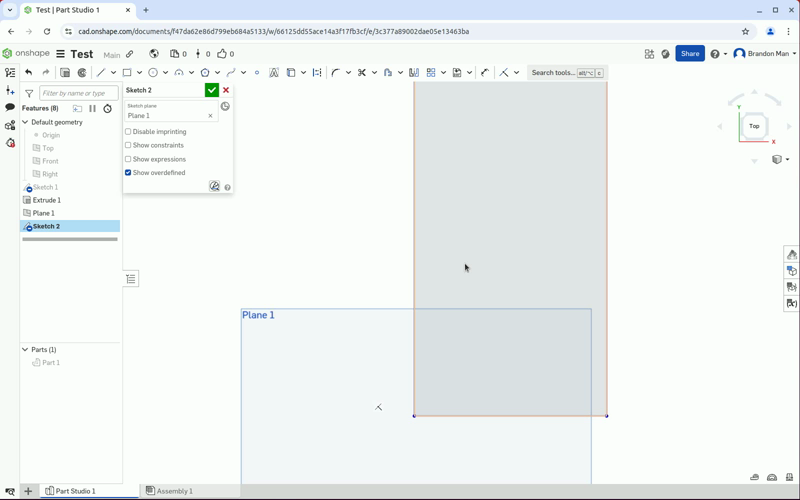
click(465, 263)
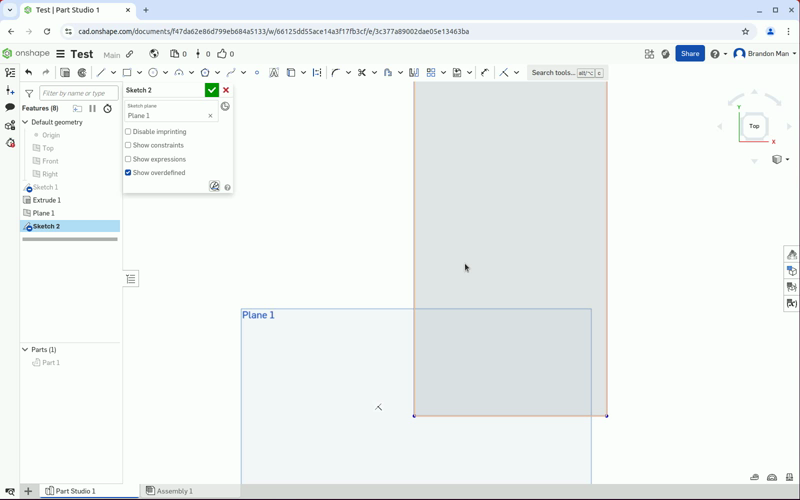
scroll(-6)
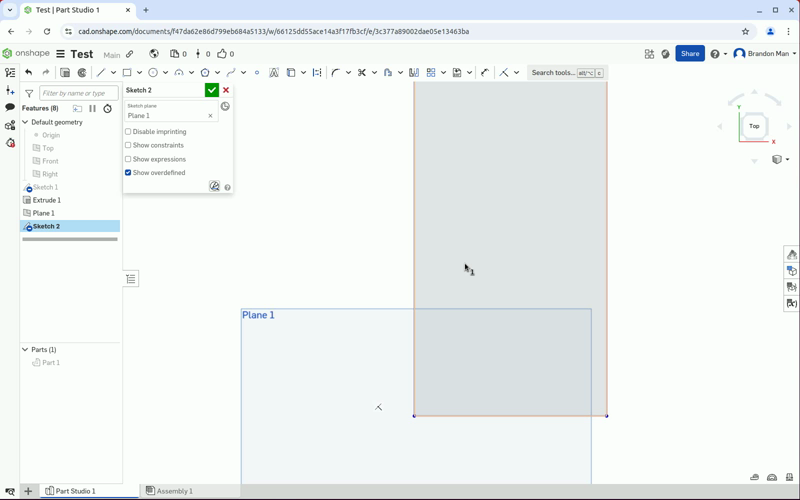
scroll(-6)
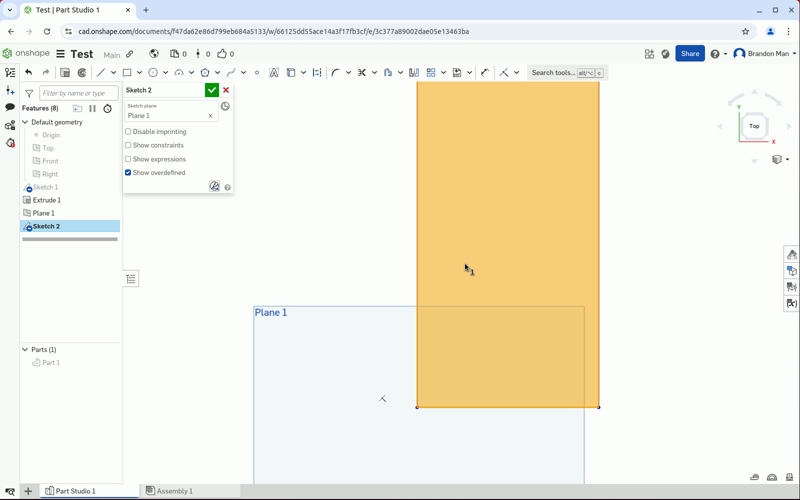
scroll(-6)
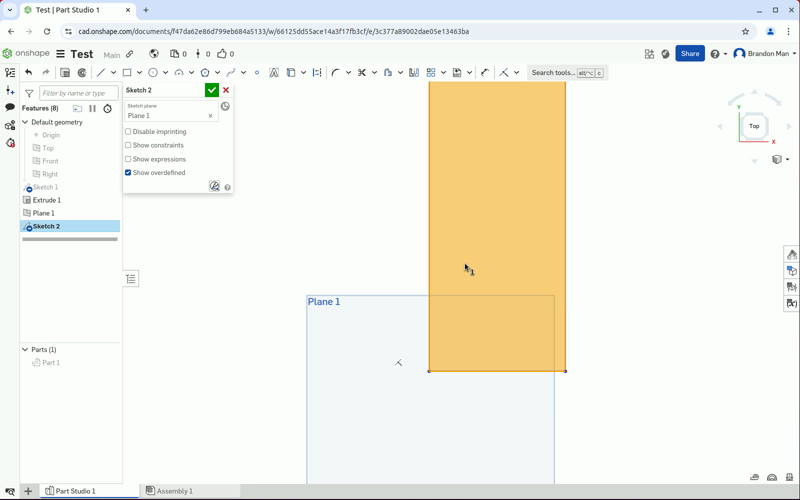
scroll(-6)
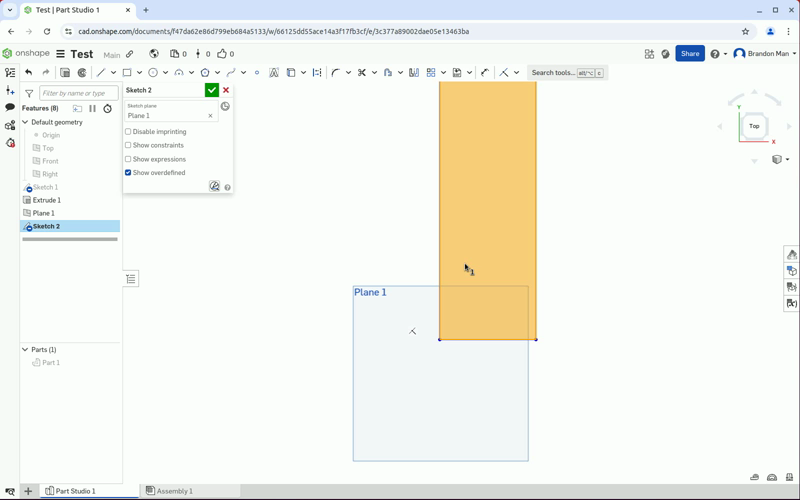
scroll(-6)
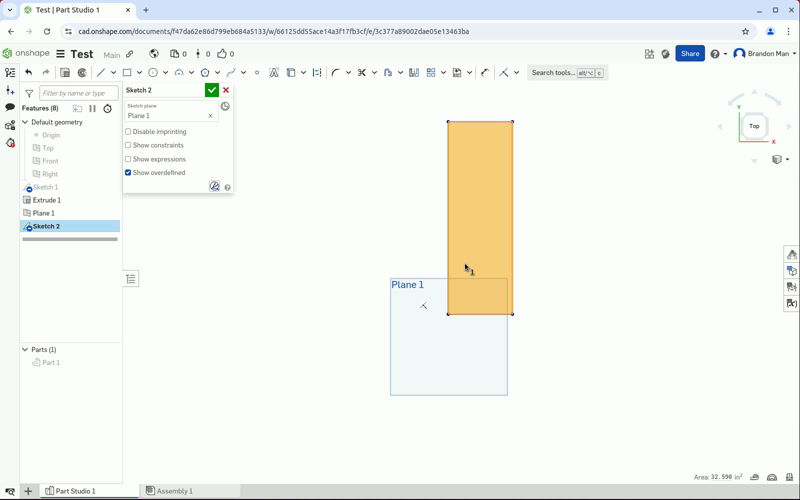
scroll(-6)
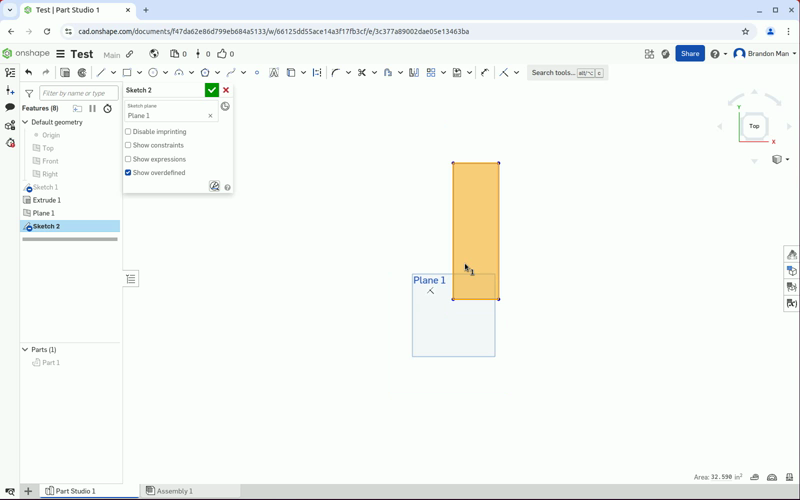
scroll(-6)
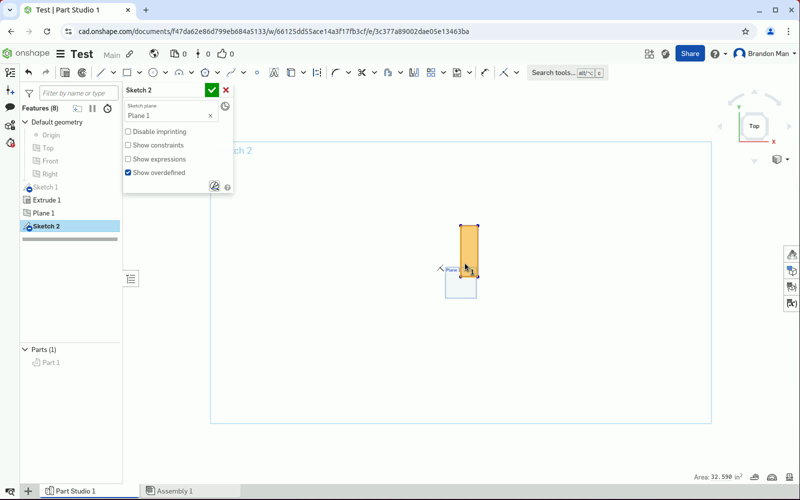
mouse_move(73, 352)
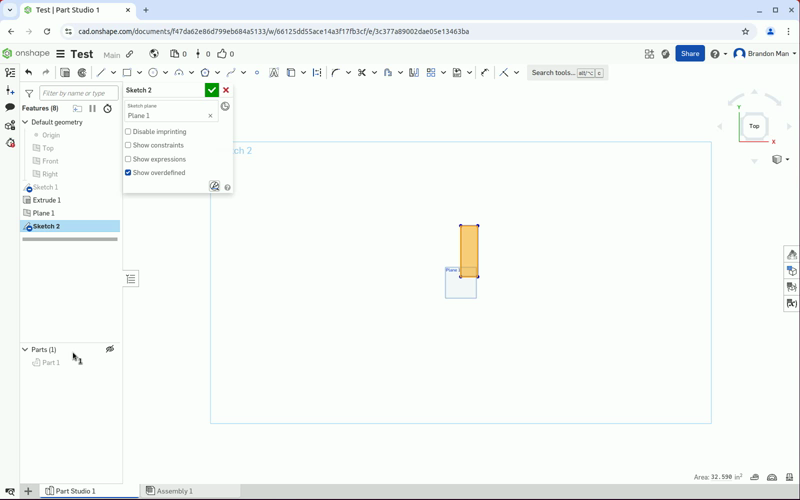
key(shift+y)
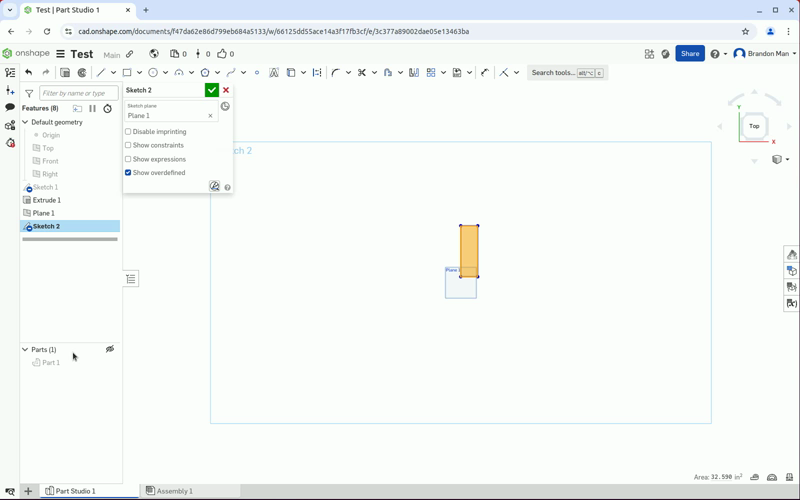
key(shift+e)
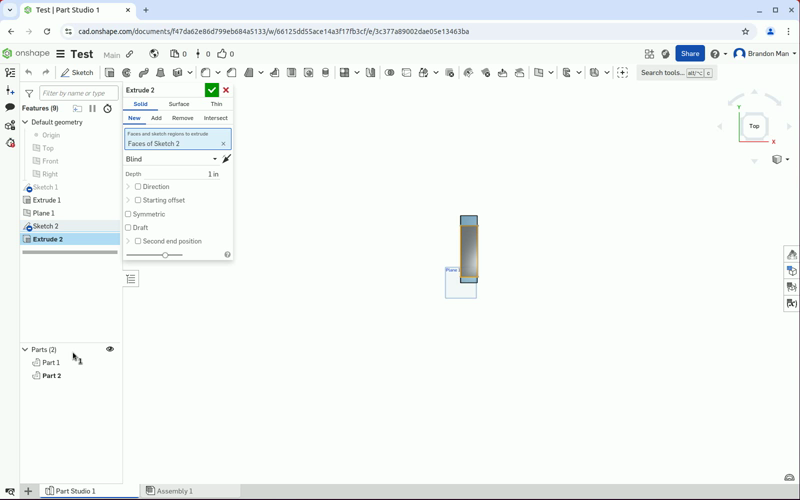
mouse_move(143, 106)
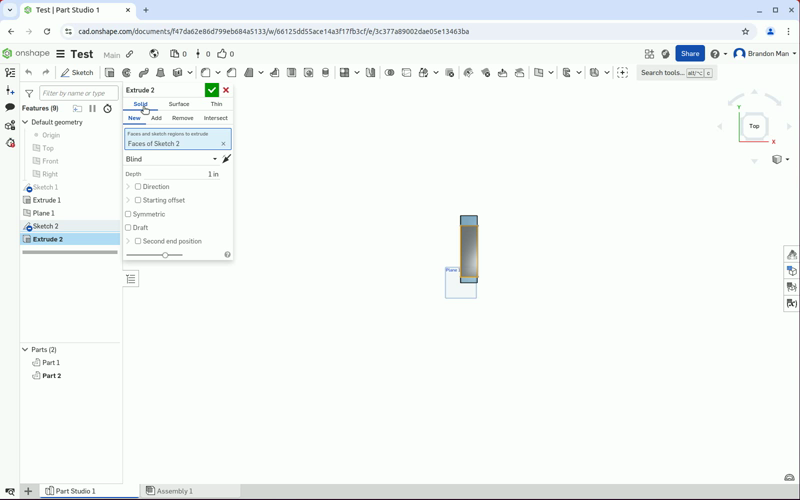
click(143, 106)
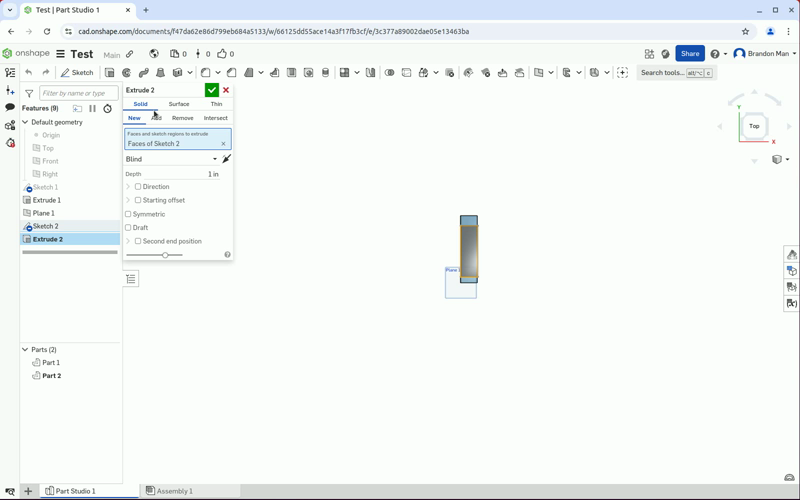
mouse_move(186, 120)
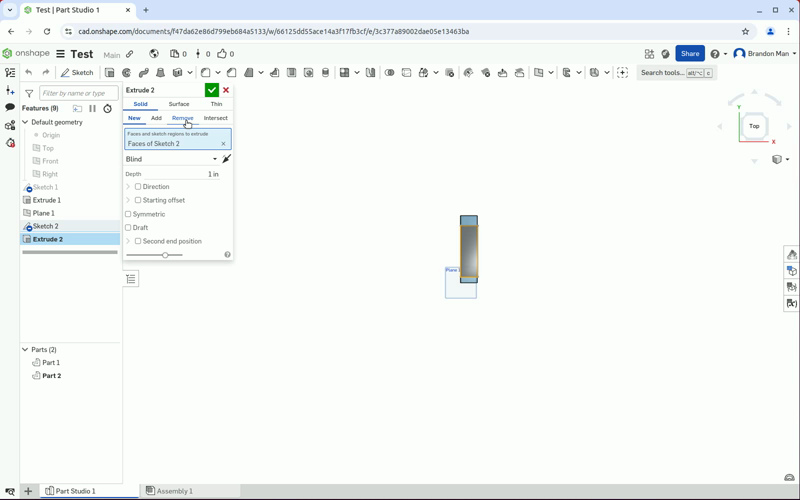
click(186, 120)
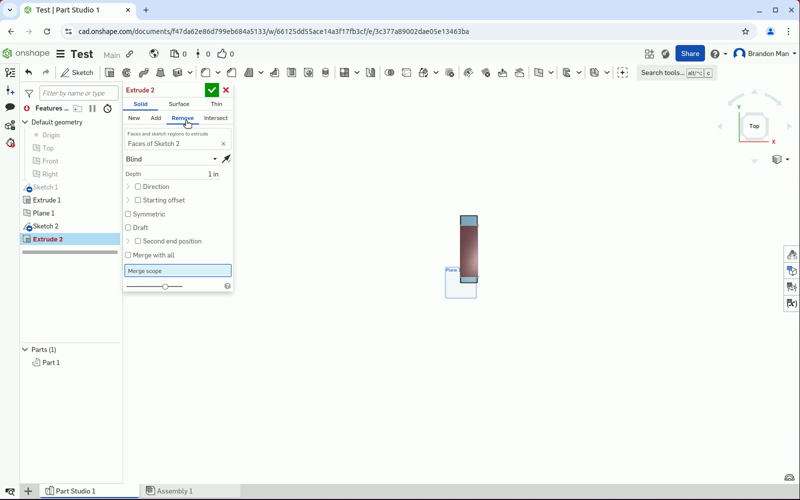
key(tab, 4)
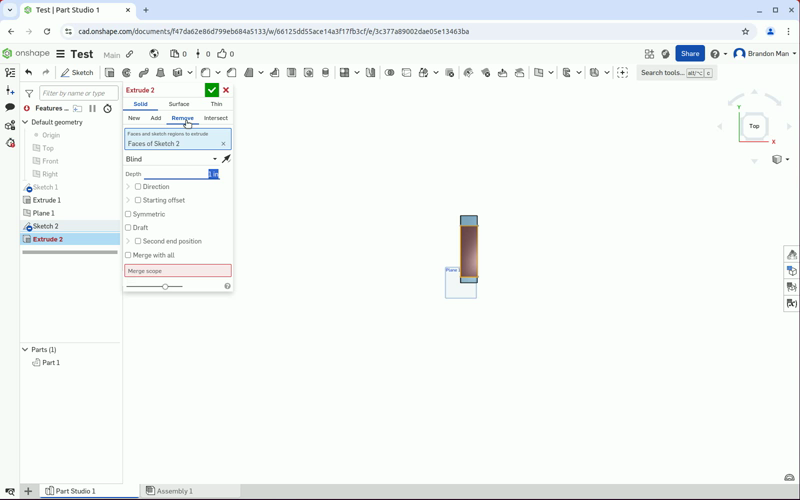
text(2.648)
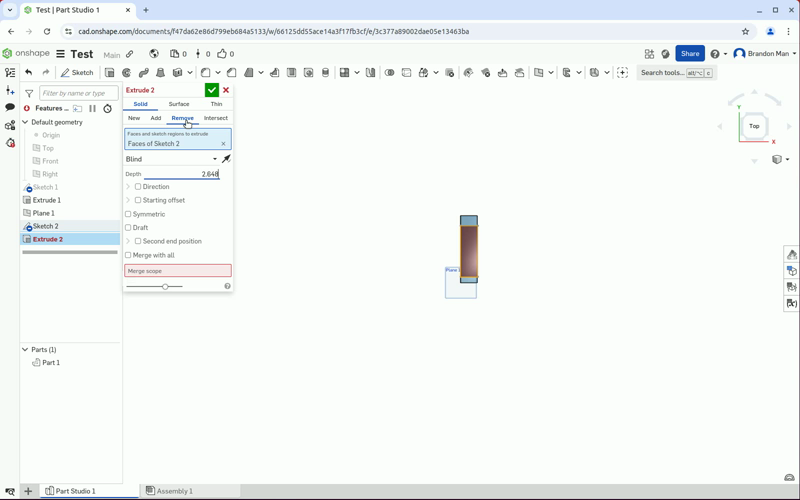
key(tab, 6)
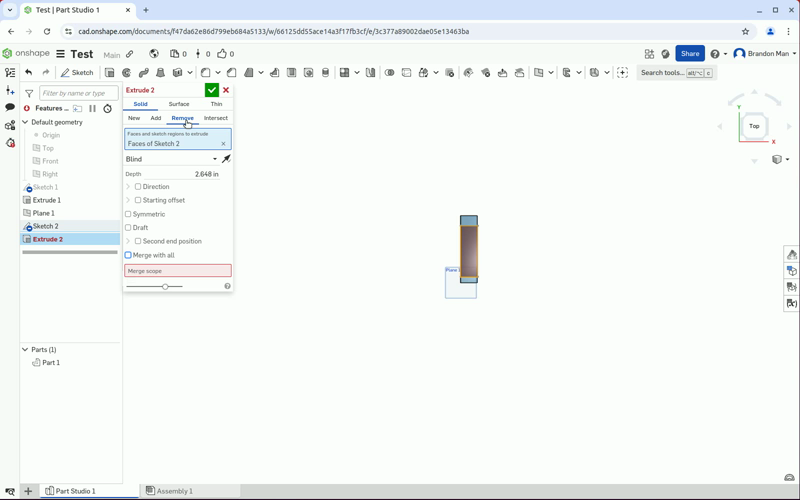
key(space)
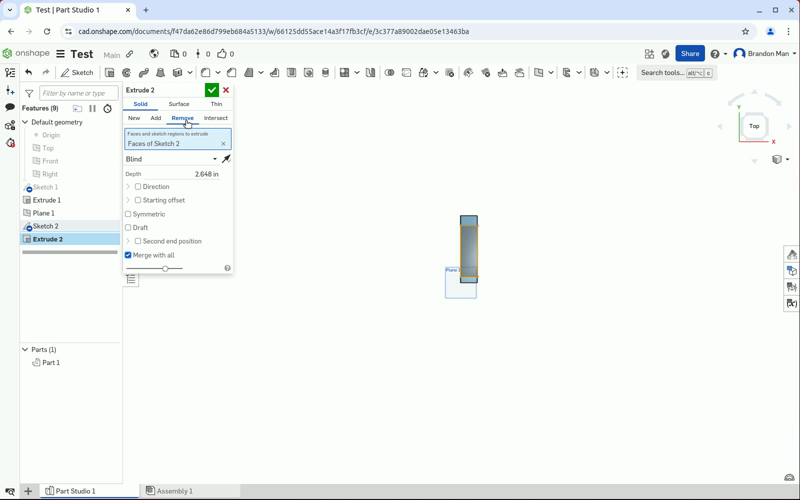
key(enter)
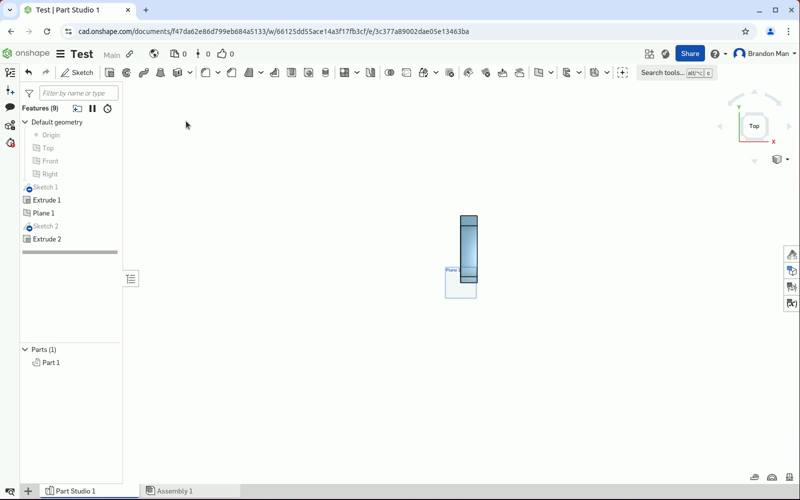
key(shift+h)
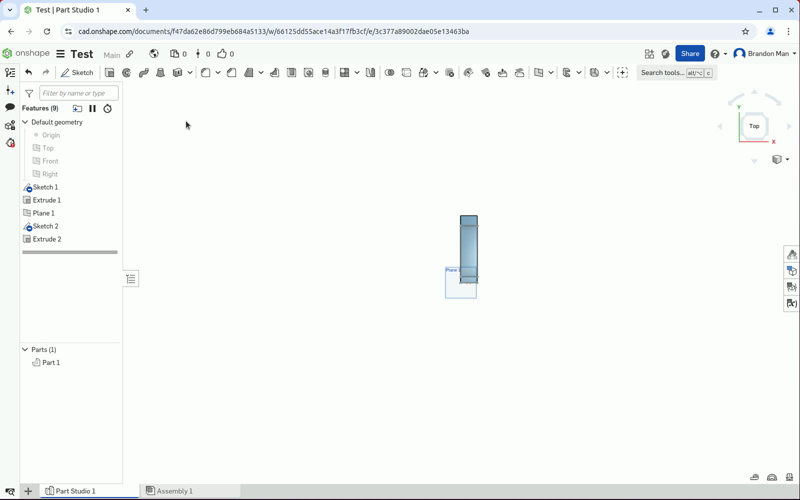
key(shift+h)
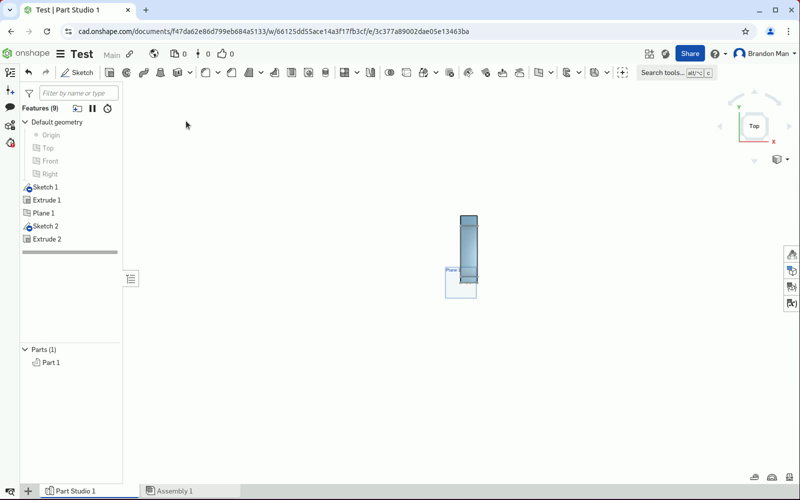
key(shift+7)
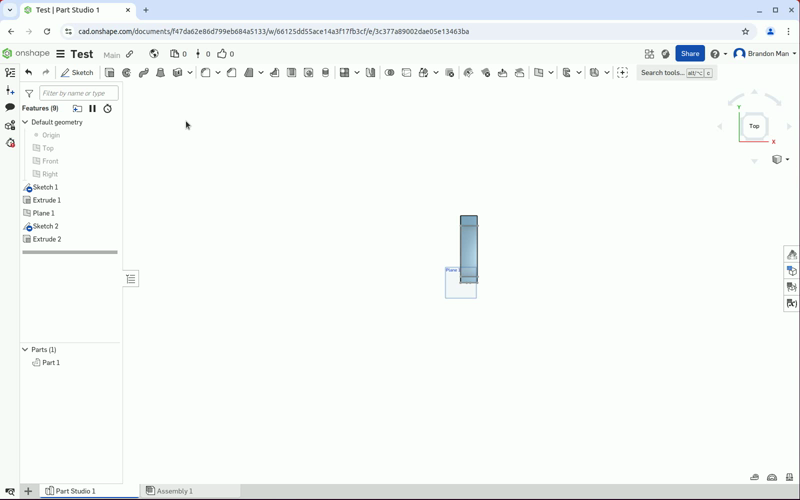
key(up, 3)
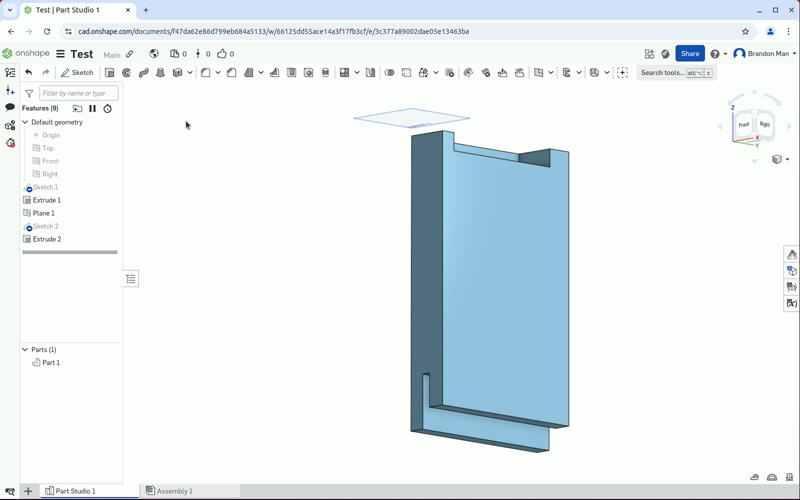
key(left, 3)
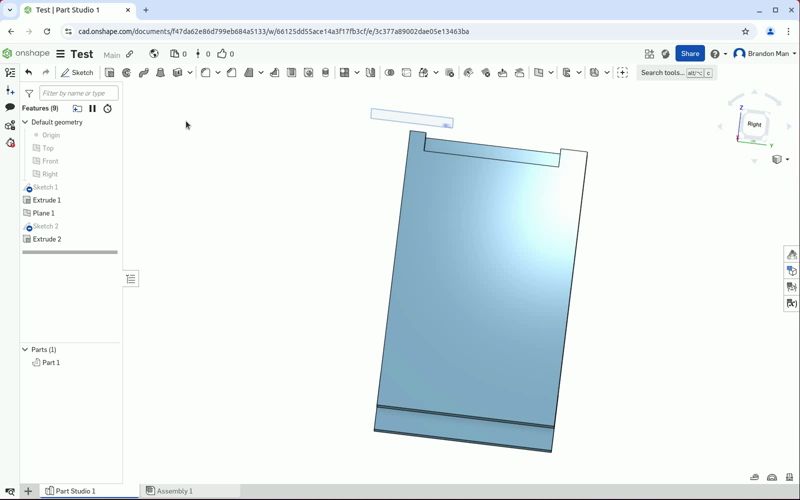
key(right, 3)
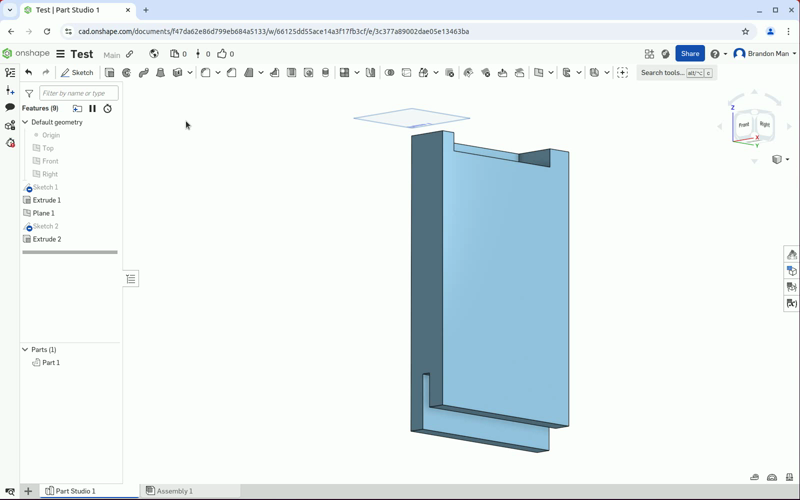
key(down, 3)
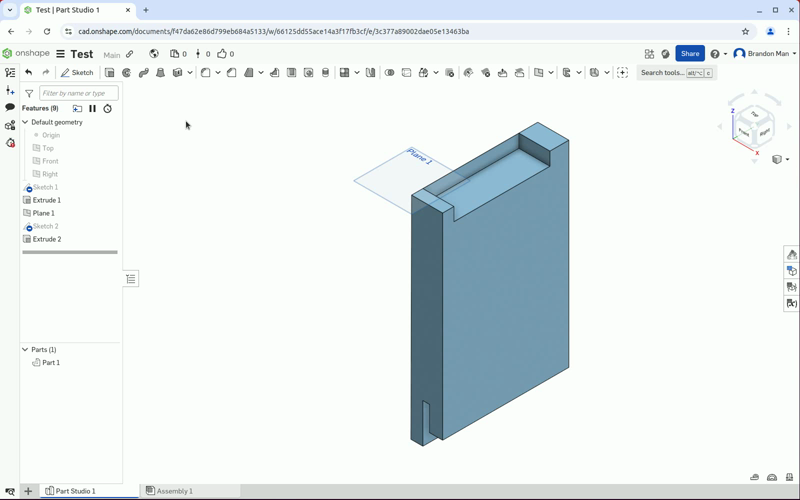
mouse_move(73, 189)
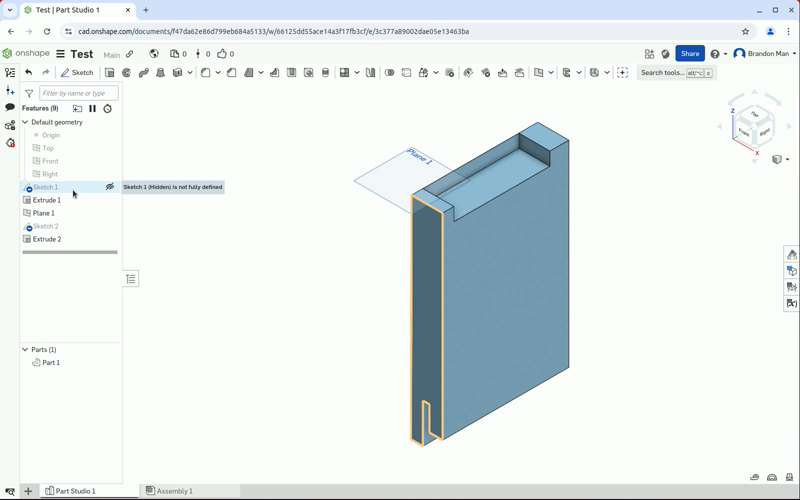
click(73, 189)